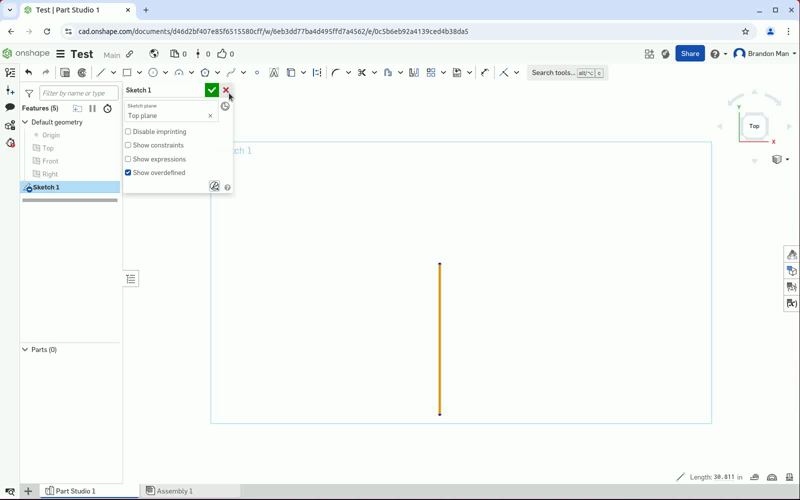
key(shift+h)
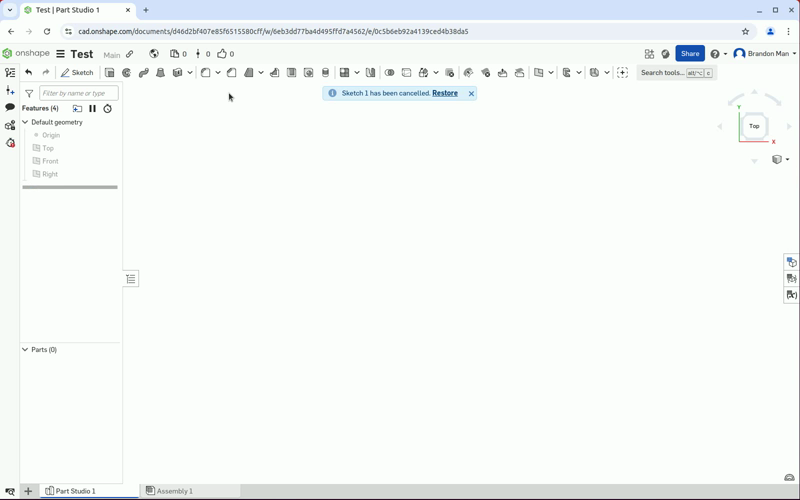
mouse_move(73, 352)
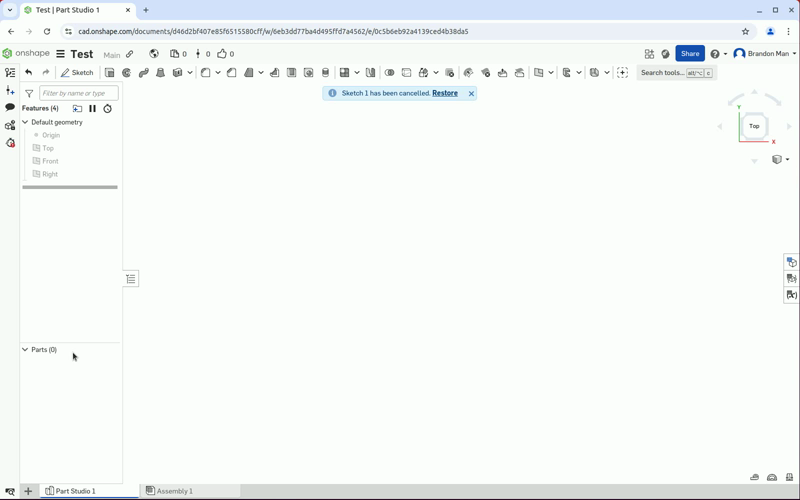
key(y)
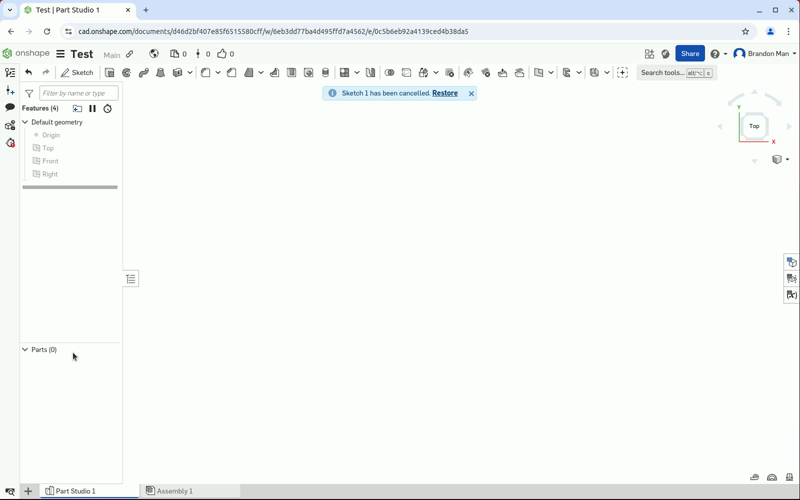
key(shift+p)
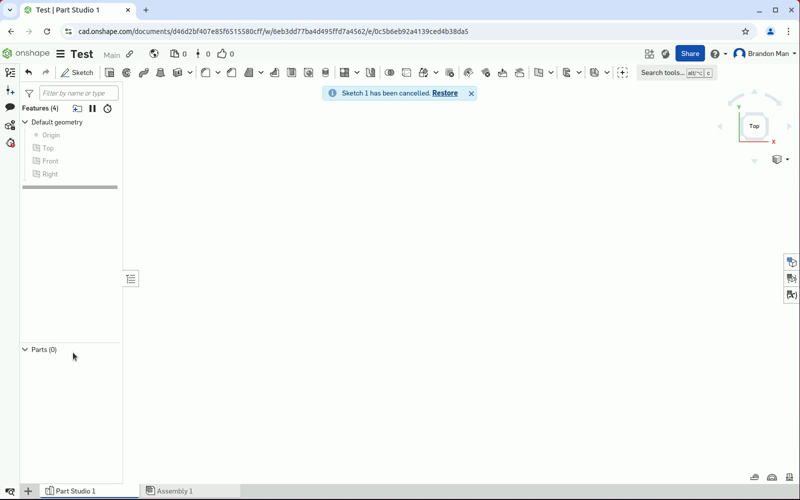
key(space)
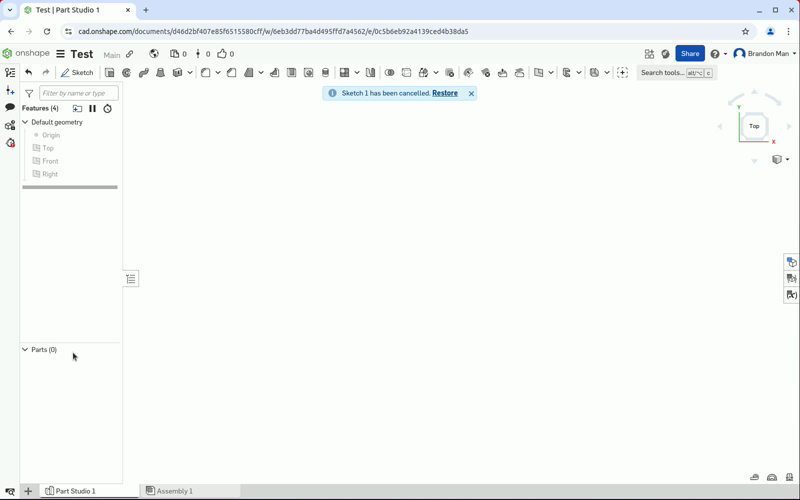
key_down(shift)
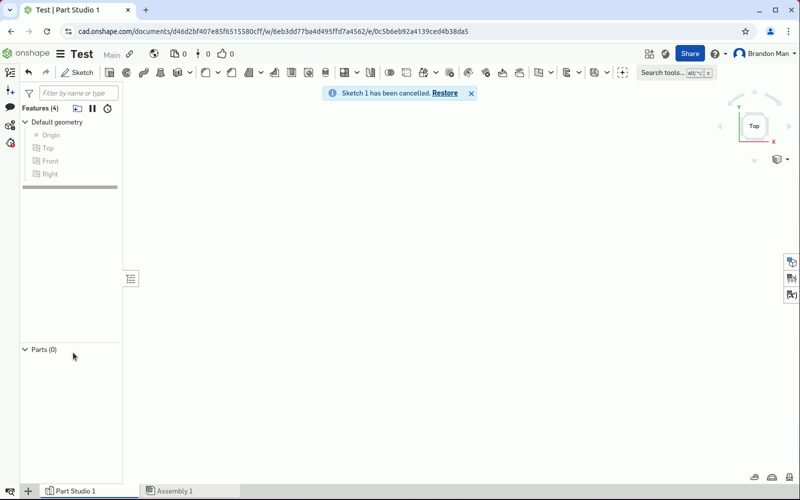
key(up)
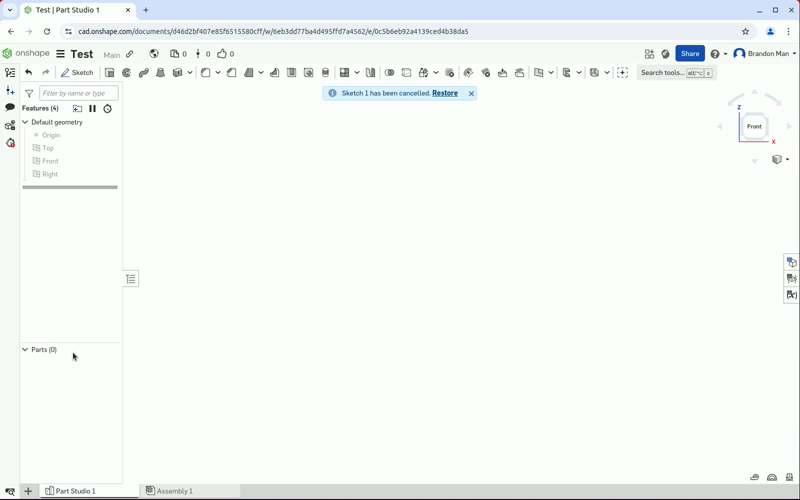
key_up(shift)
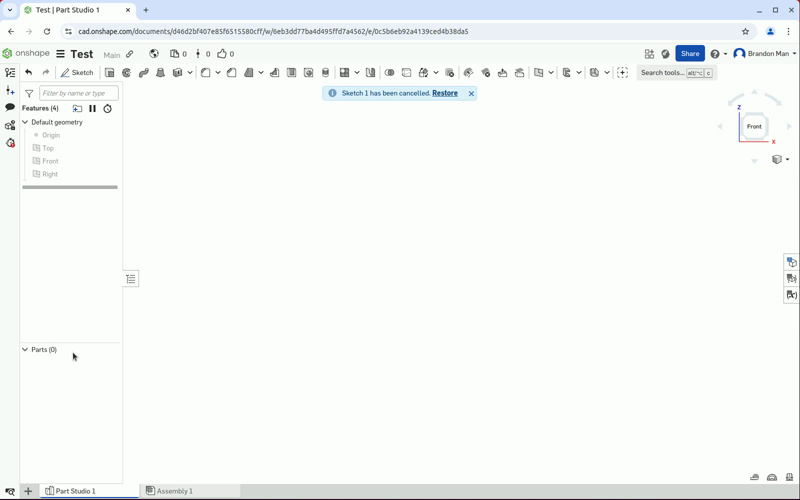
mouse_move(73, 352)
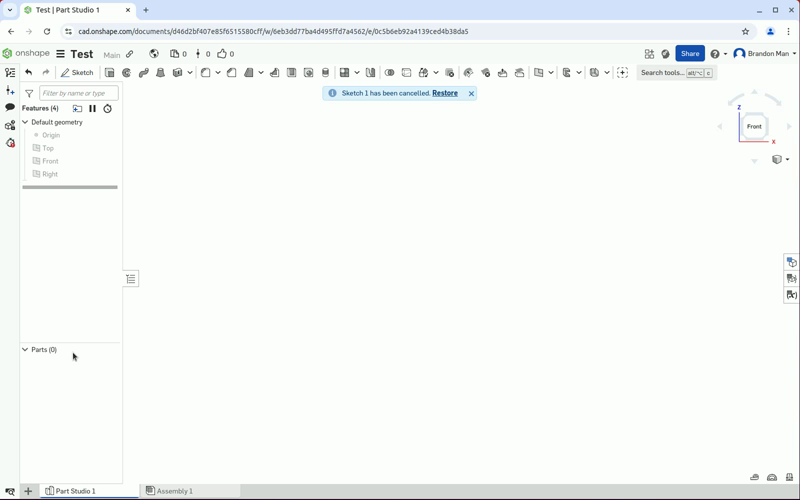
key(shift+y)
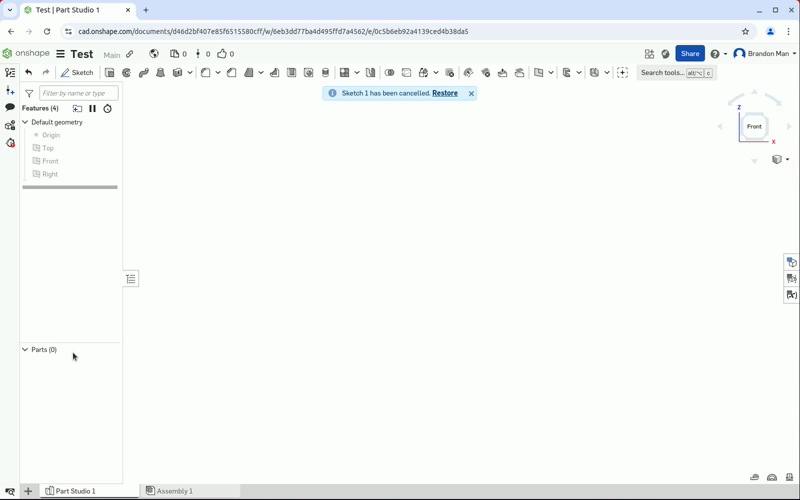
key(shift+s)
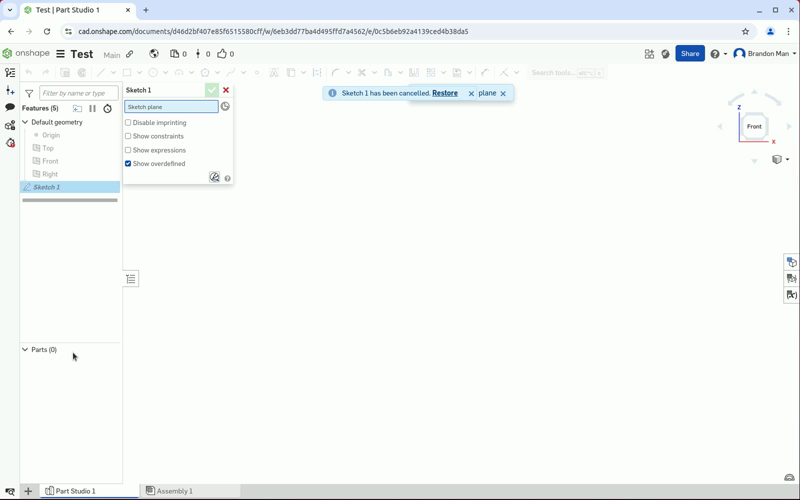
mouse_move(73, 163)
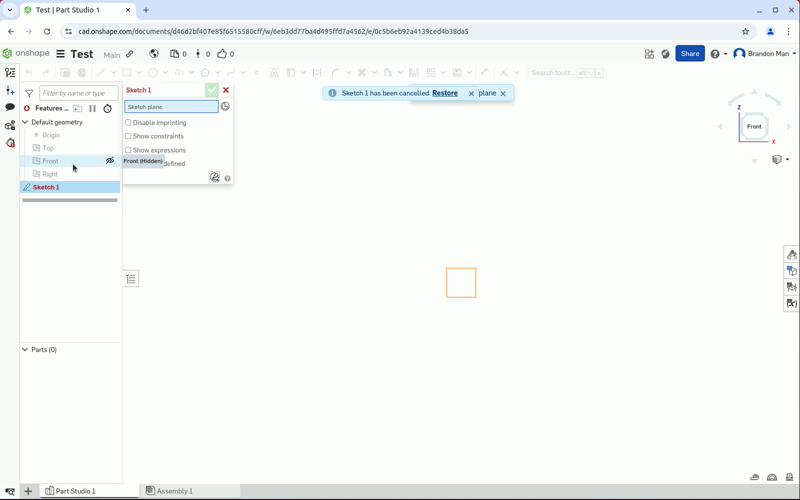
click(73, 163)
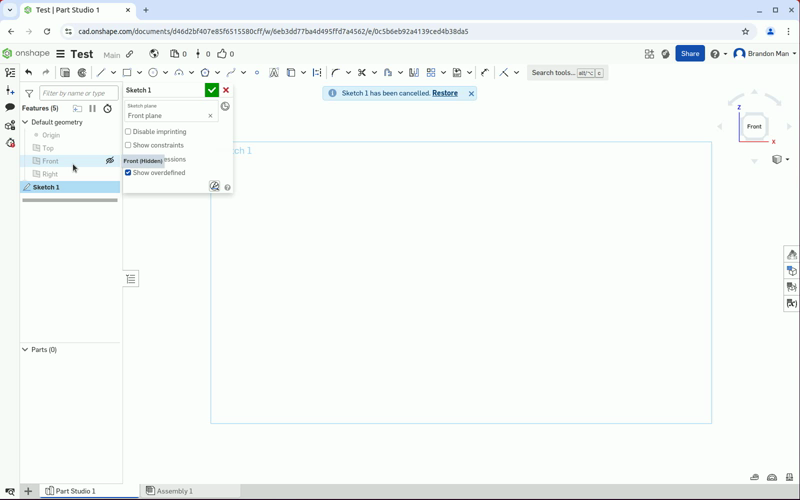
mouse_move(73, 352)
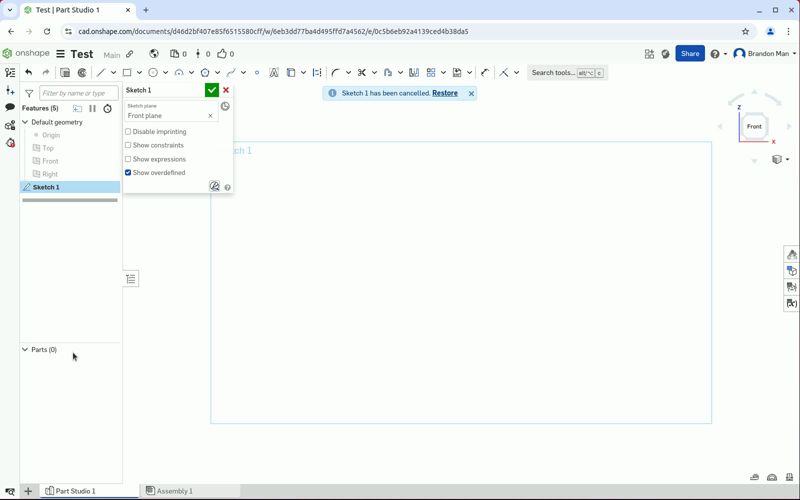
key(y)
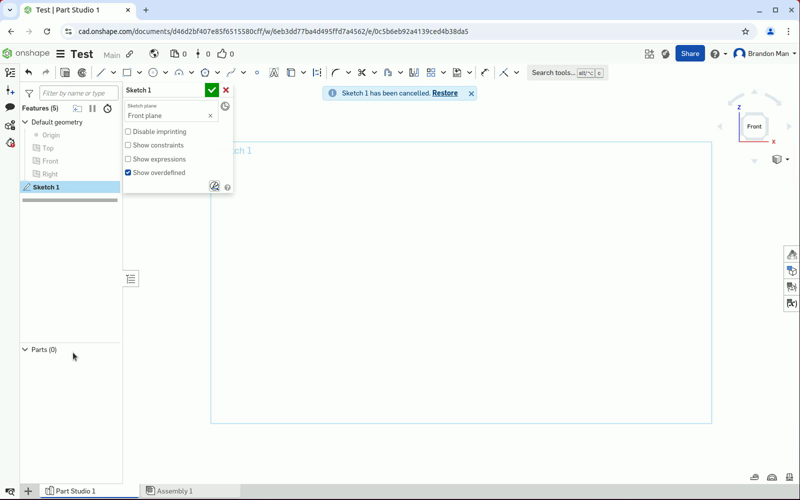
key(l)
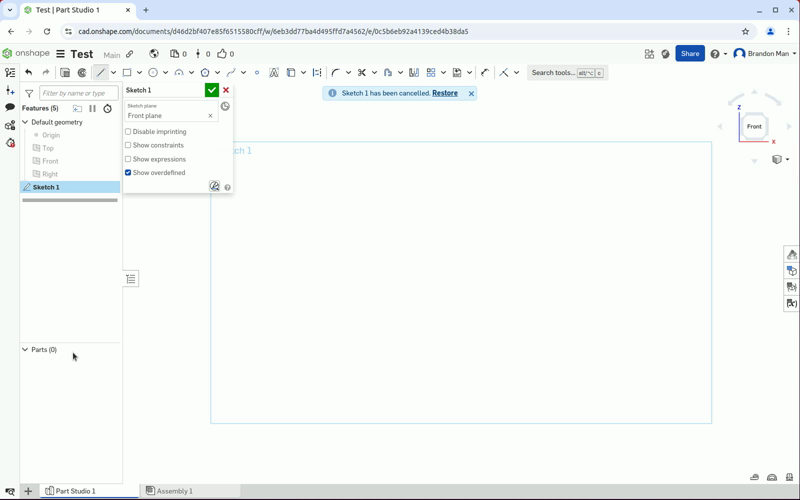
key_down(shift)
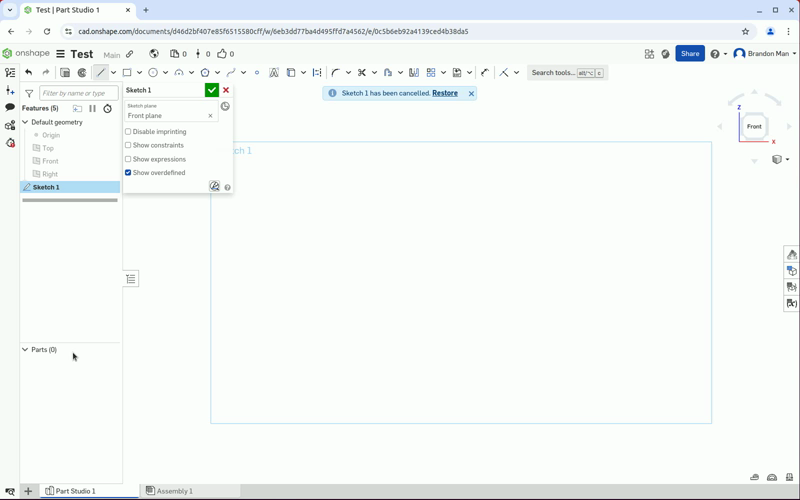
mouse_move(348, 316)
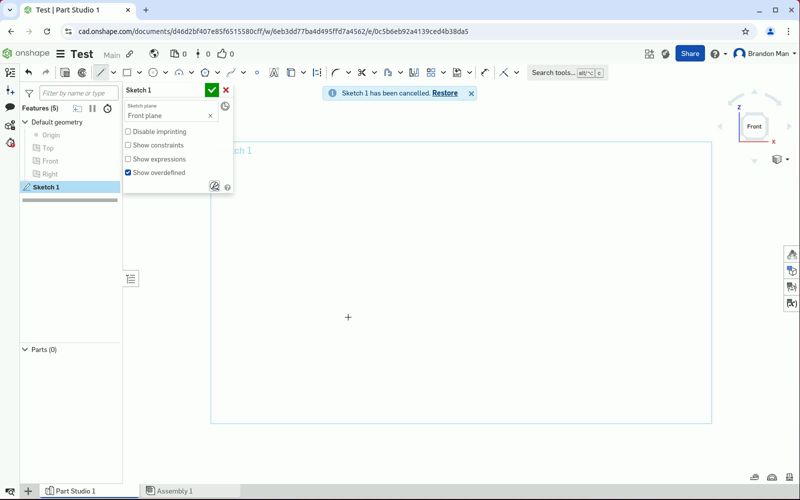
click(348, 316)
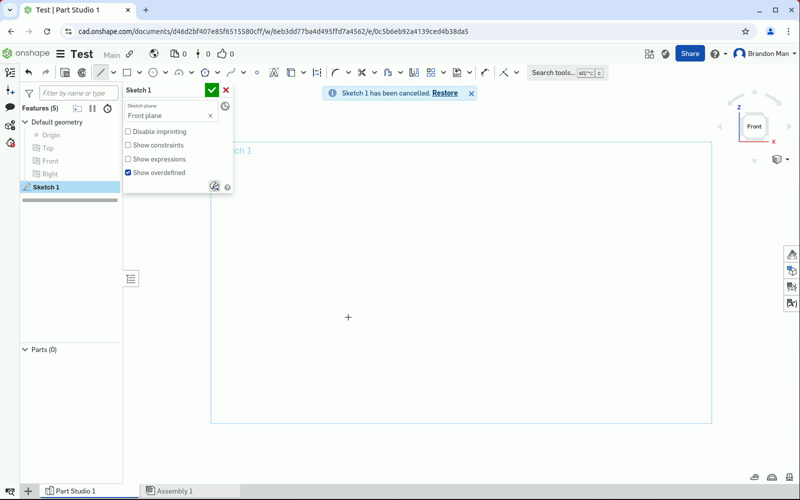
key_up(shift)
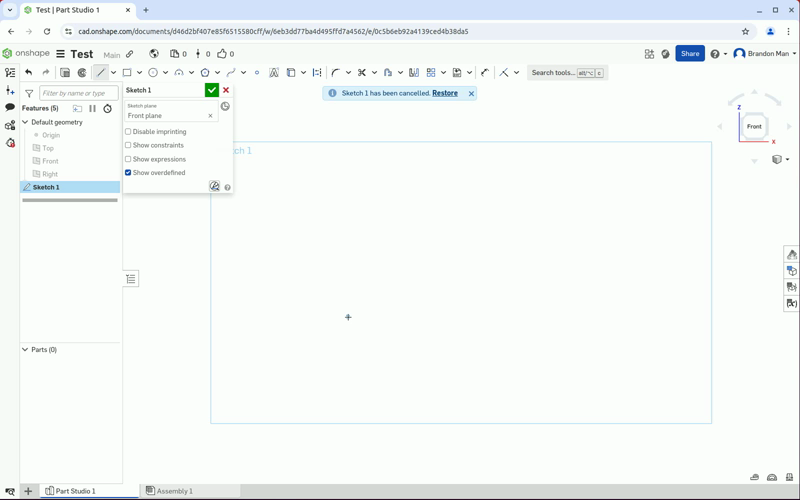
key_down(shift)
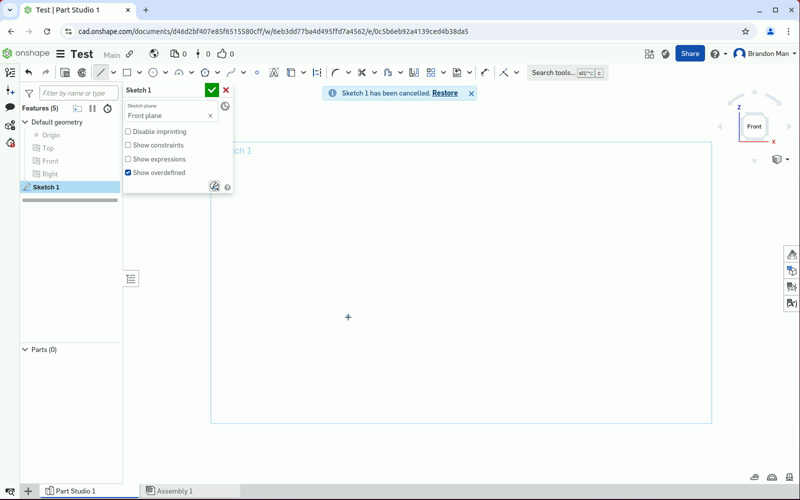
mouse_move(378, 316)
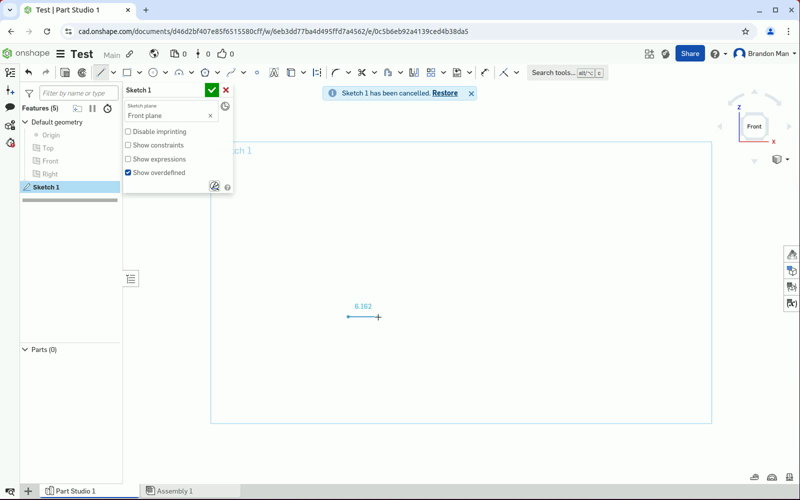
mouse_move(385, 316)
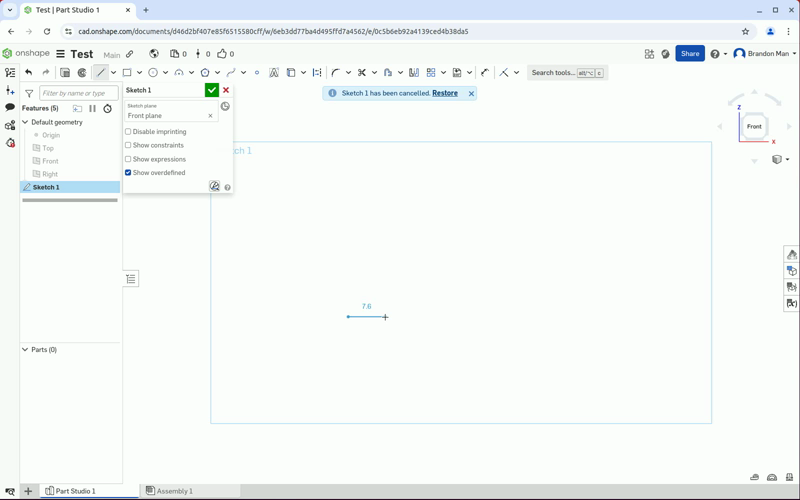
click(385, 316)
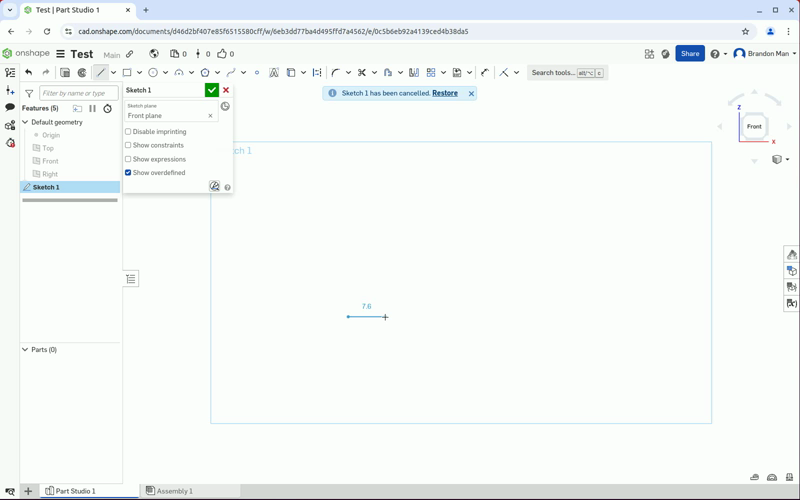
key_up(shift)
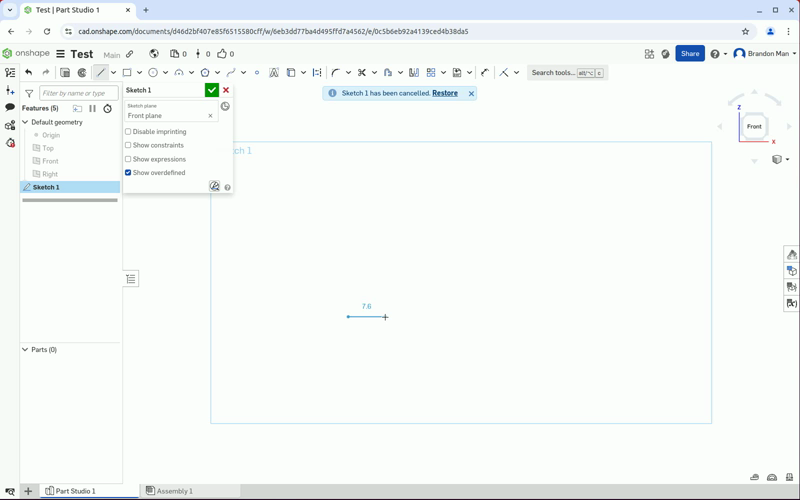
key_down(shift)
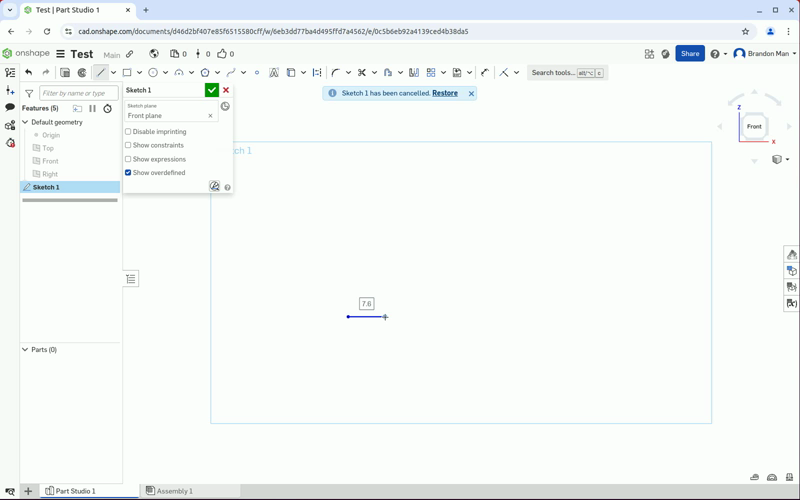
mouse_move(503, 316)
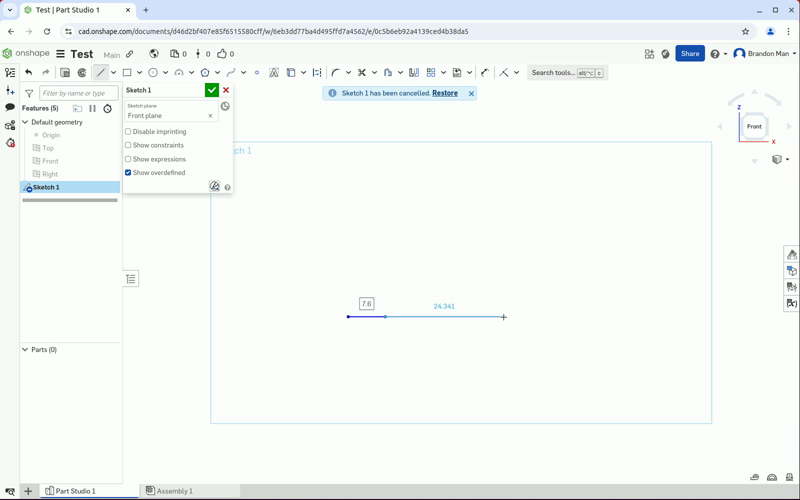
click(503, 316)
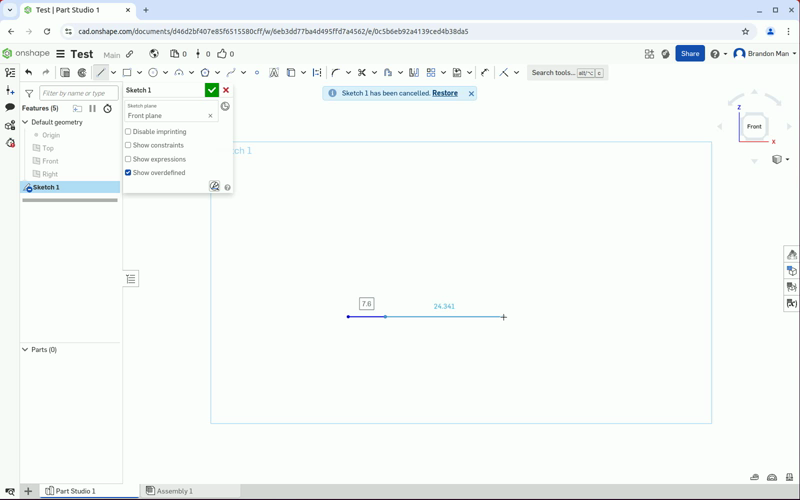
key_up(shift)
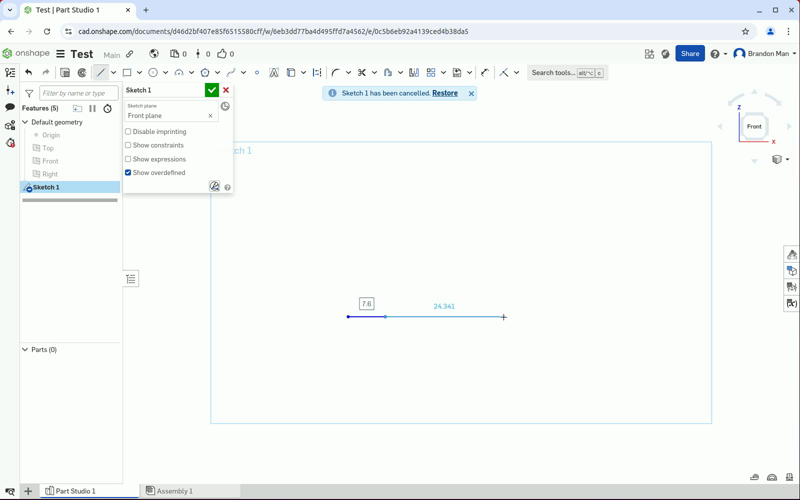
key_down(shift)
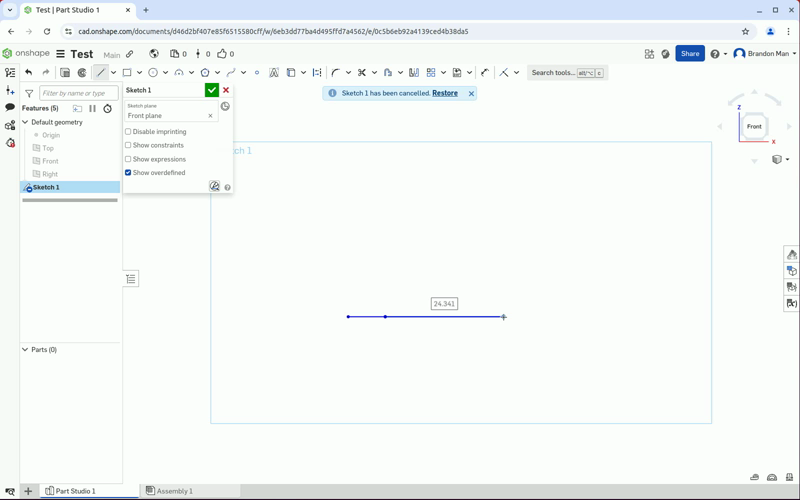
mouse_move(533, 316)
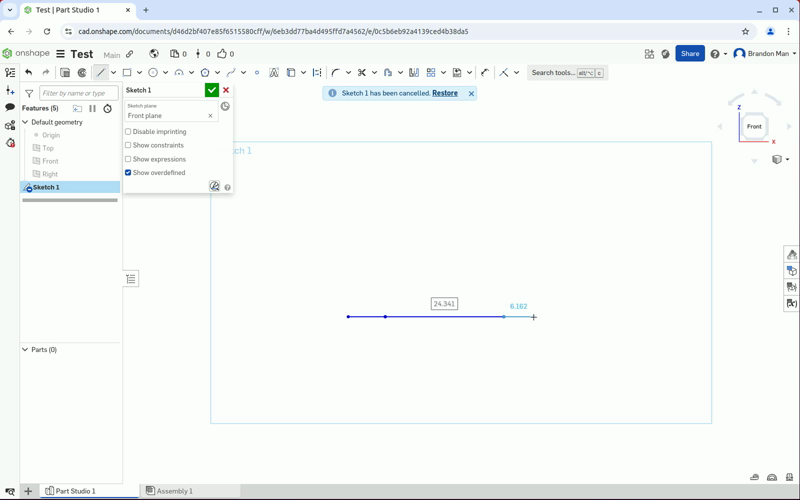
mouse_move(534, 316)
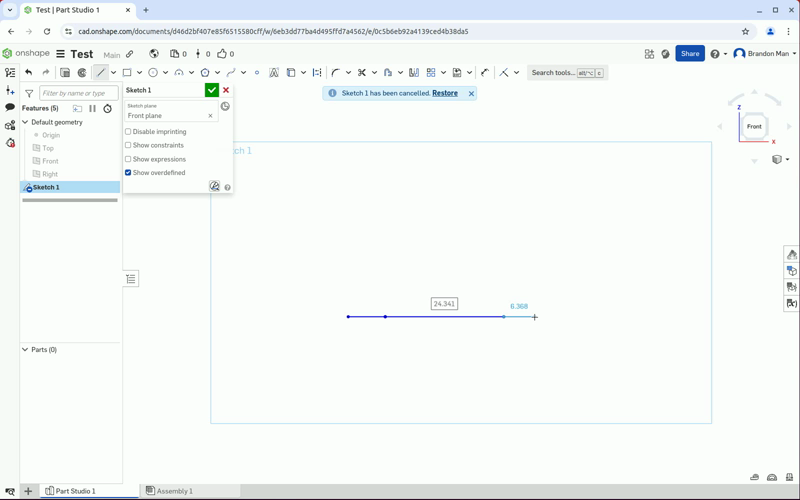
click(534, 316)
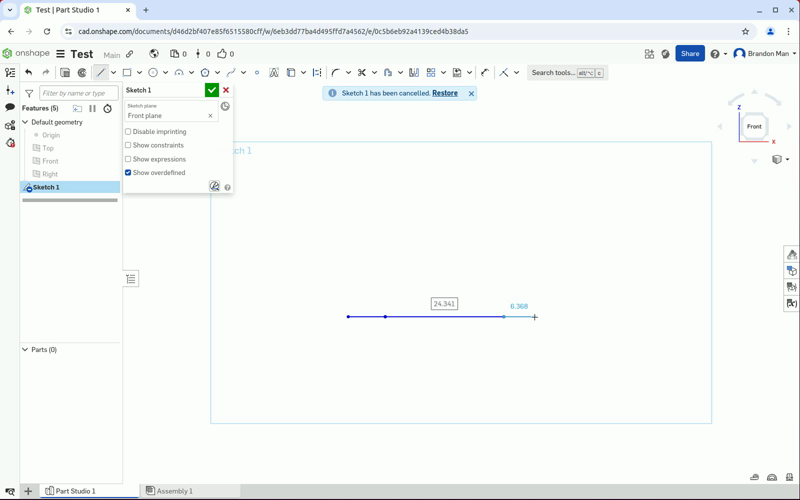
key_up(shift)
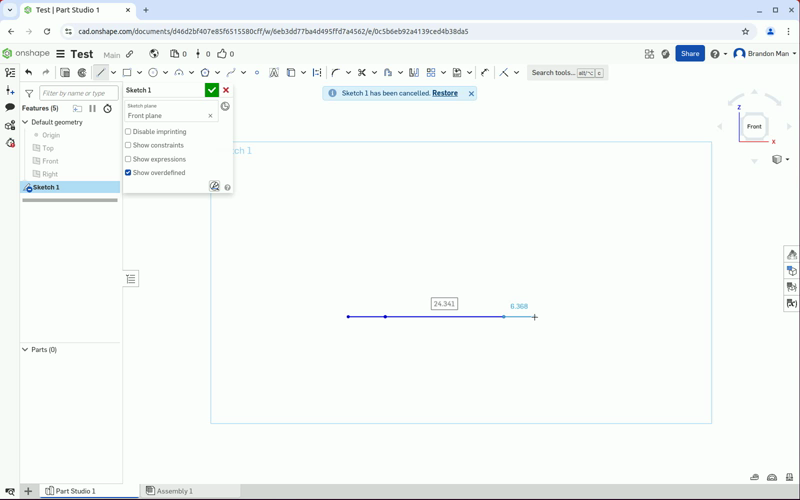
key_down(shift)
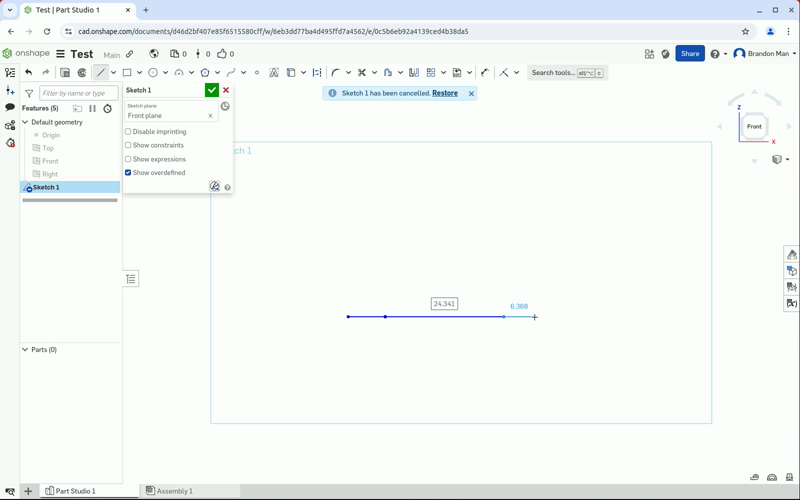
mouse_move(534, 249)
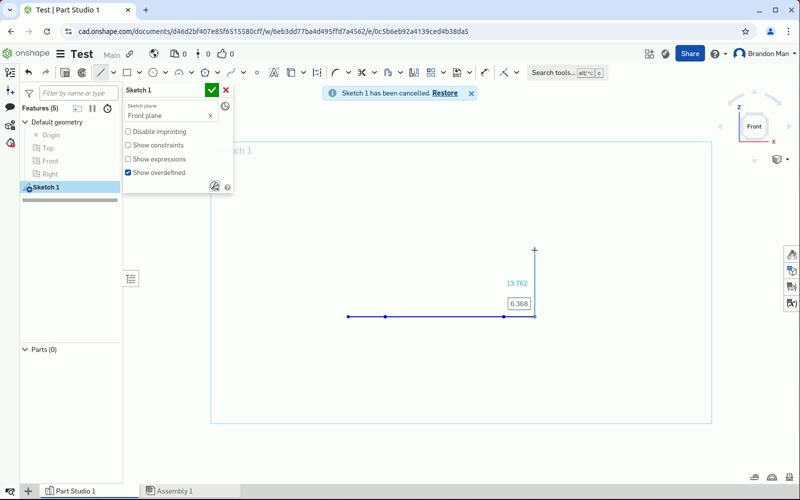
click(534, 249)
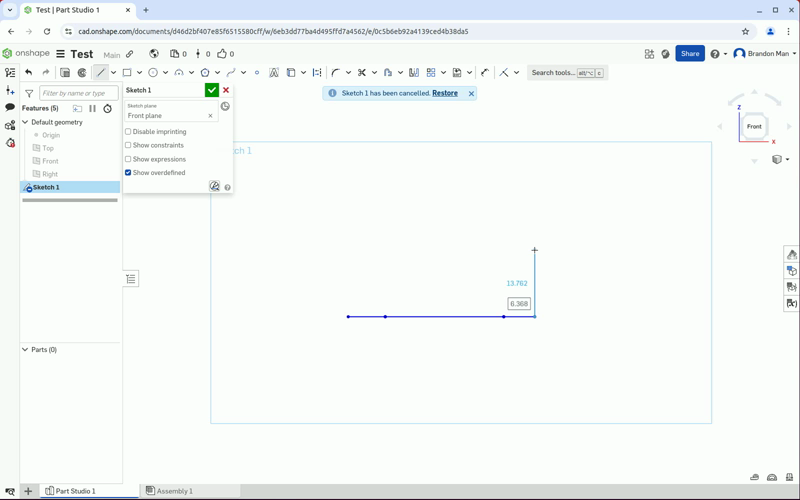
key_up(shift)
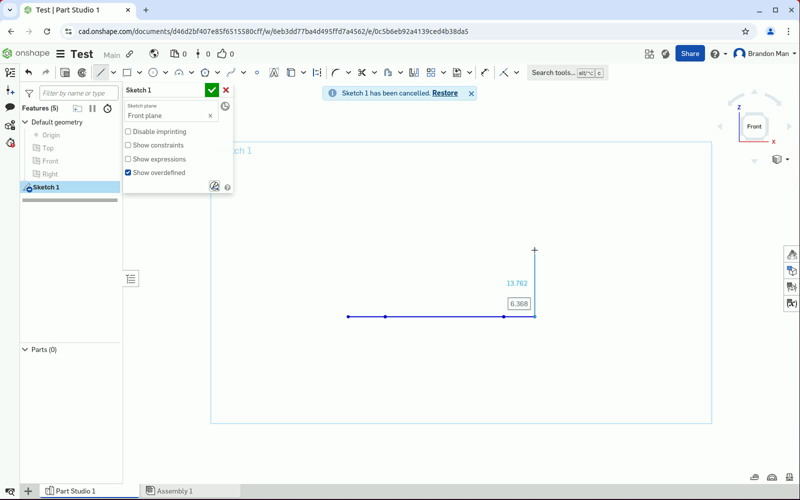
key_down(shift)
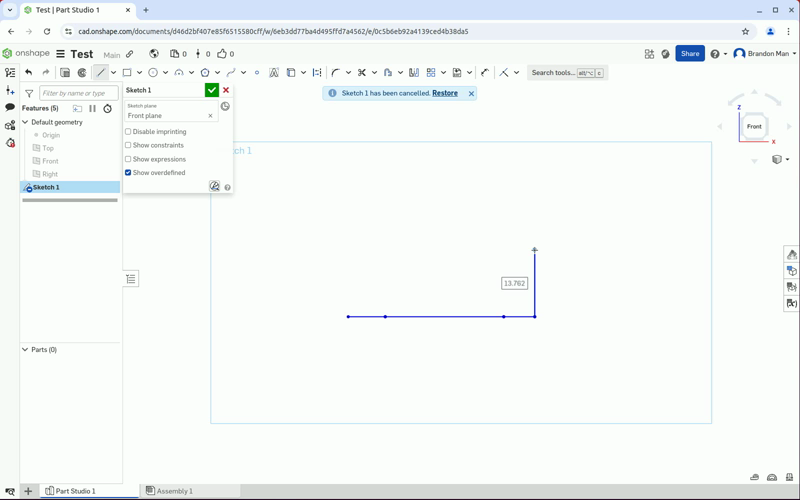
mouse_move(385, 249)
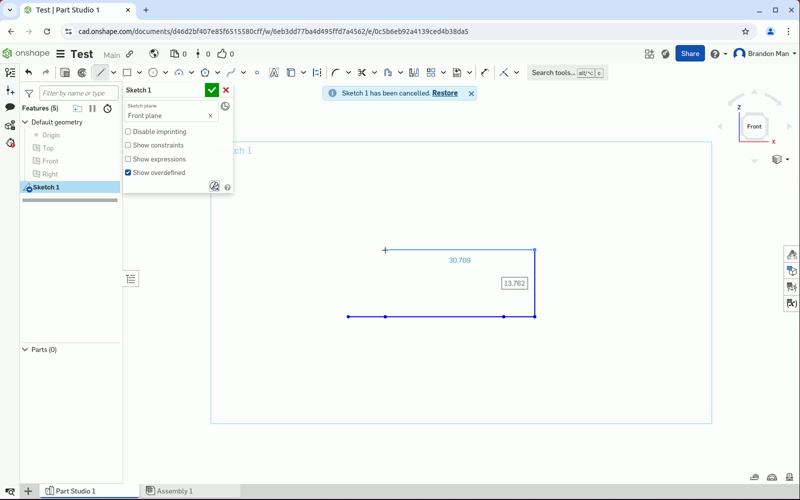
click(385, 249)
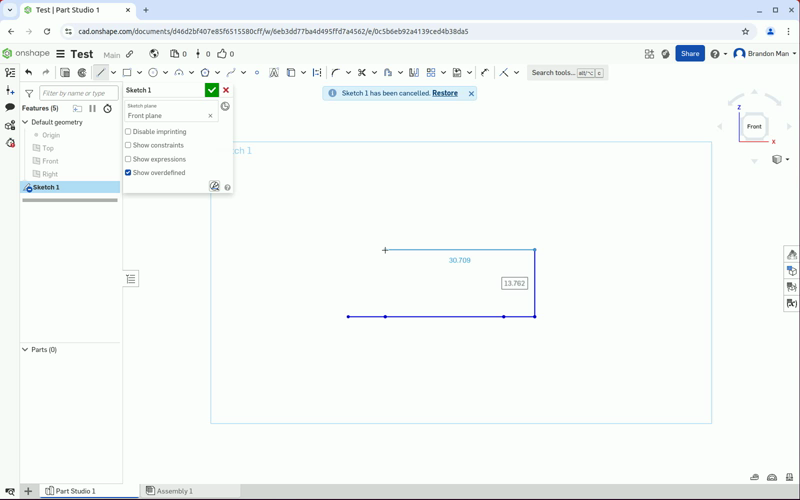
key_up(shift)
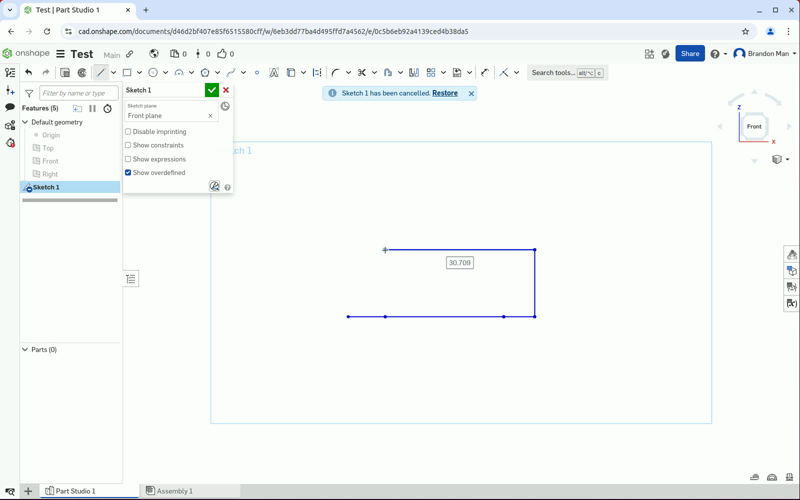
key_down(shift)
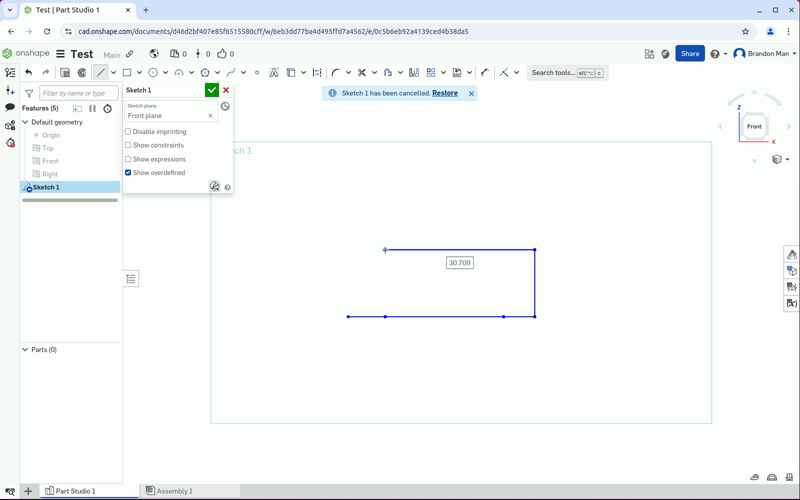
mouse_move(415, 249)
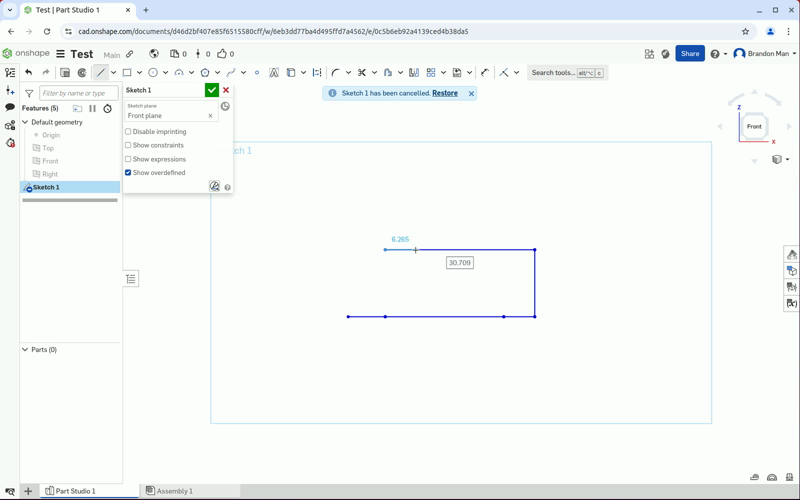
mouse_move(385, 265)
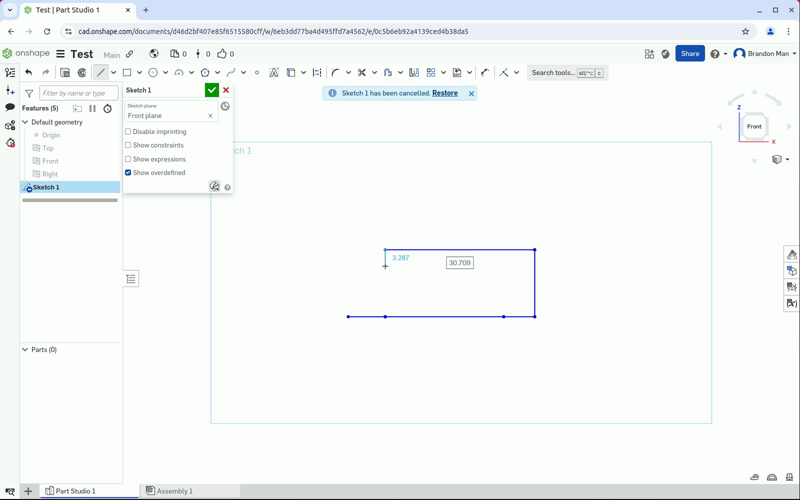
click(385, 265)
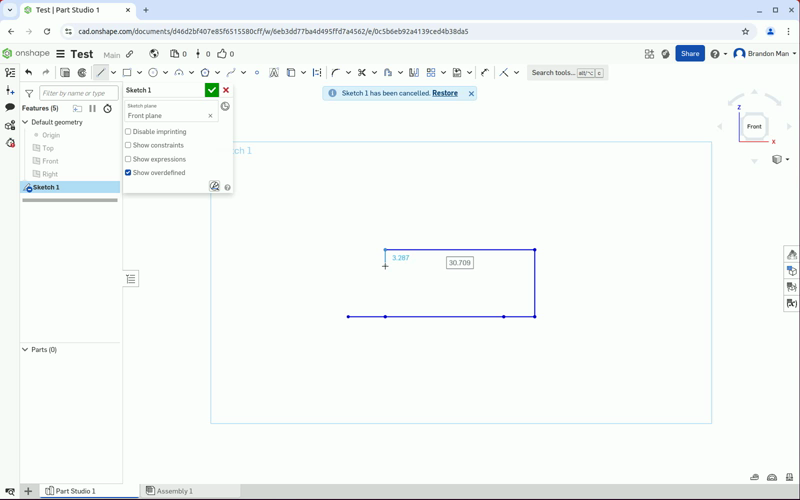
key_up(shift)
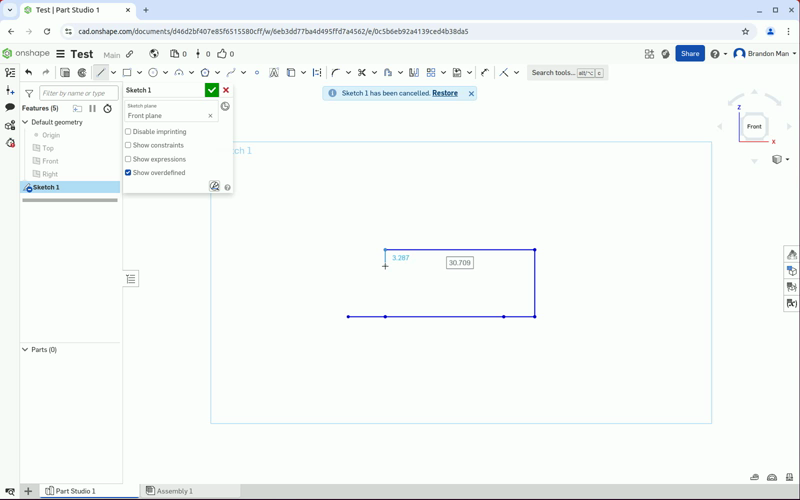
key_down(shift)
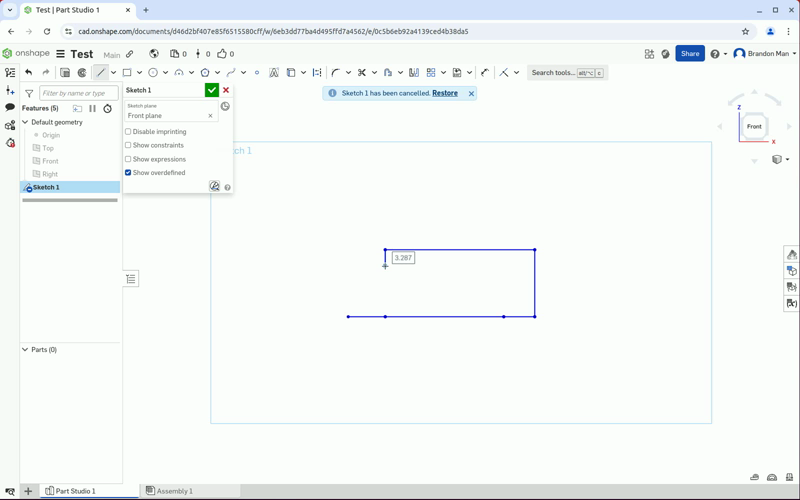
mouse_move(415, 265)
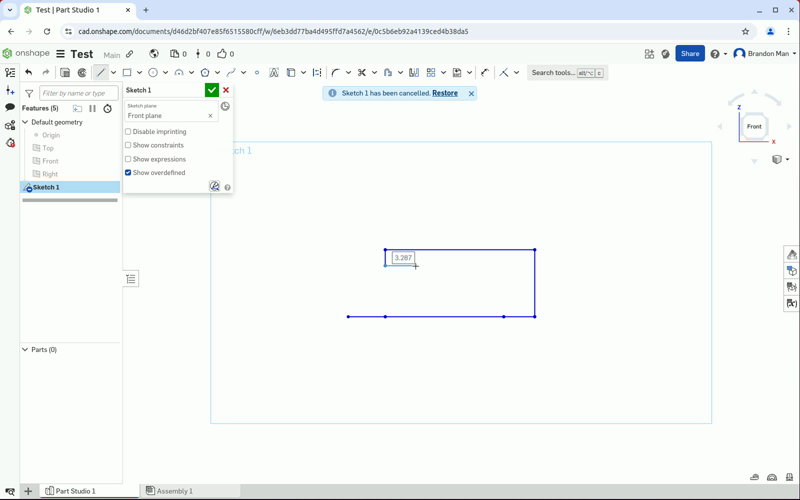
mouse_move(348, 265)
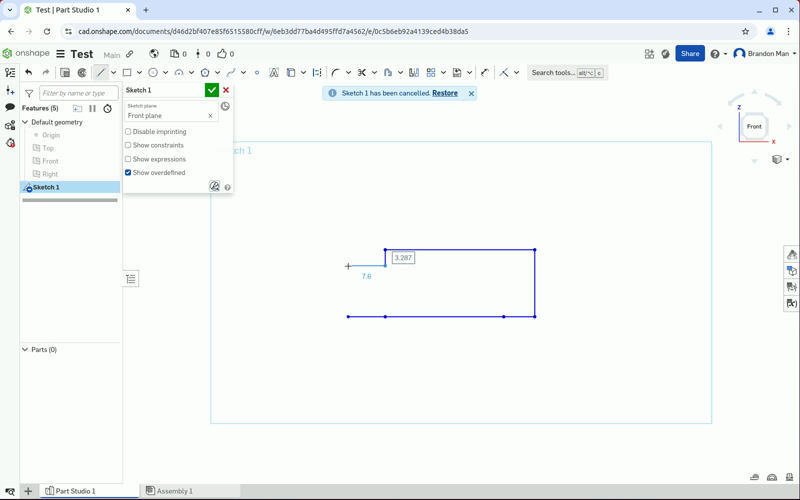
click(348, 265)
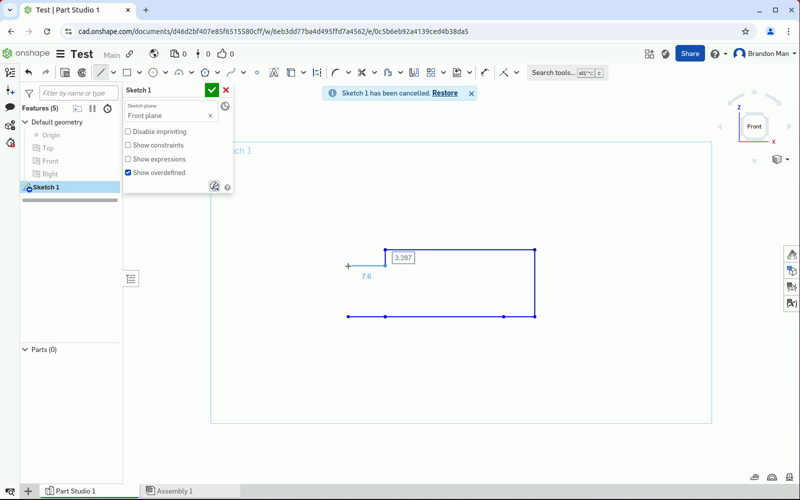
key_up(shift)
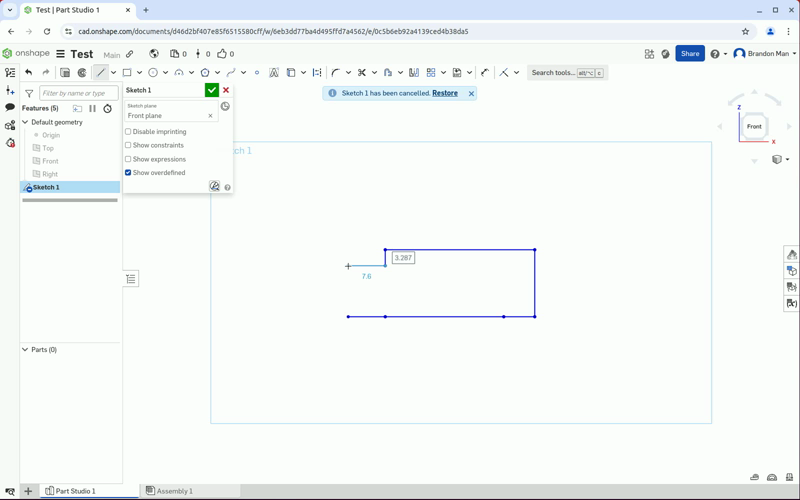
mouse_move(378, 265)
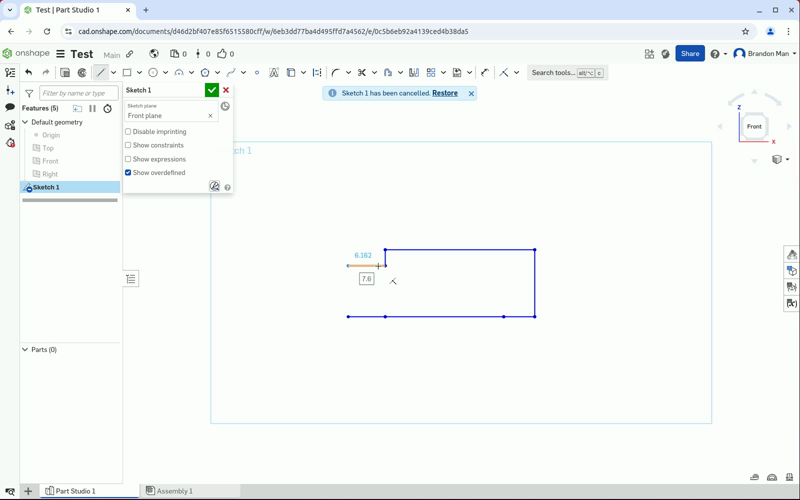
key_down(shift)
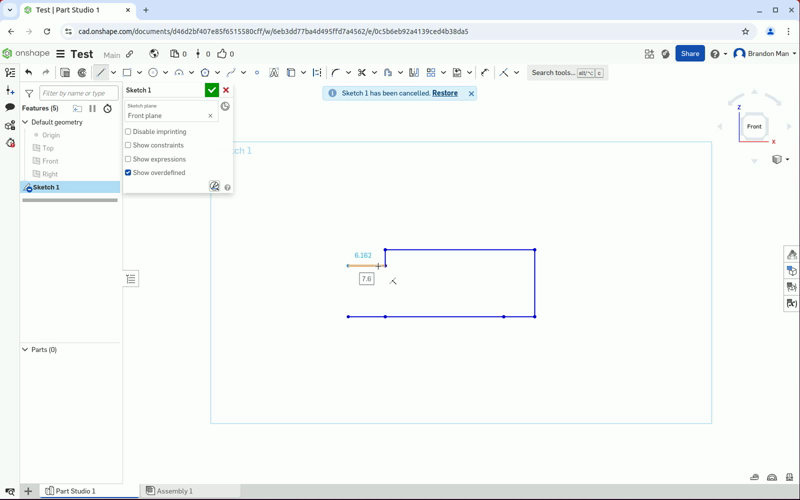
mouse_move(348, 316)
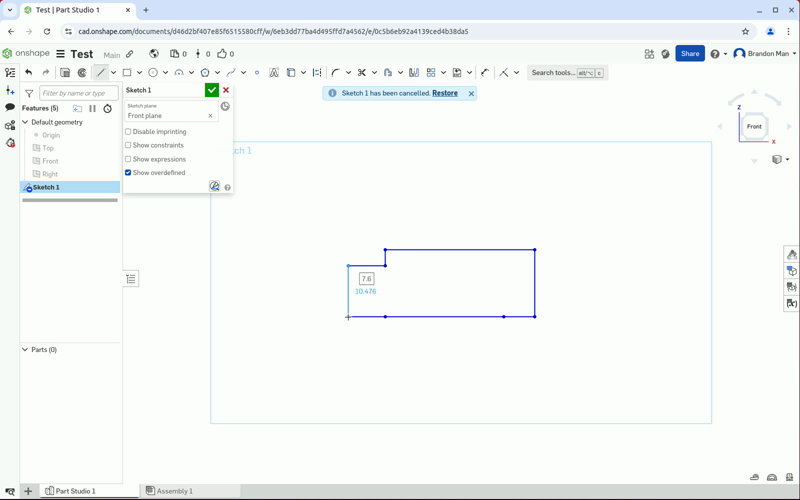
key_up(shift)
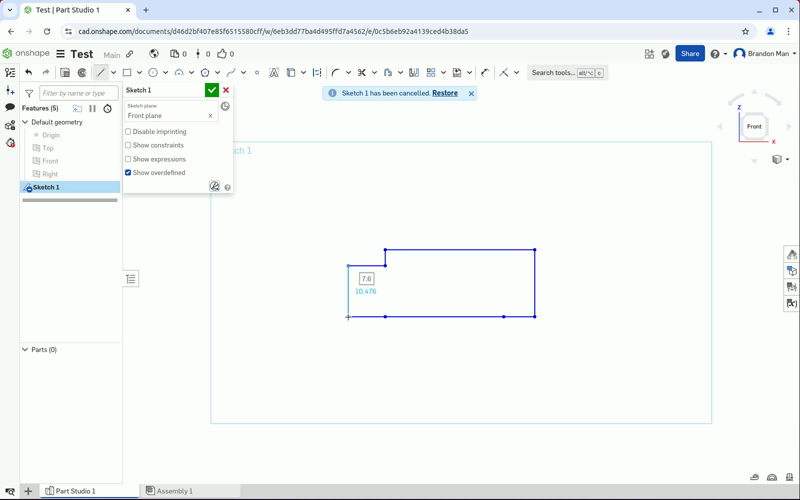
click(348, 316)
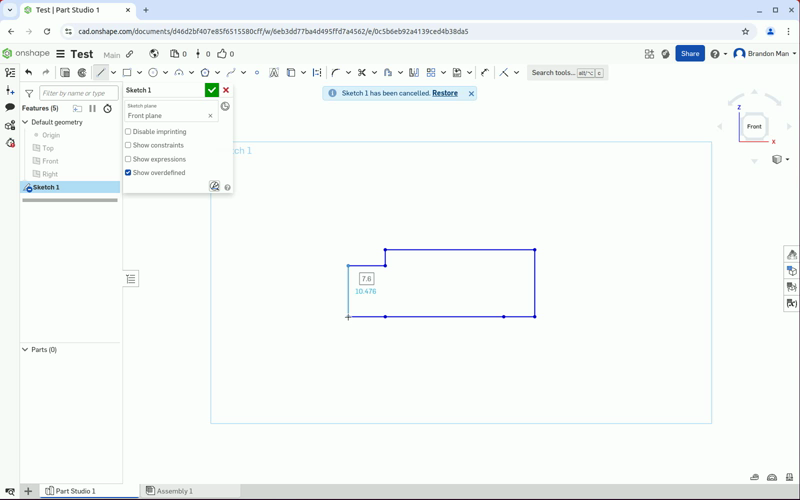
key(esc)
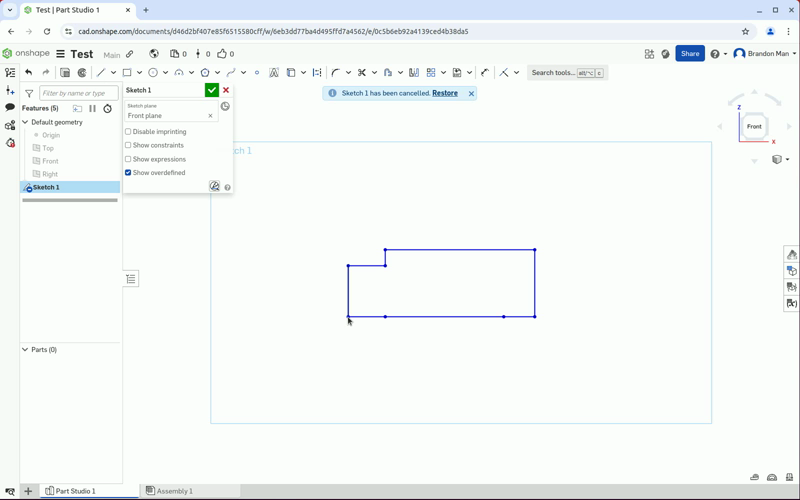
key(c)
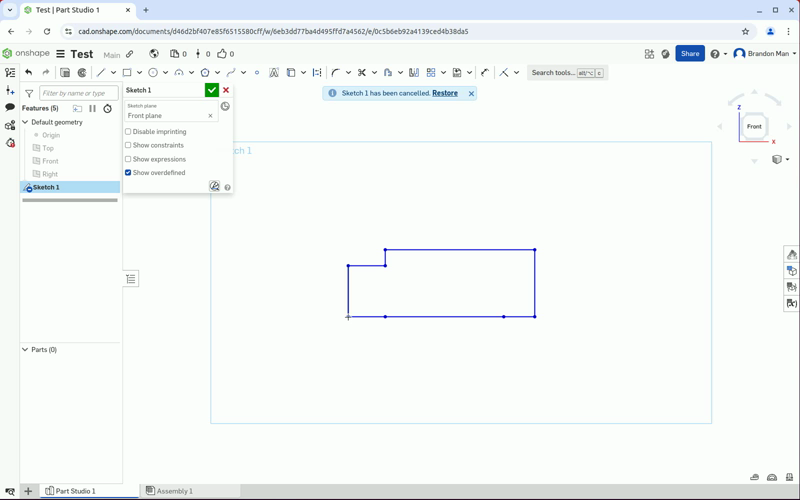
key_down(shift)
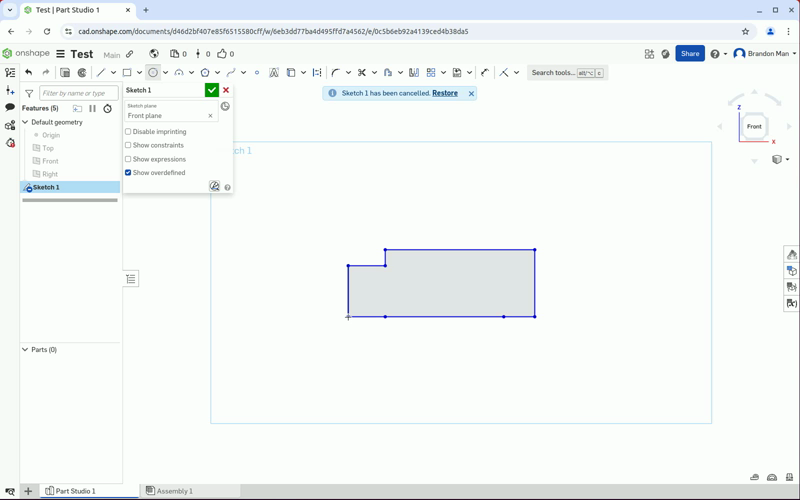
mouse_move(385, 306)
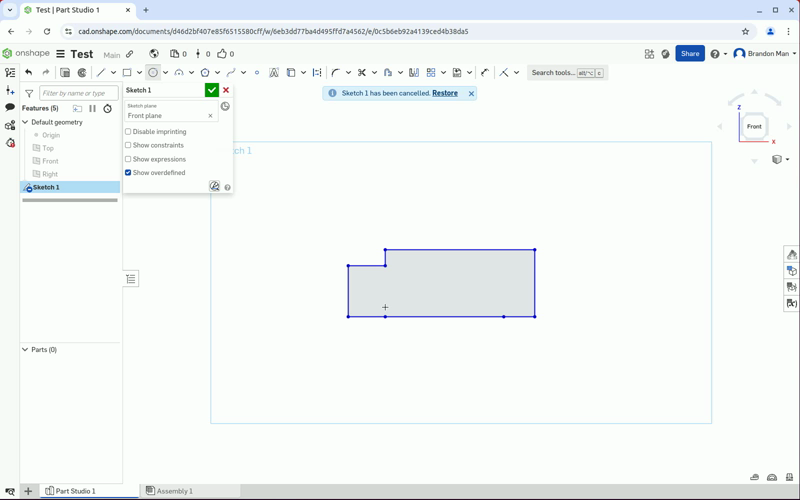
click(385, 306)
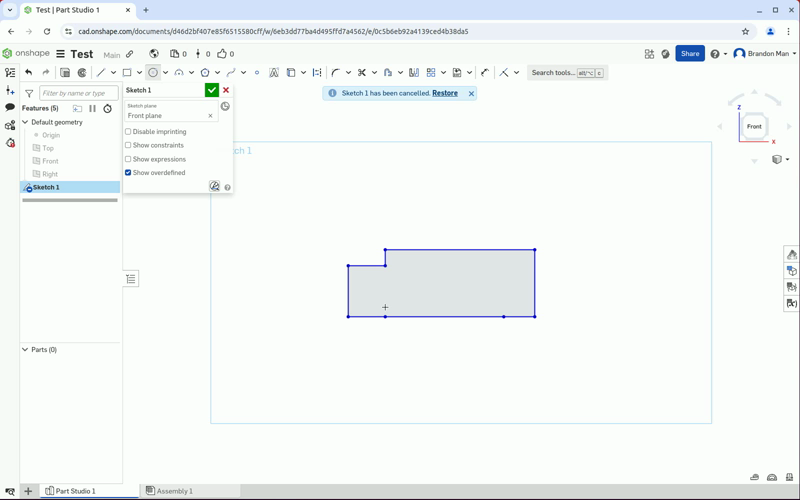
key_up(shift)
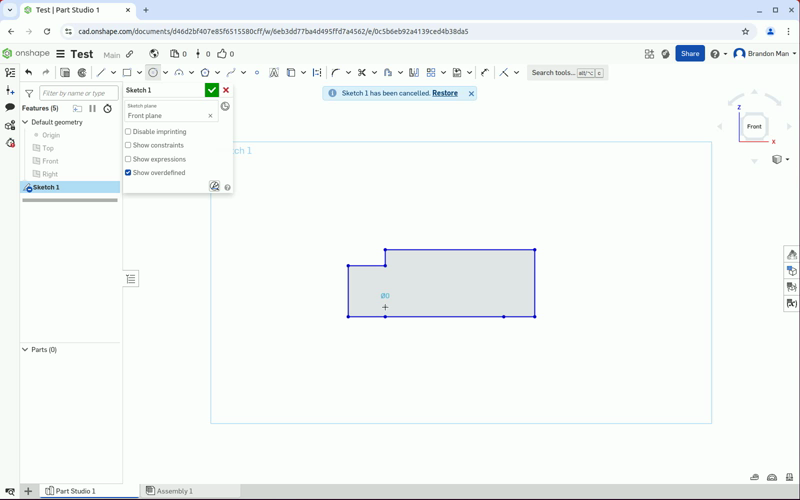
mouse_move(387, 306)
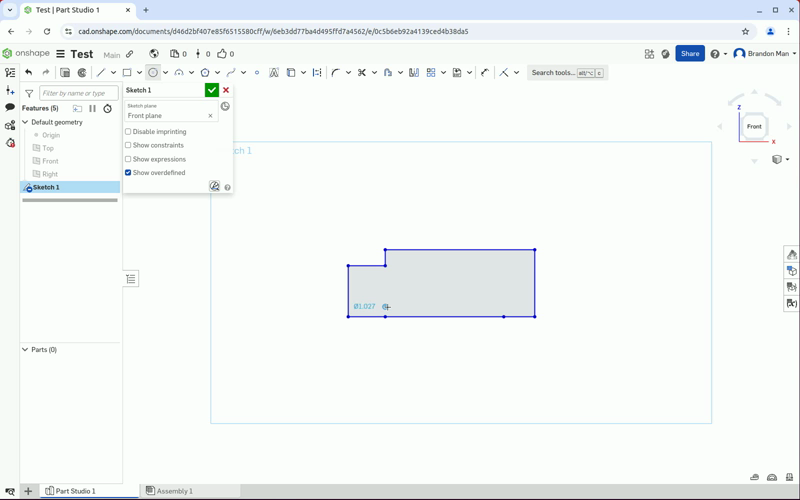
scroll(6)
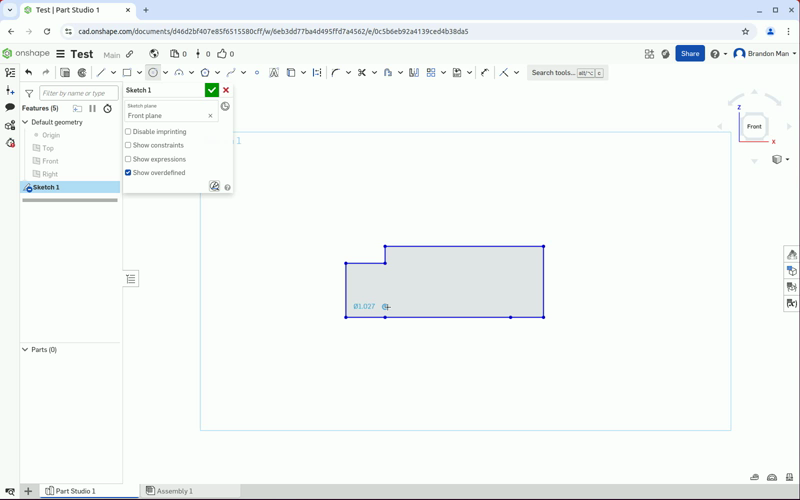
scroll(6)
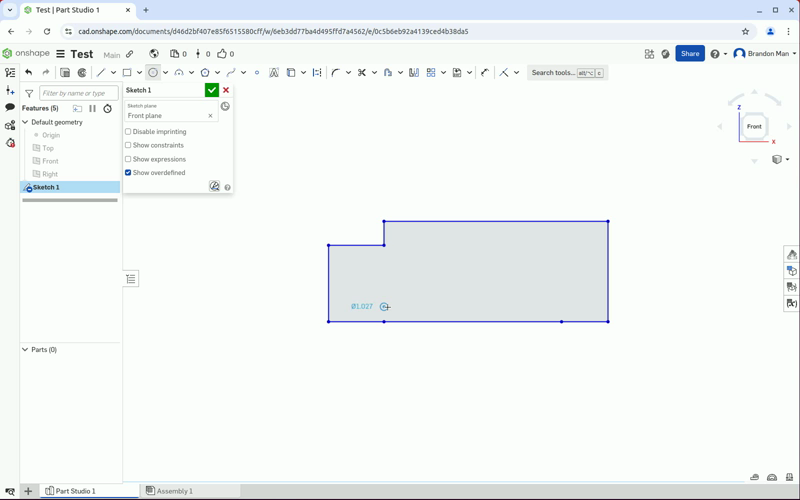
scroll(6)
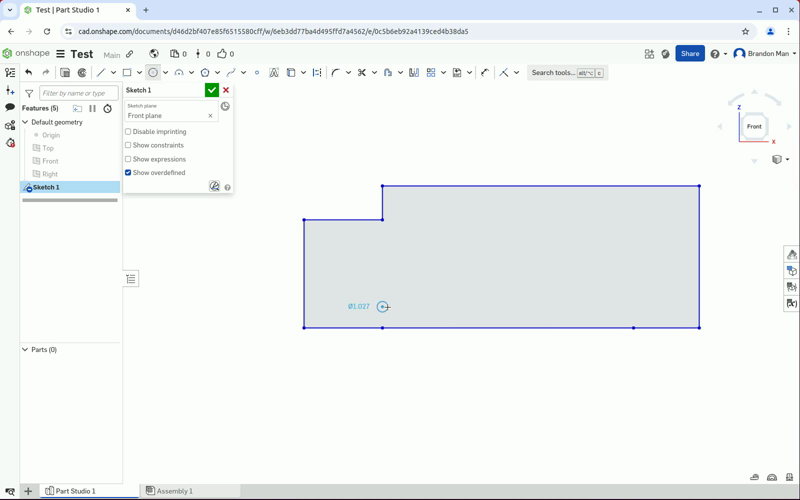
scroll(6)
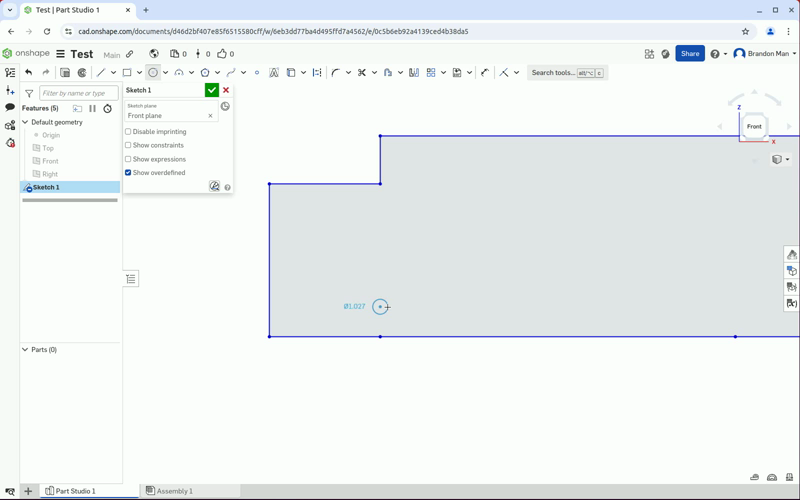
scroll(6)
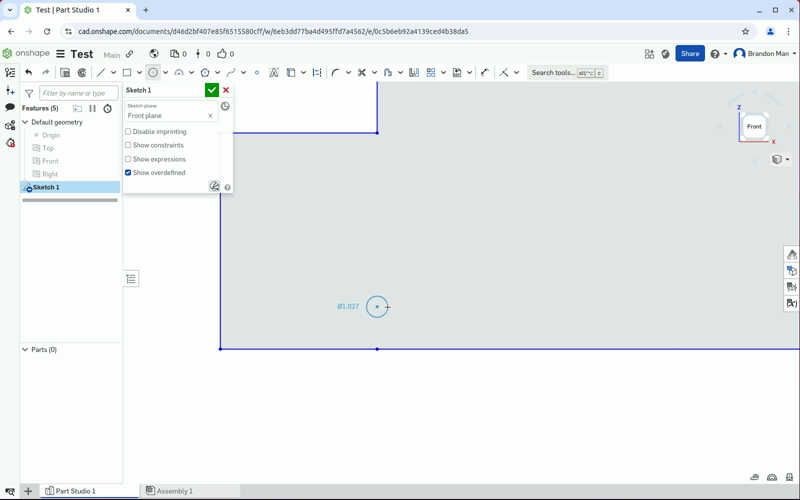
scroll(6)
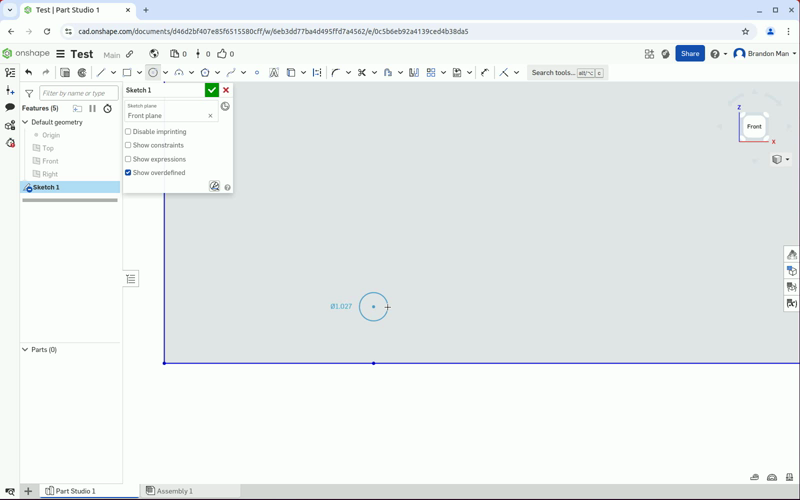
scroll(6)
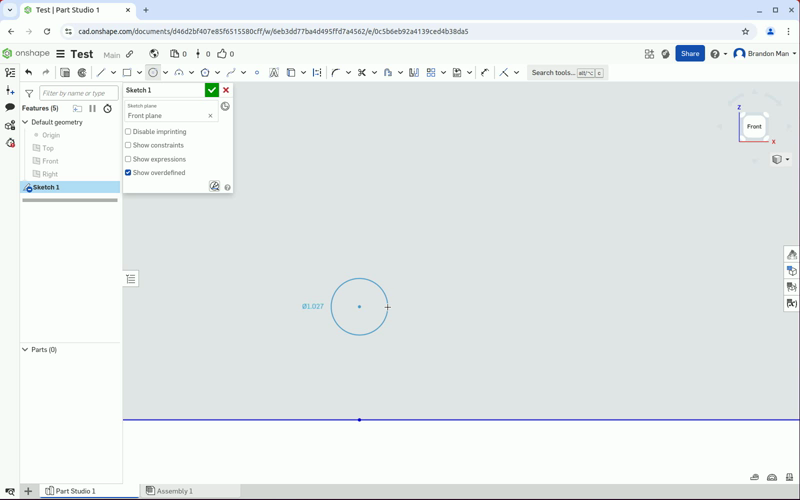
click(387, 306)
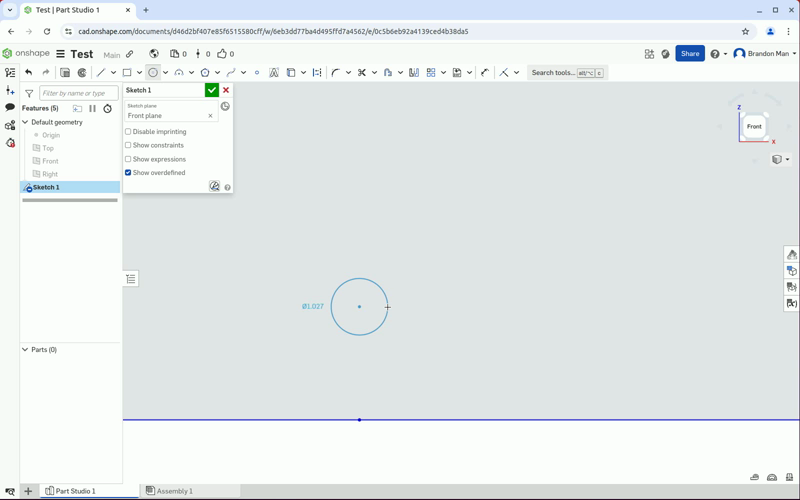
scroll(-6)
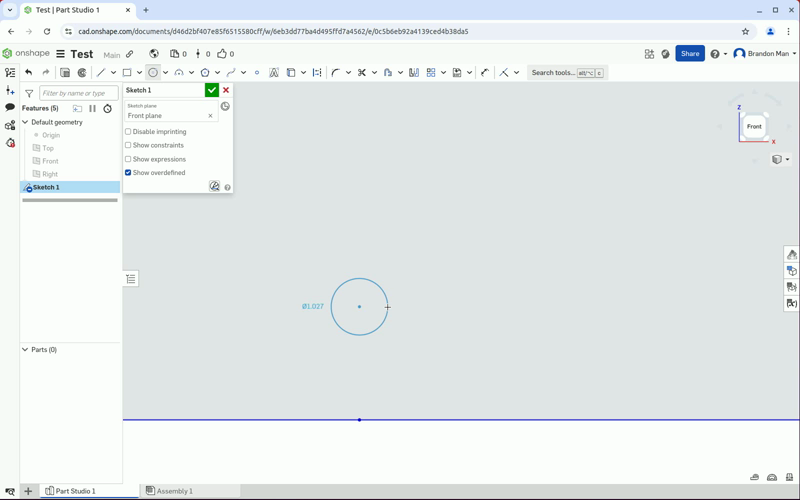
scroll(-6)
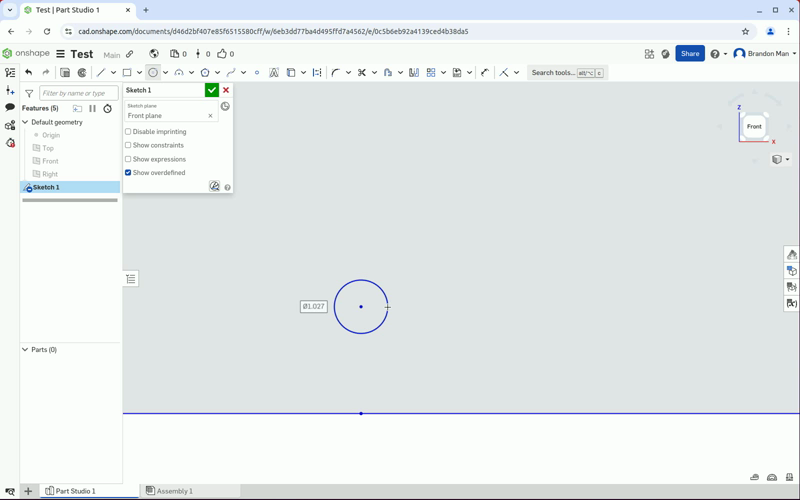
scroll(-6)
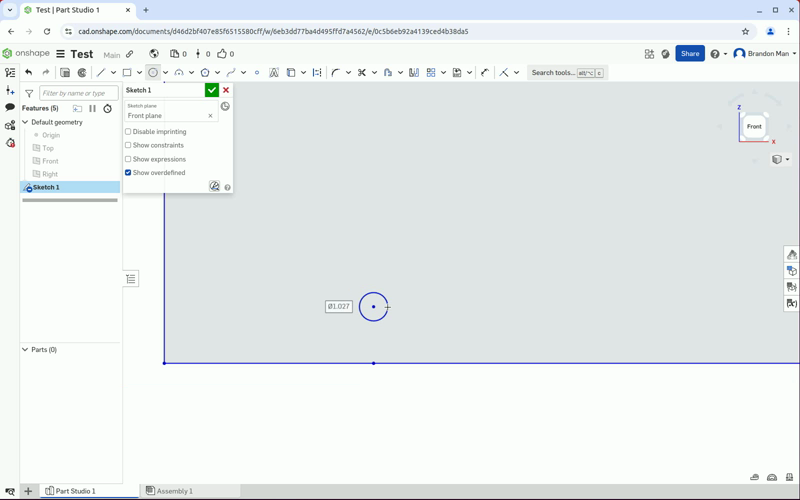
scroll(-6)
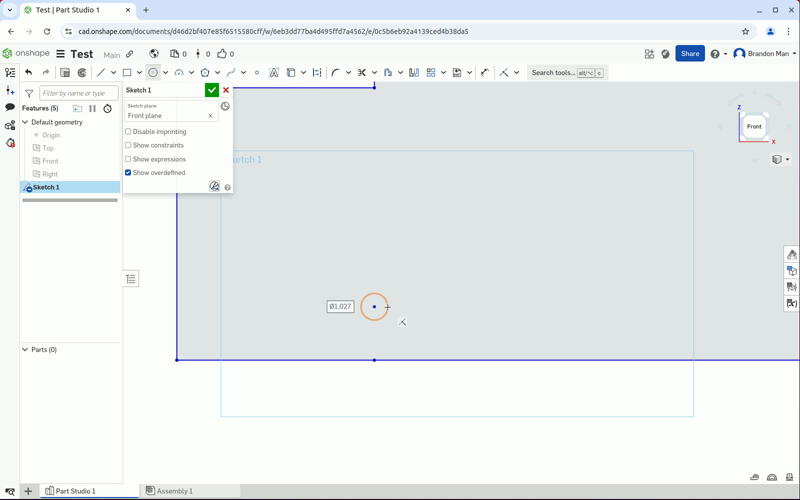
scroll(-6)
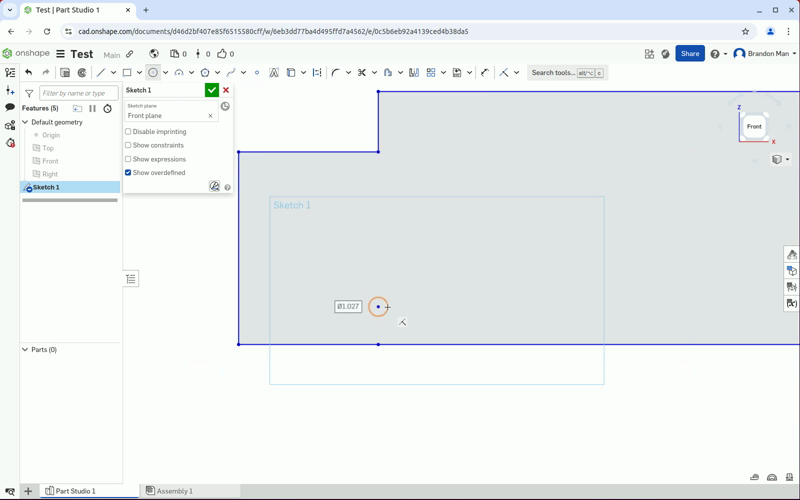
scroll(-6)
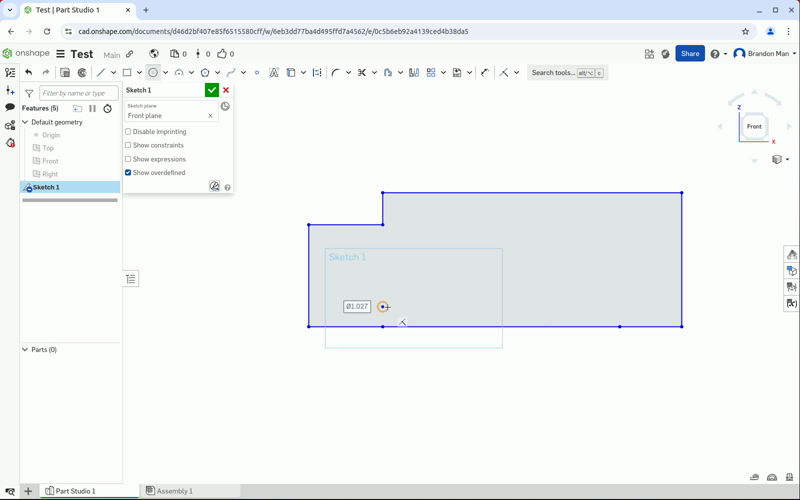
scroll(-6)
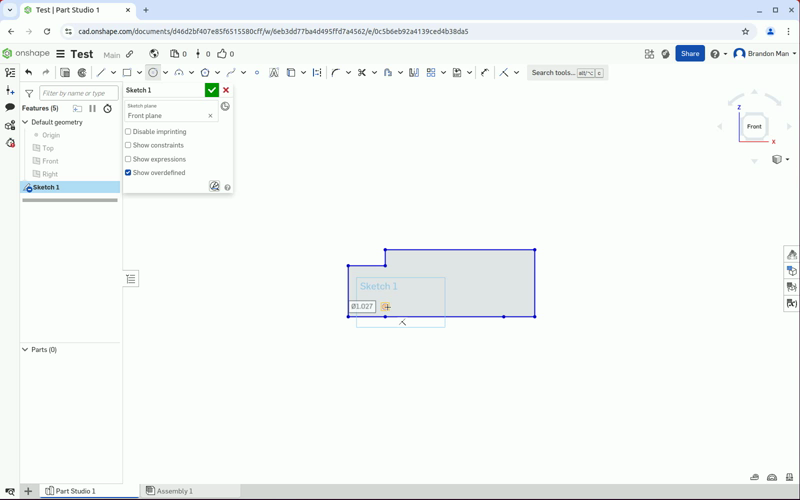
key(esc)
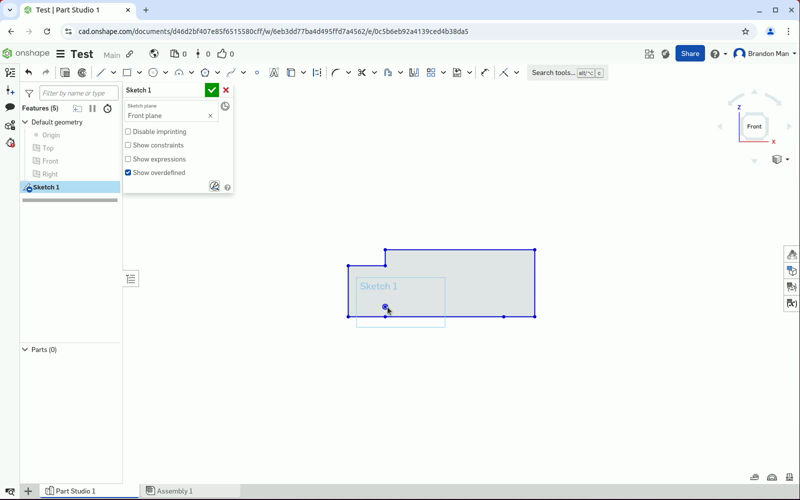
key(c)
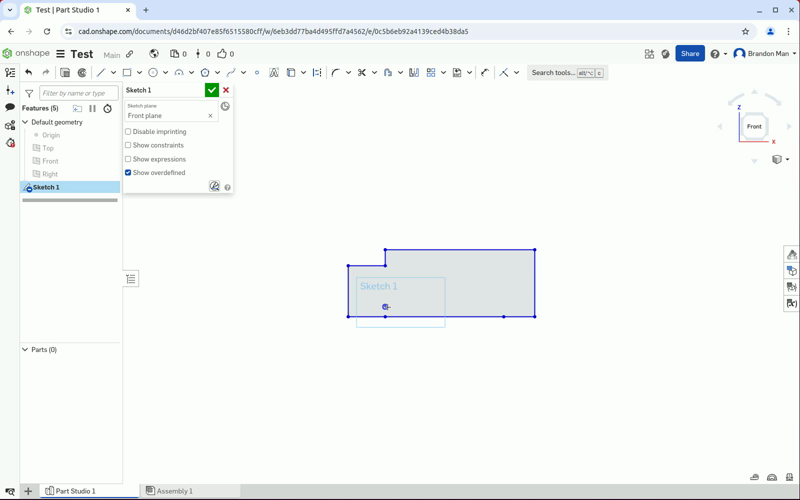
key_down(shift)
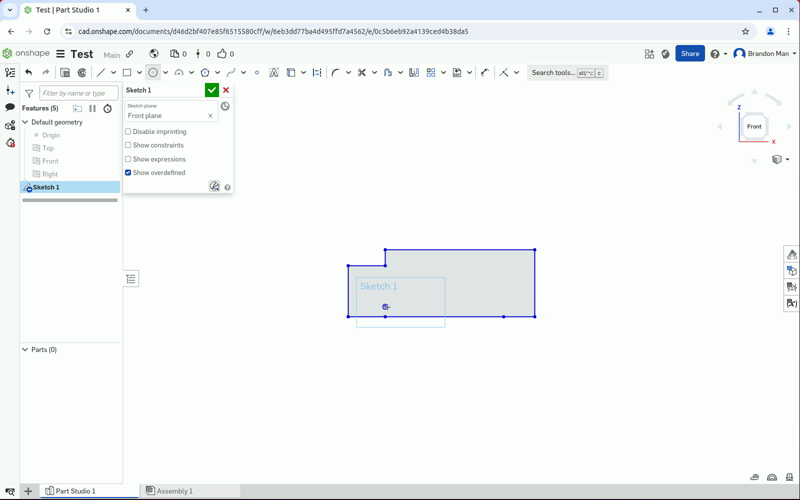
mouse_move(503, 306)
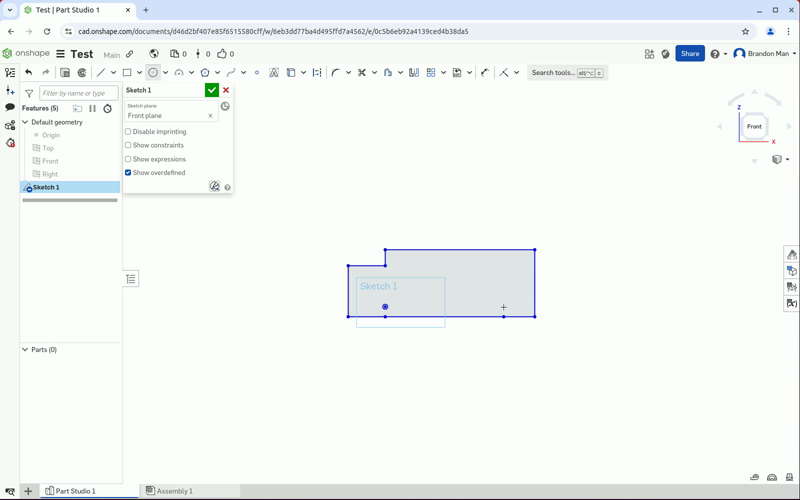
click(503, 306)
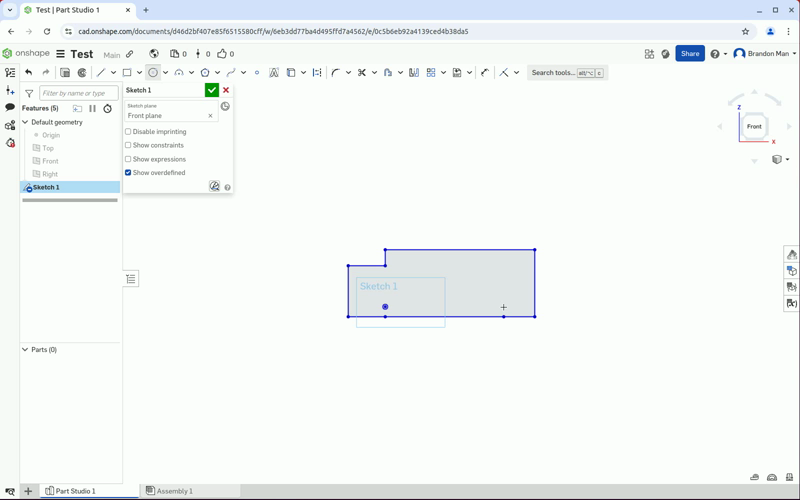
key_up(shift)
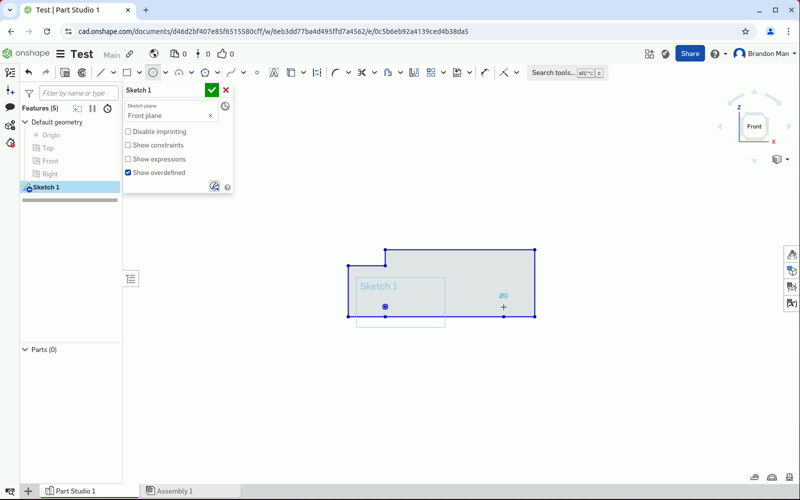
mouse_move(505, 306)
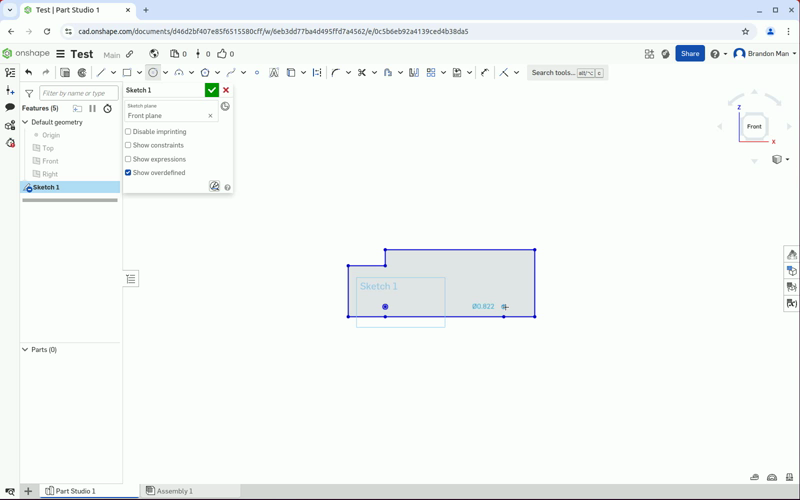
scroll(6)
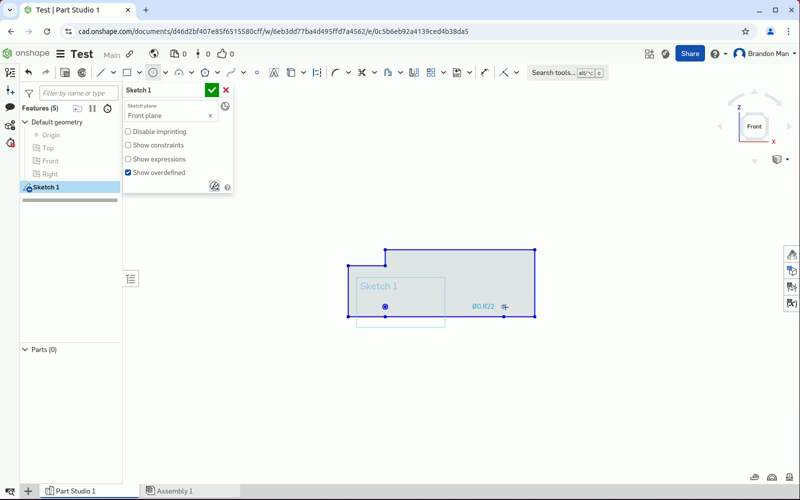
scroll(6)
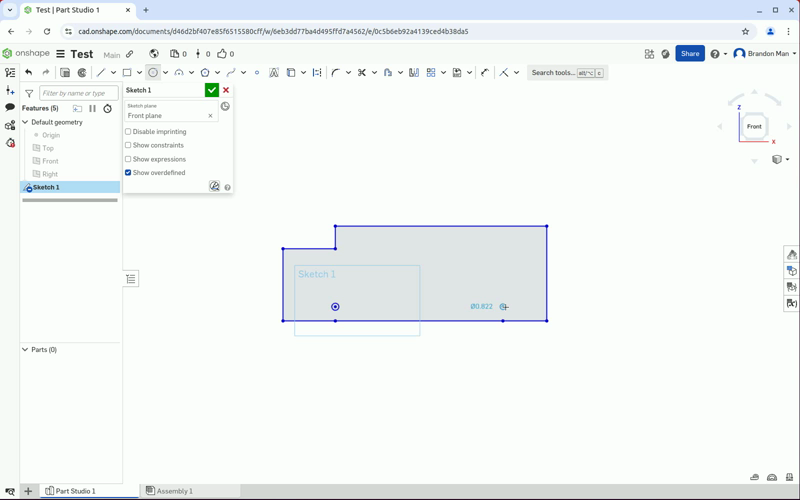
scroll(6)
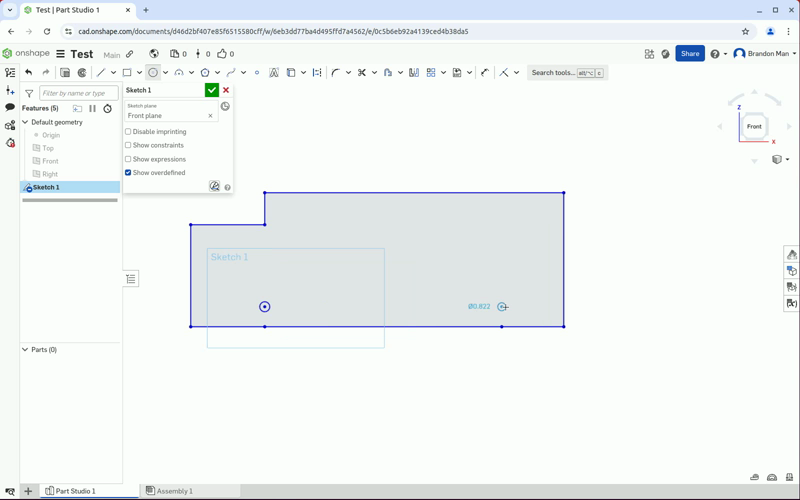
scroll(6)
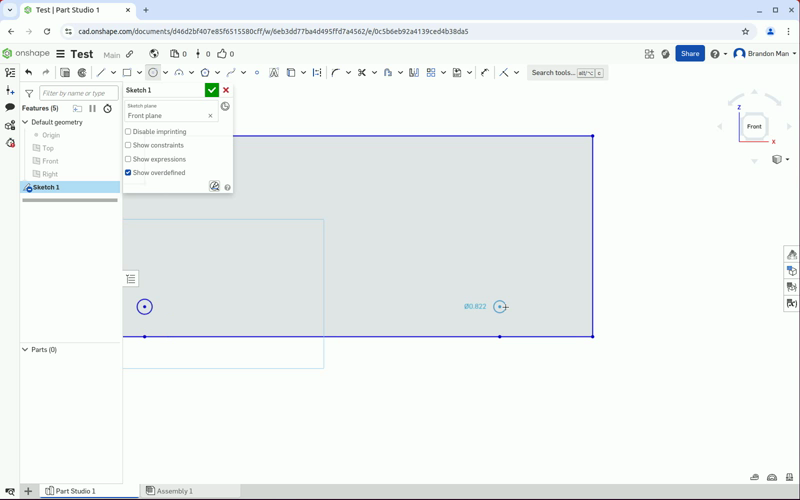
scroll(6)
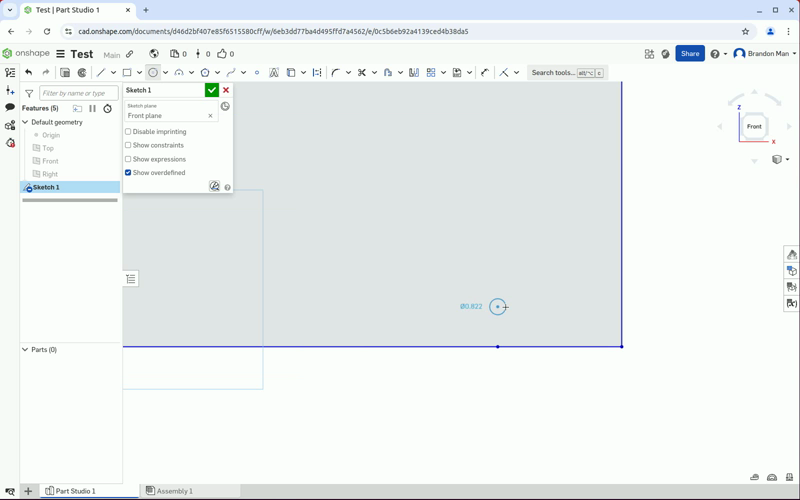
scroll(6)
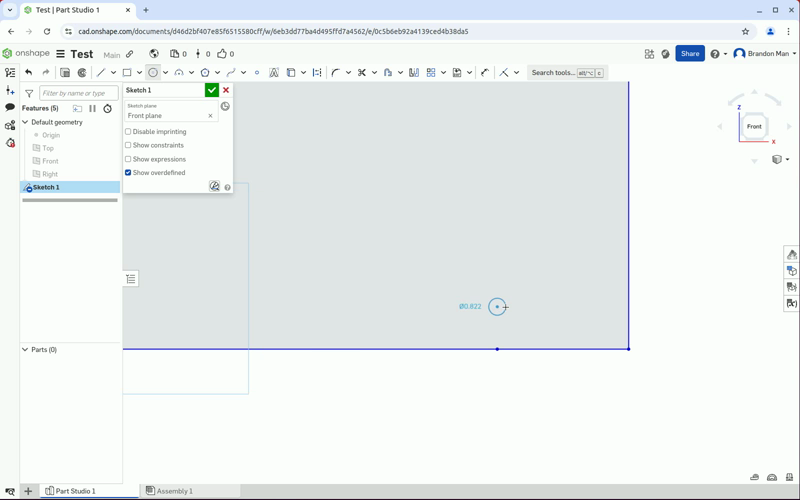
scroll(6)
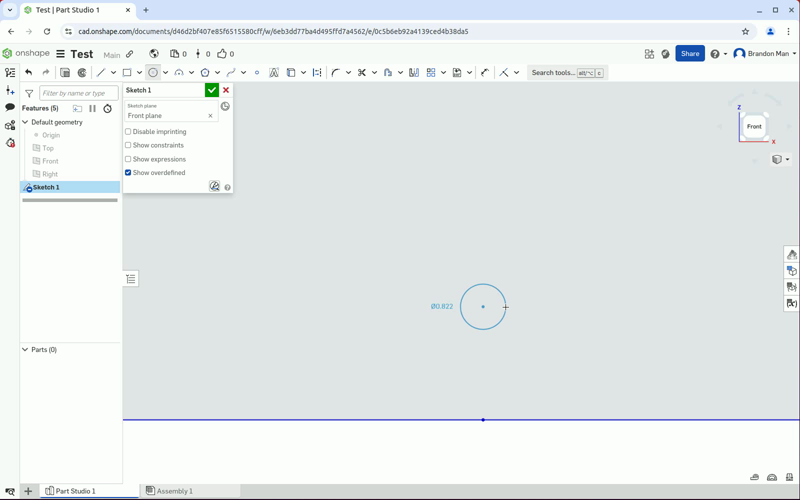
click(505, 306)
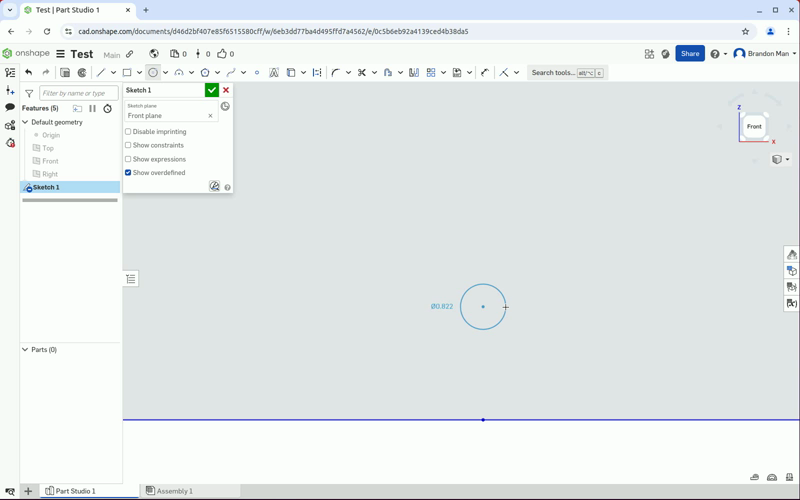
scroll(-6)
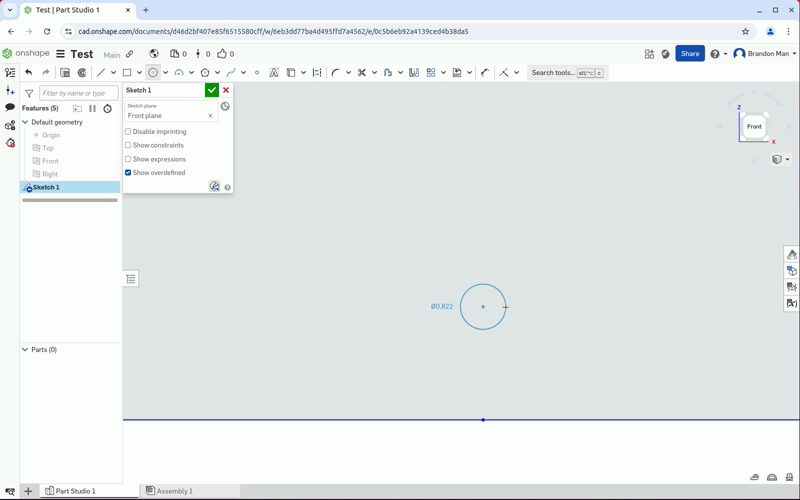
scroll(-6)
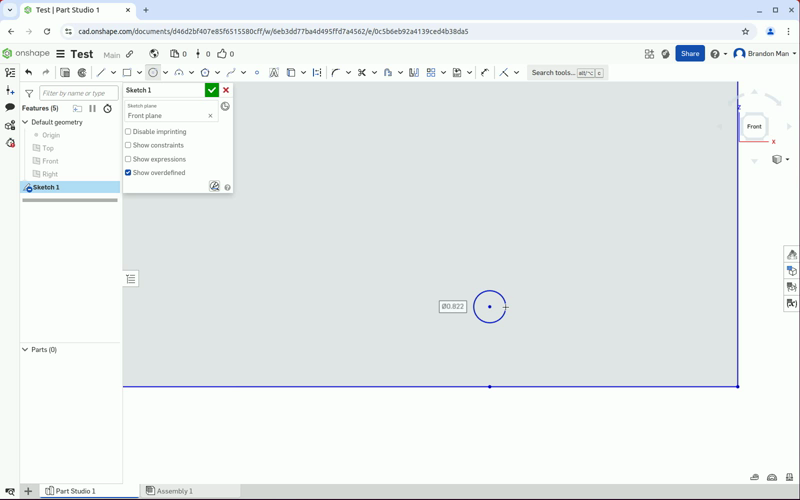
scroll(-6)
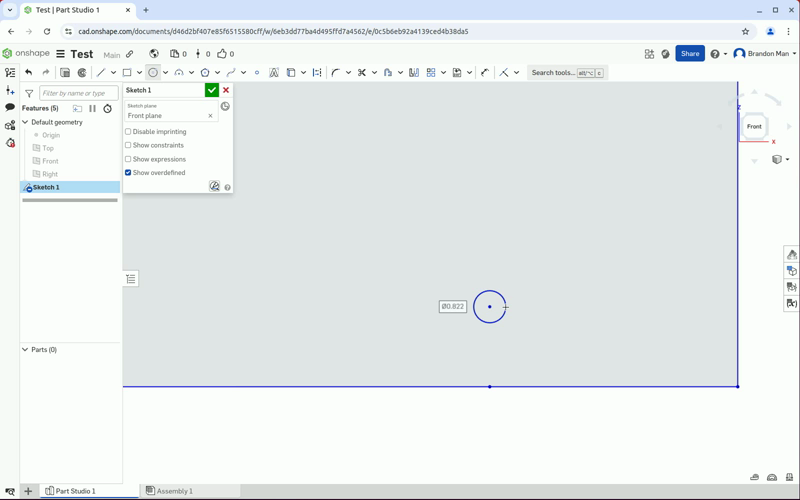
scroll(-6)
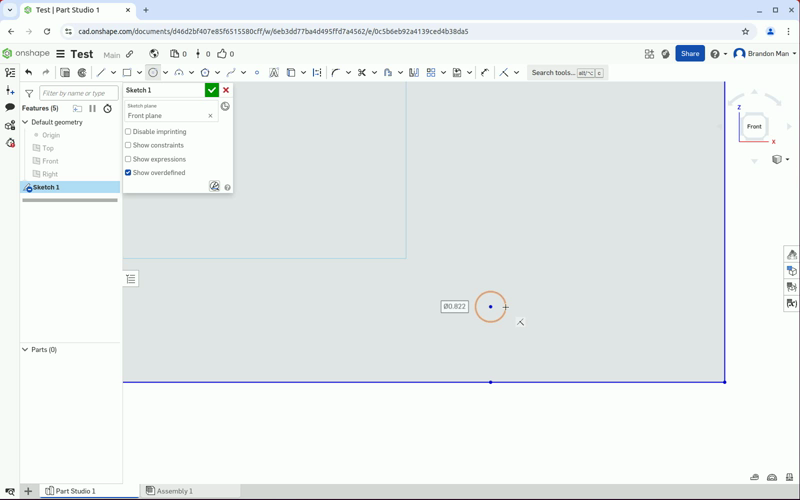
scroll(-6)
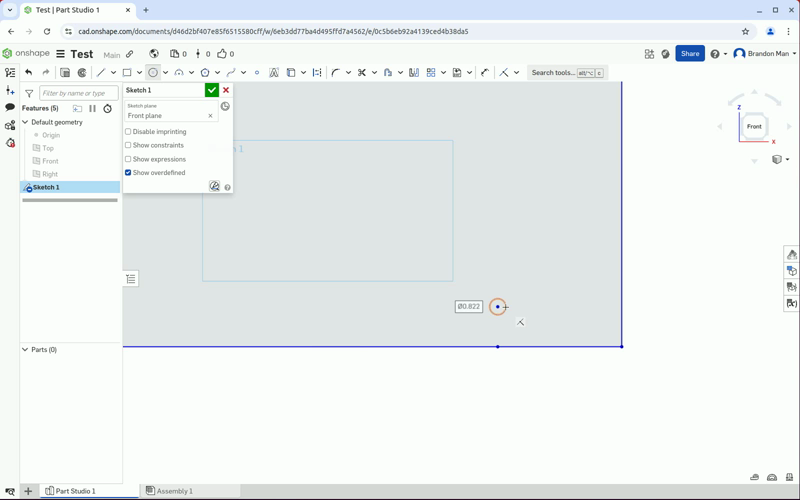
scroll(-6)
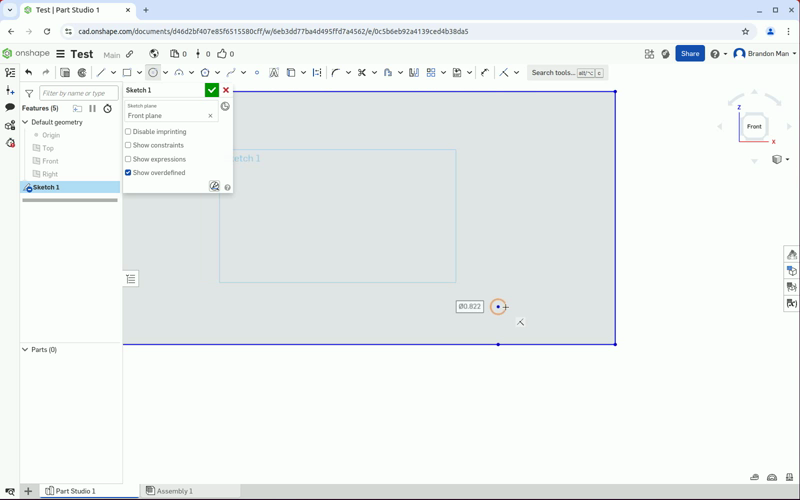
scroll(-6)
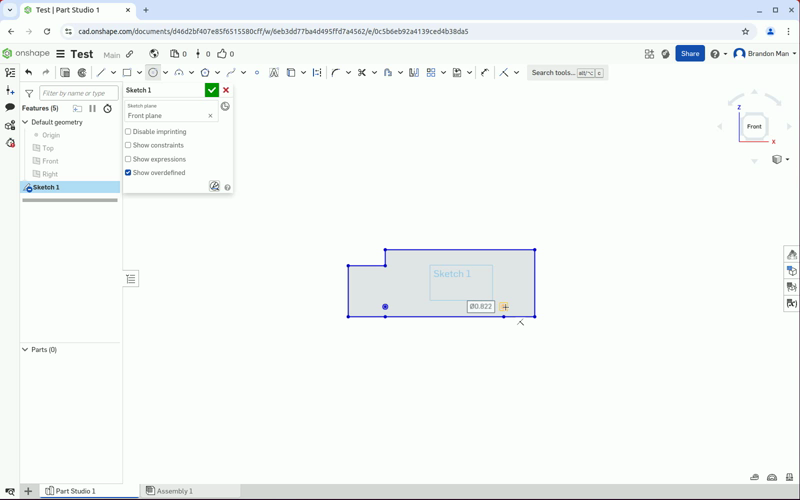
key(esc)
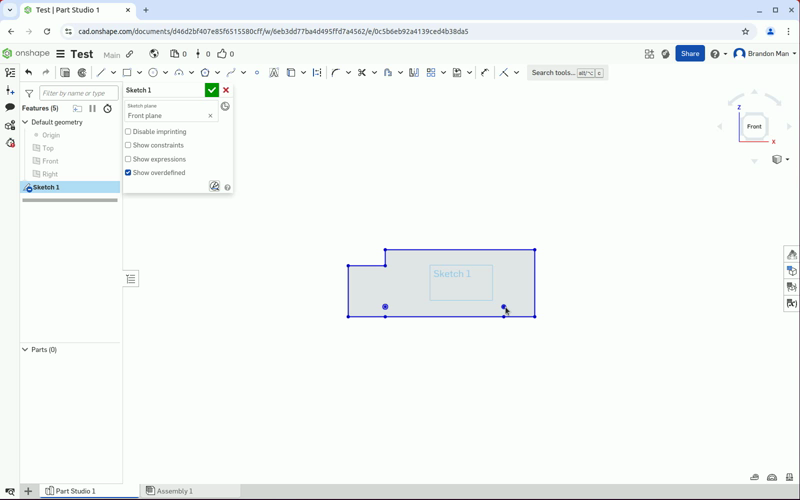
mouse_move(378, 277)
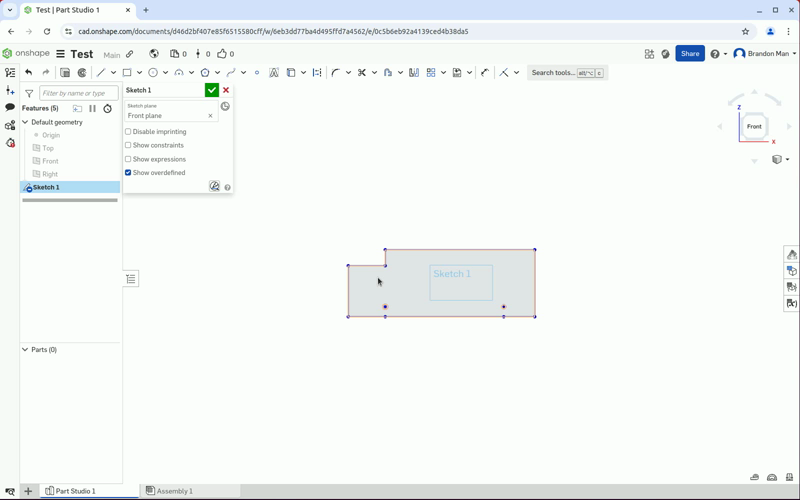
click(378, 277)
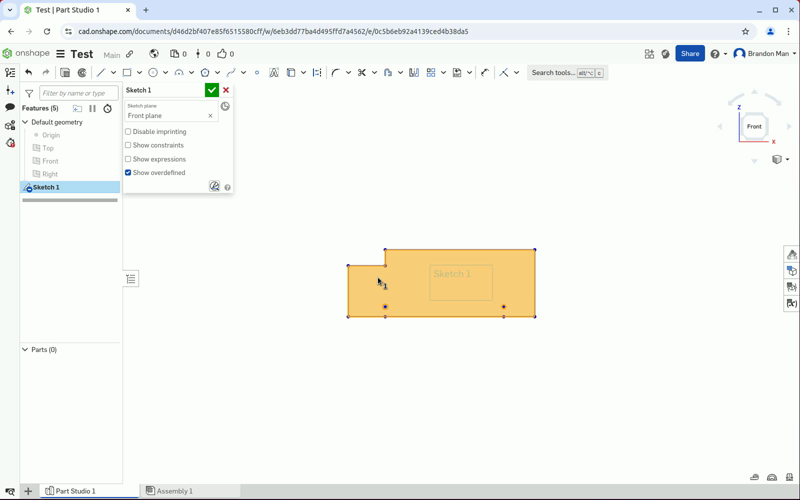
mouse_move(73, 352)
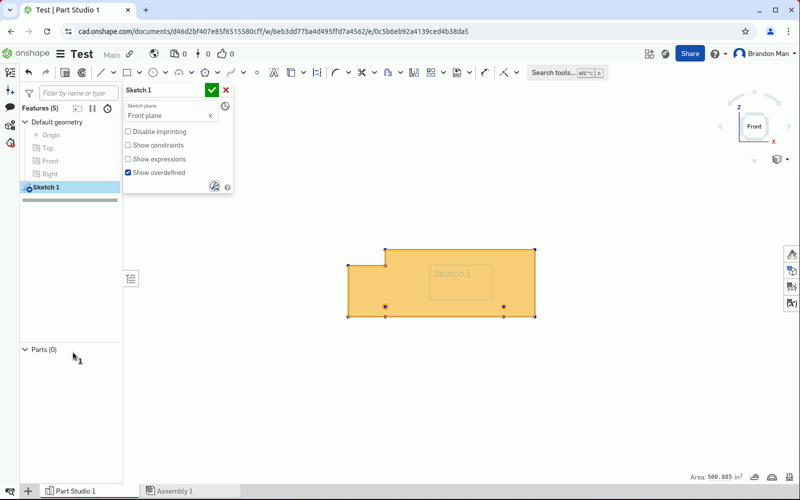
key(shift+y)
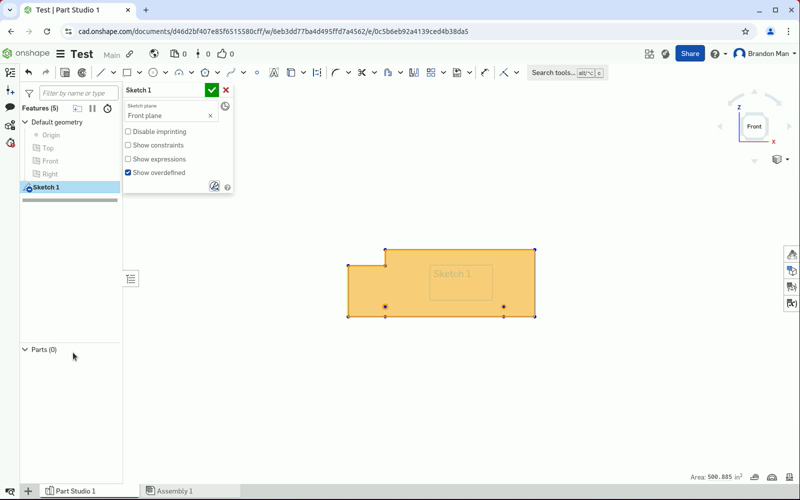
key(shift+e)
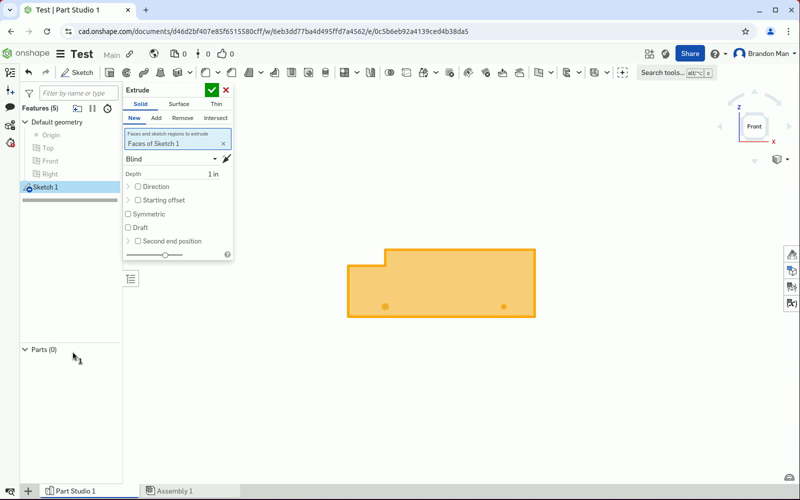
mouse_move(143, 106)
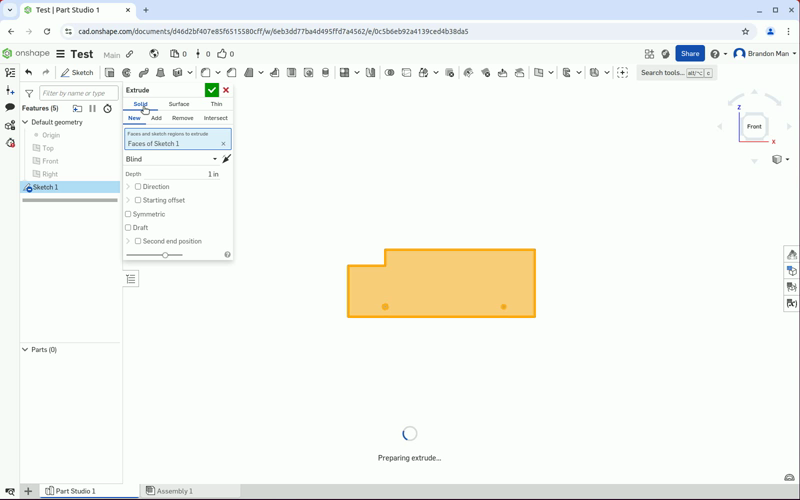
click(143, 106)
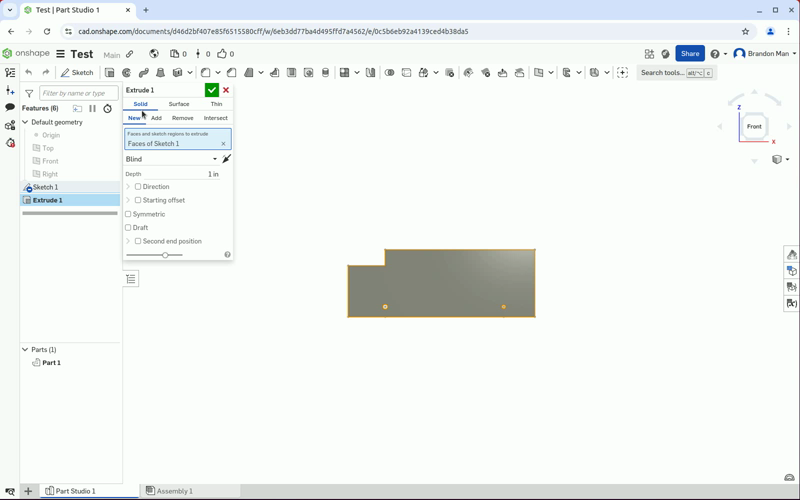
mouse_move(137, 120)
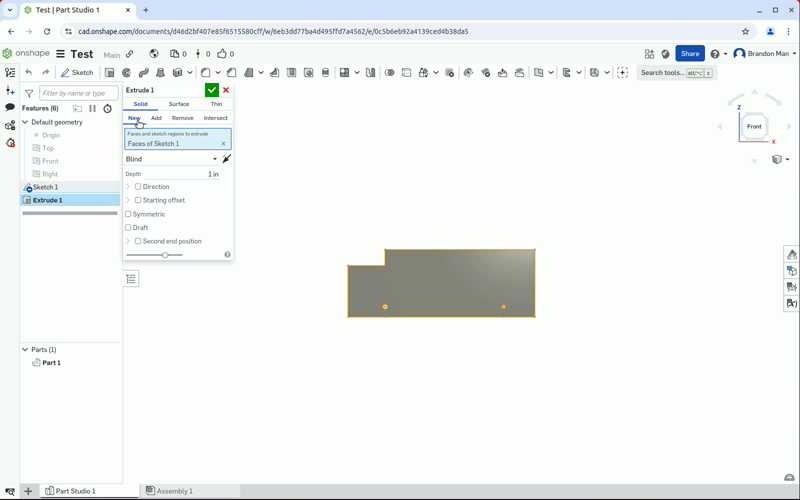
click(137, 120)
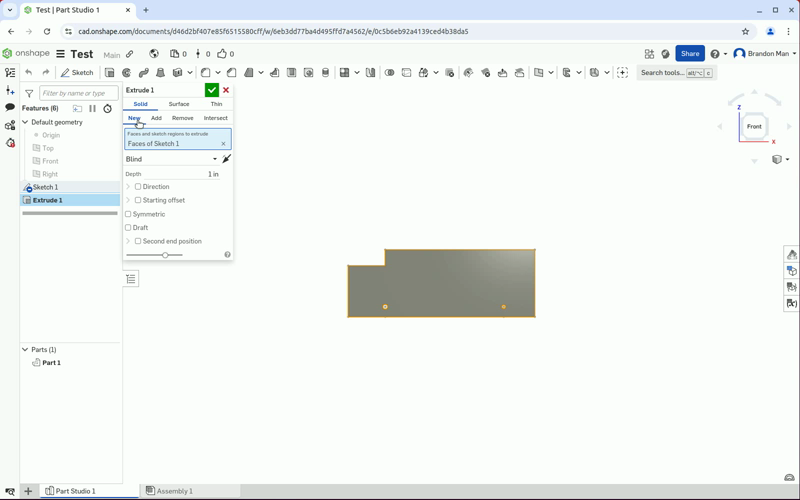
key(tab, 4)
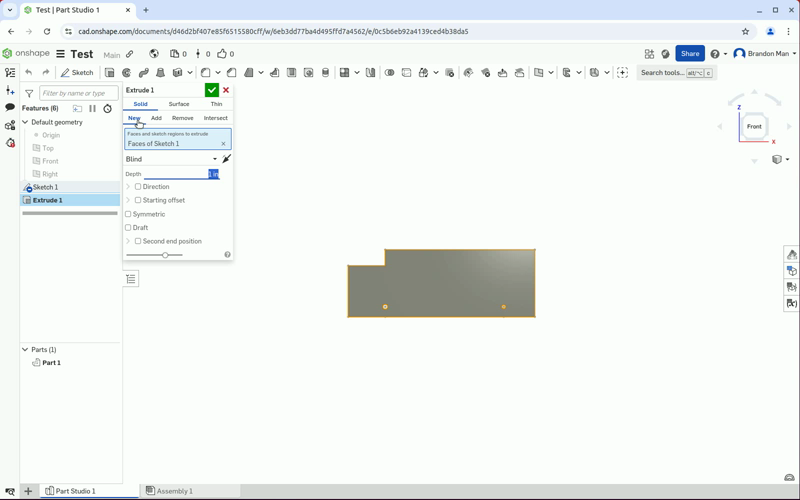
text(6.499)
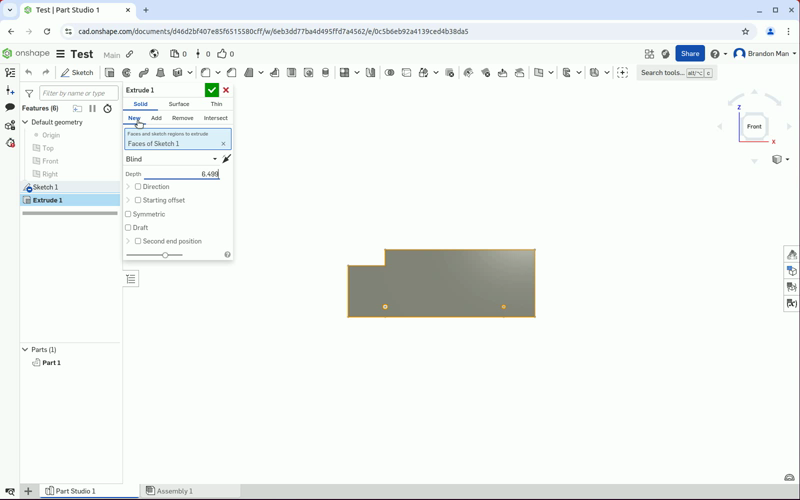
key(enter)
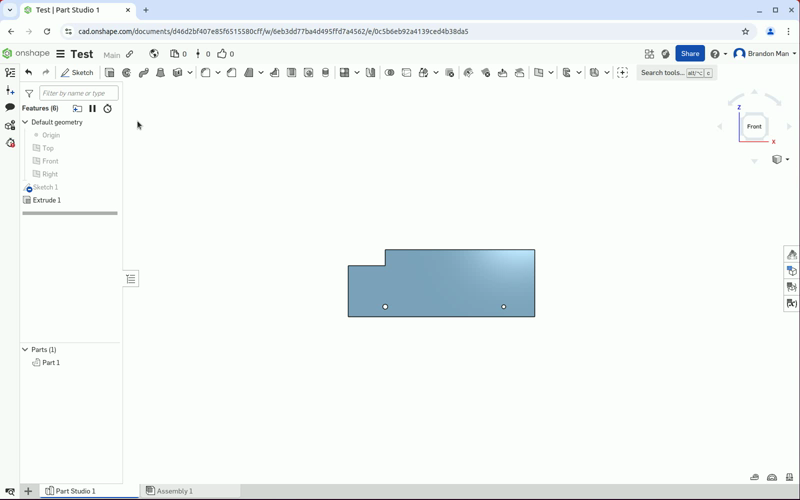
key(shift+h)
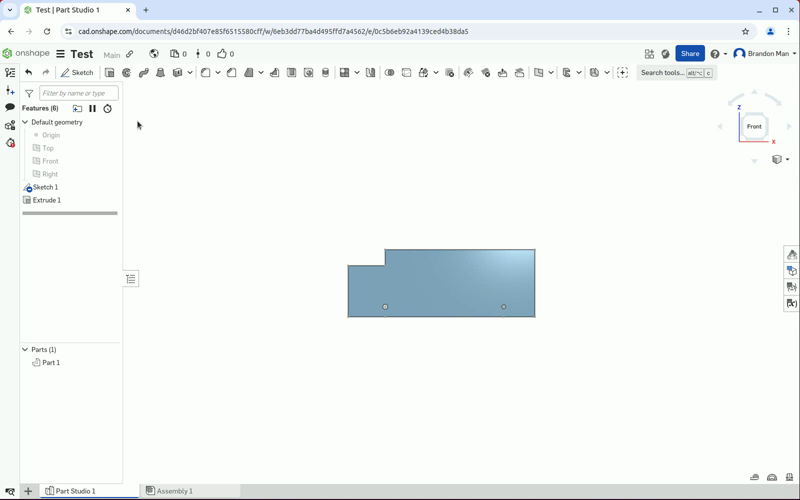
key(shift+h)
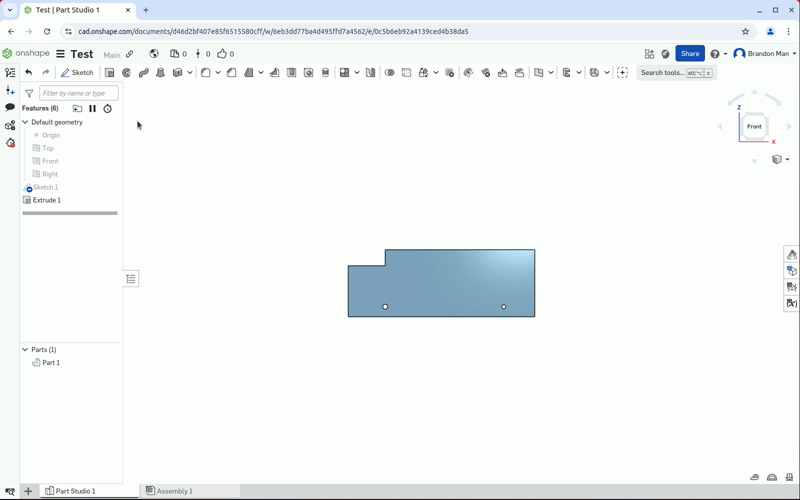
mouse_move(73, 189)
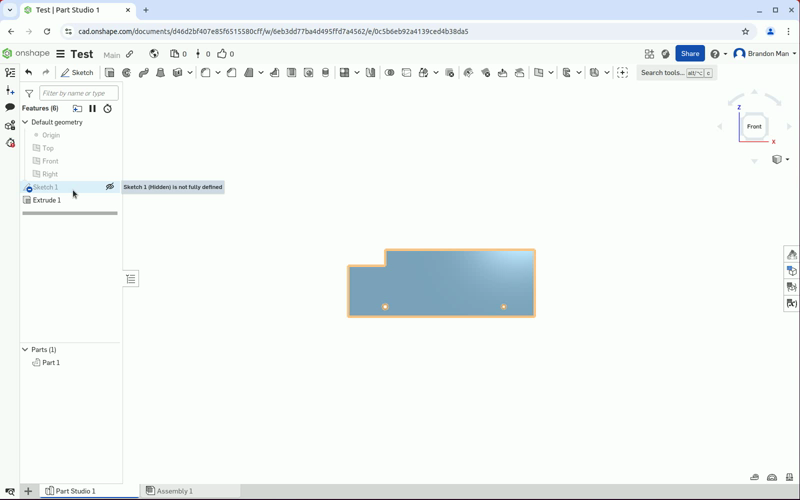
click(73, 189)
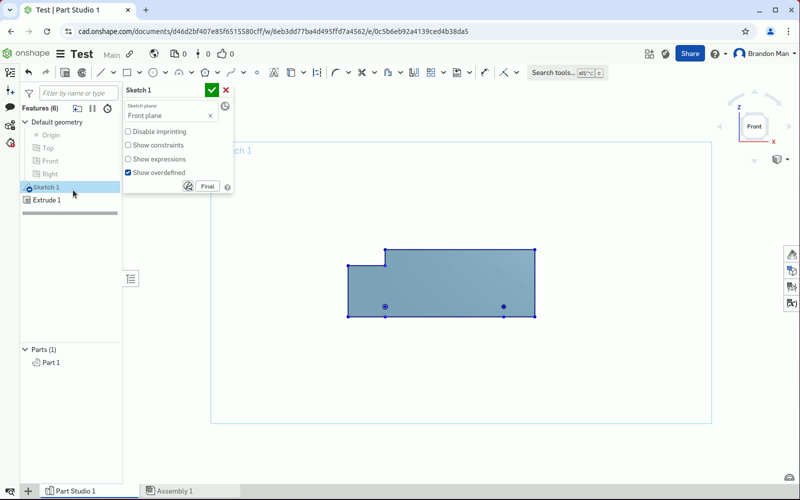
mouse_move(229, 92)
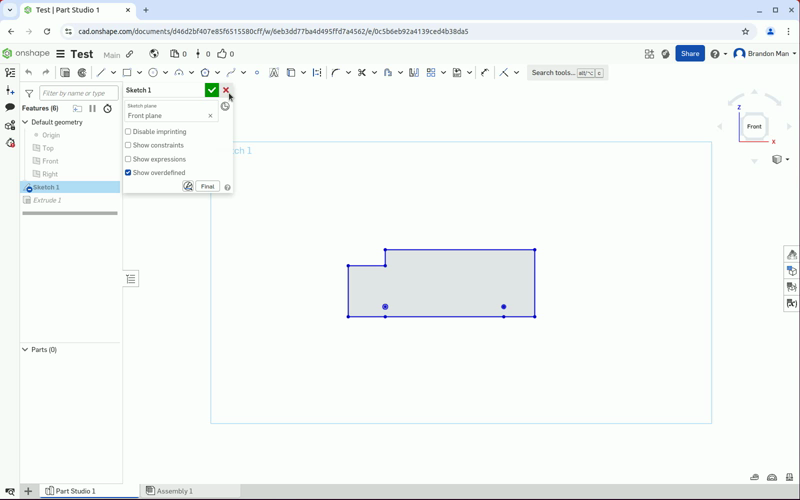
click(229, 92)
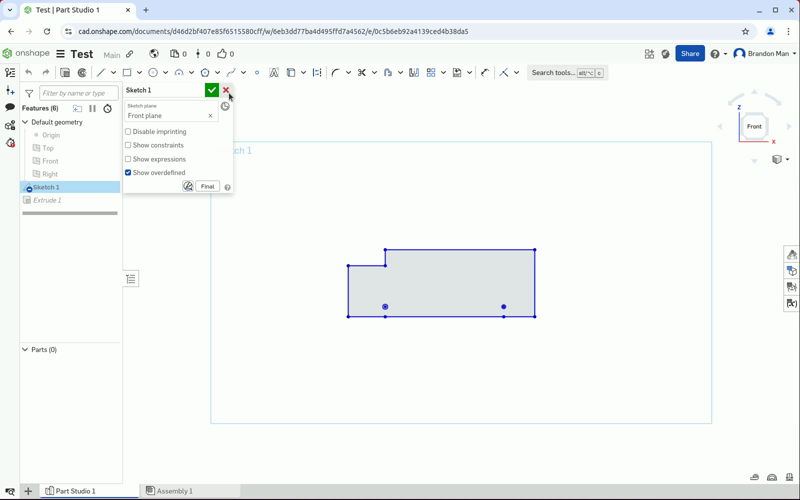
key(shift+s)
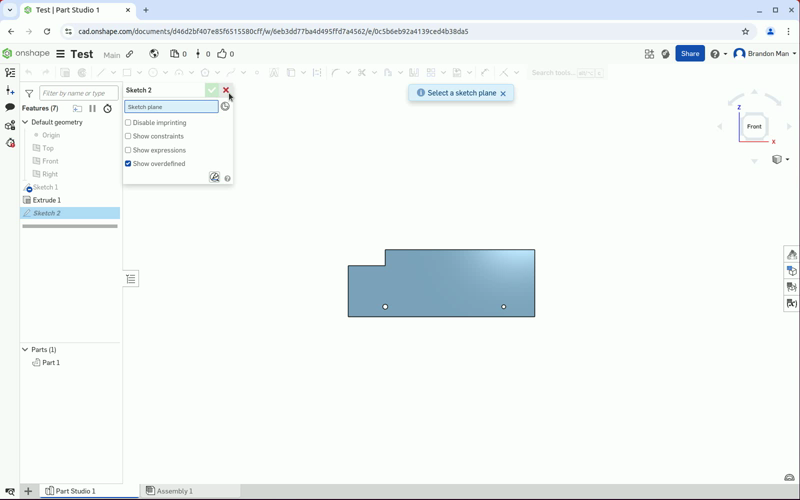
mouse_move(73, 163)
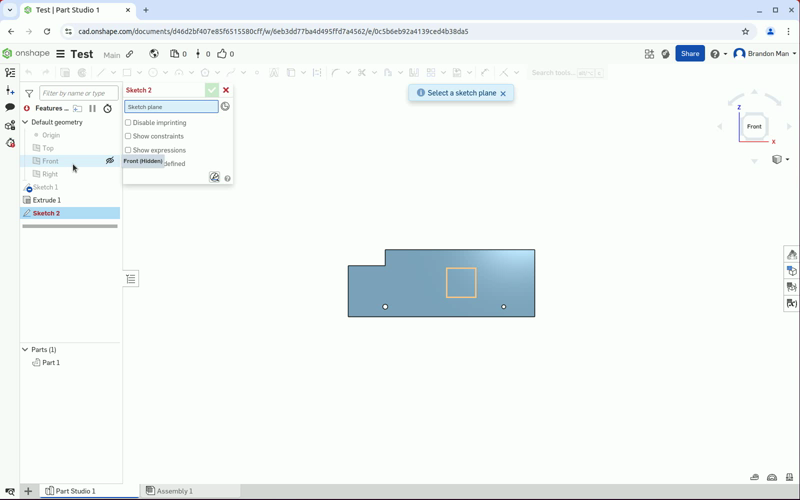
click(73, 163)
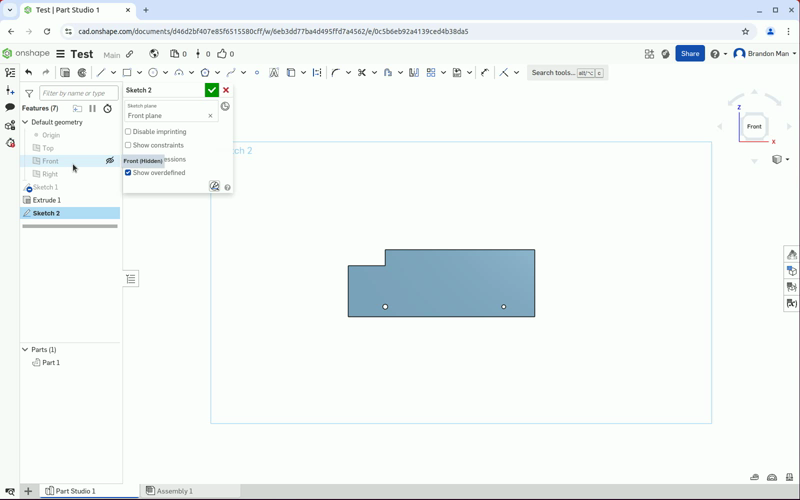
mouse_move(73, 352)
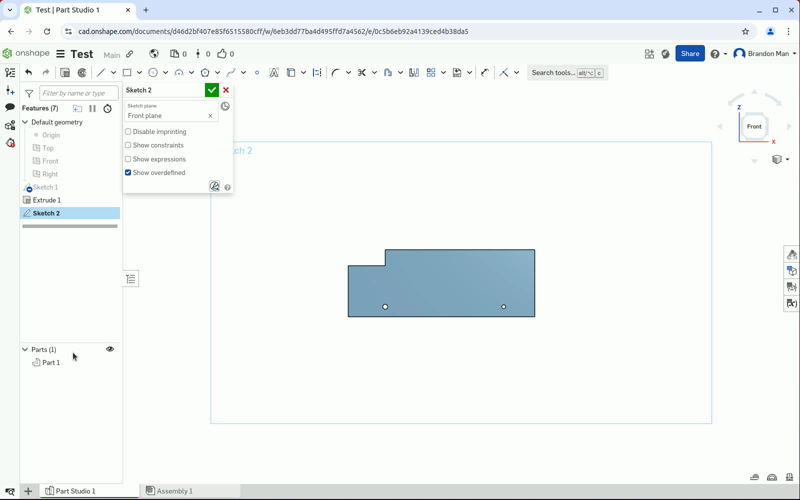
key(y)
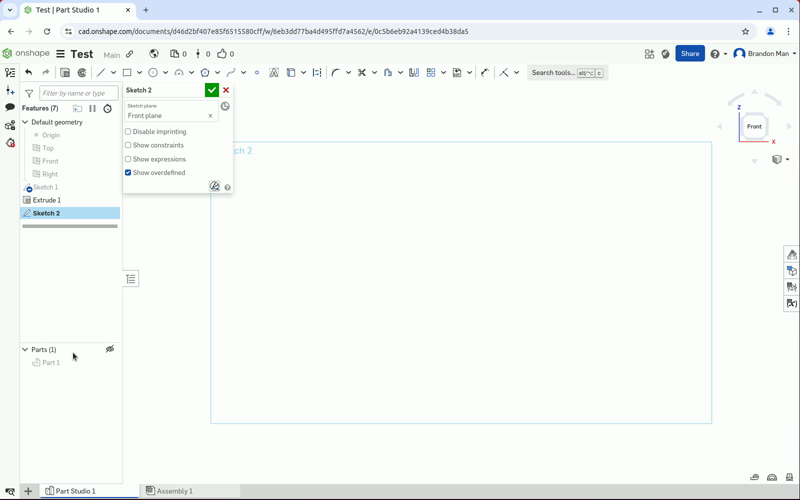
key(l)
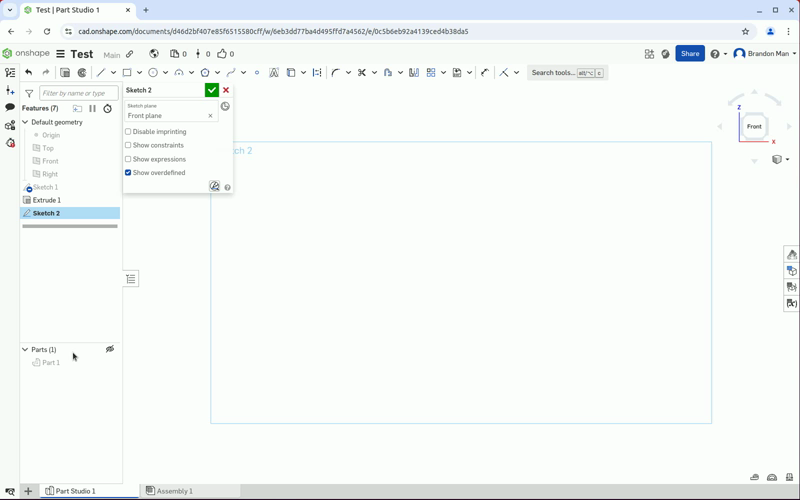
key_down(shift)
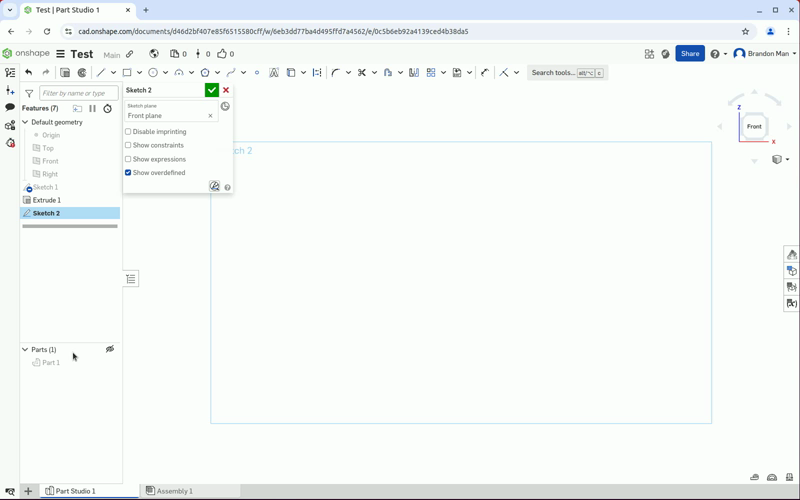
mouse_move(348, 316)
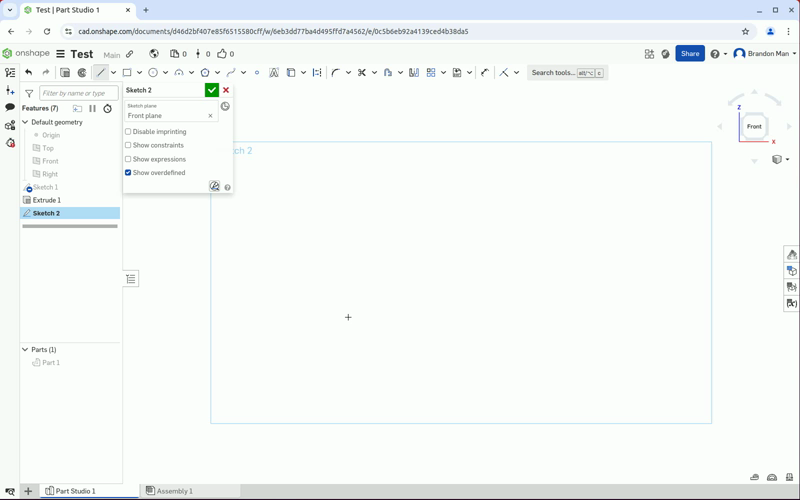
click(348, 316)
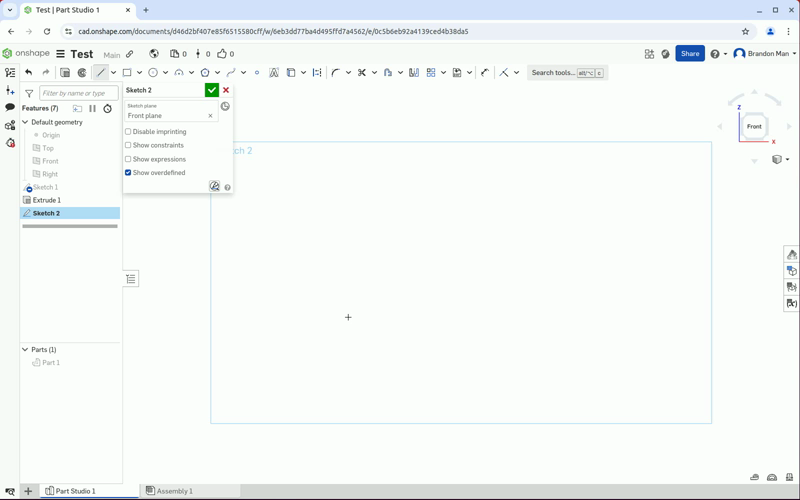
key_up(shift)
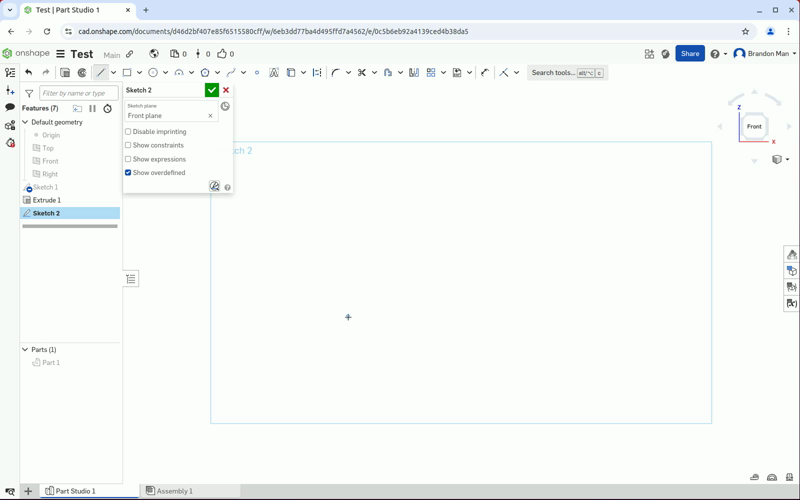
key_down(shift)
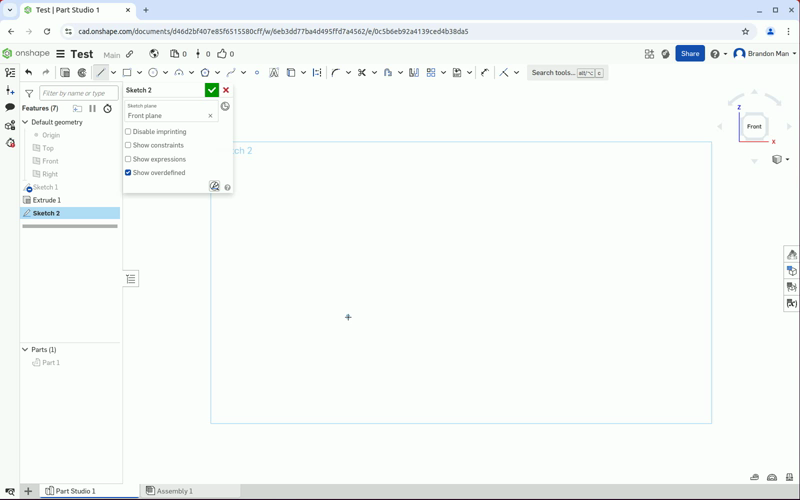
mouse_move(378, 316)
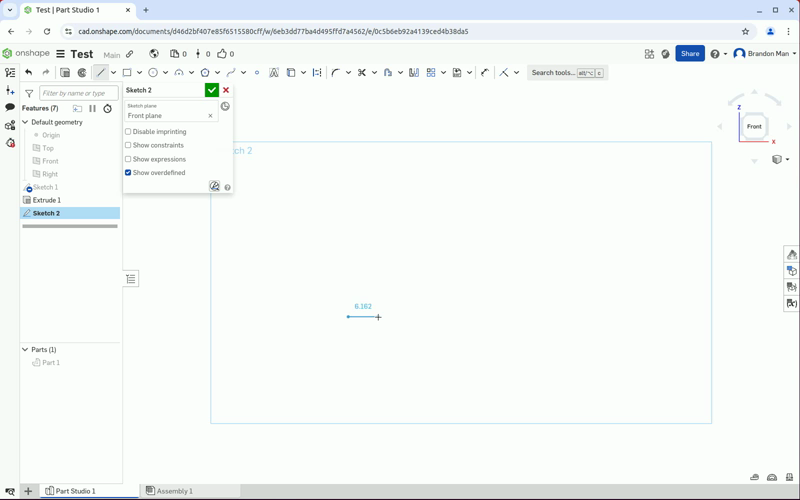
mouse_move(385, 316)
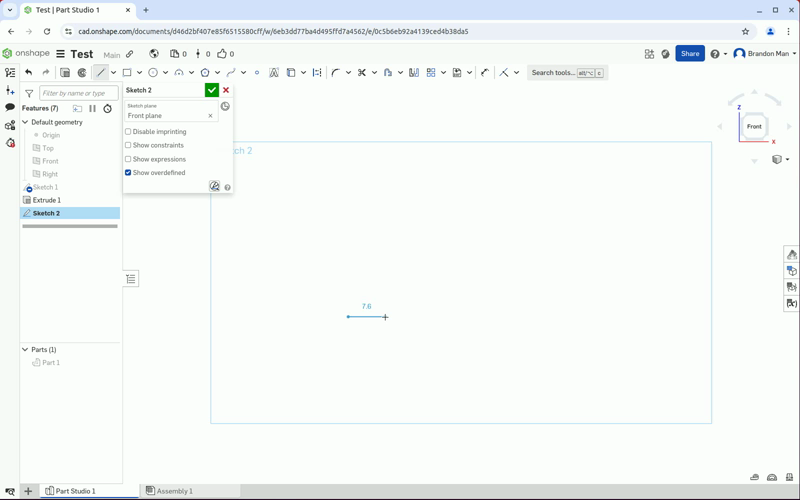
click(385, 316)
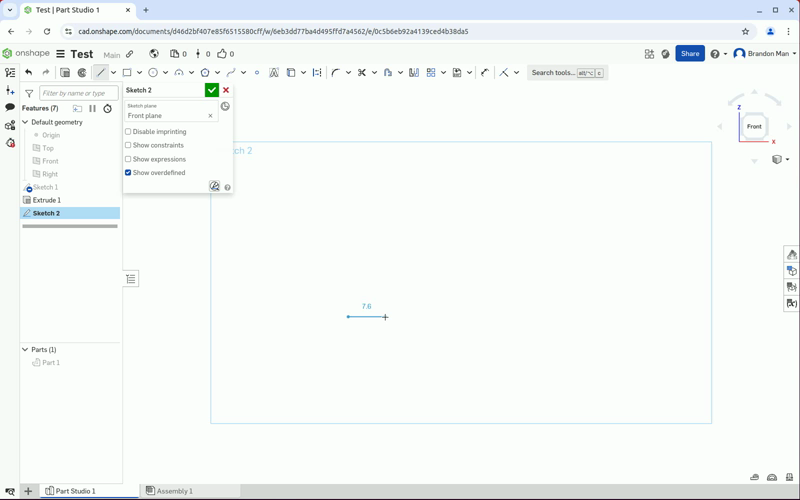
key_up(shift)
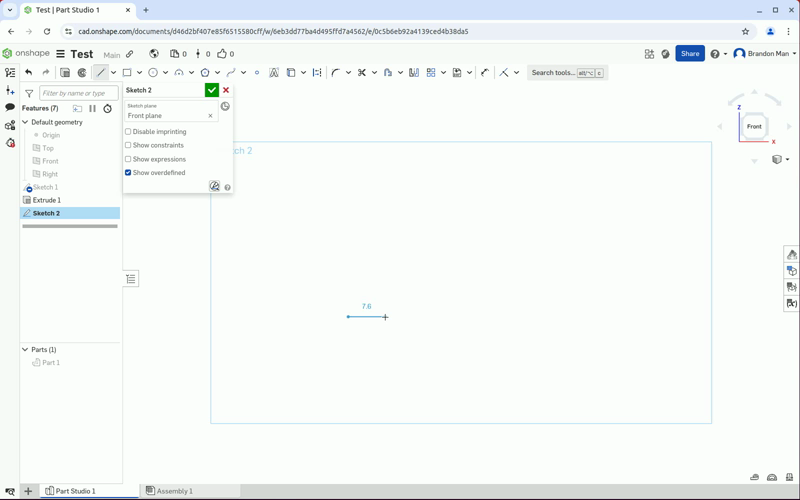
key_down(shift)
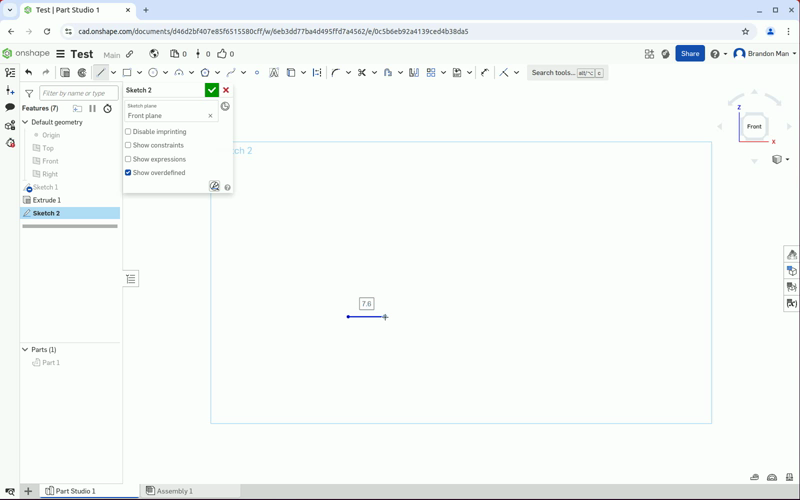
mouse_move(503, 316)
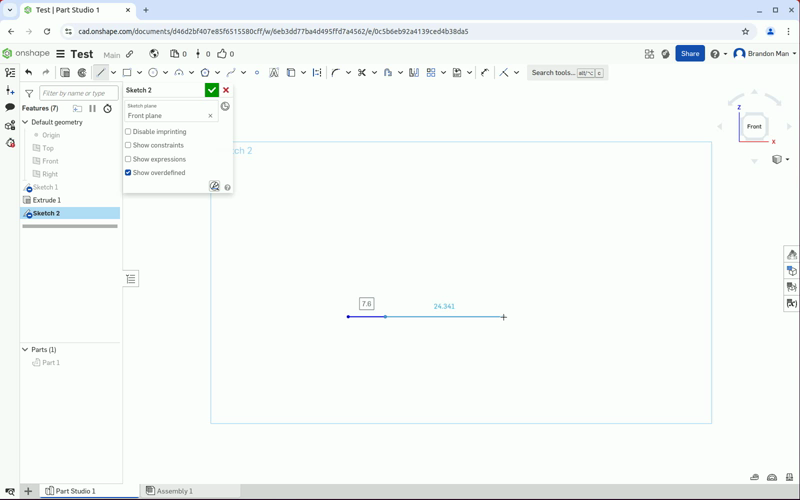
click(503, 316)
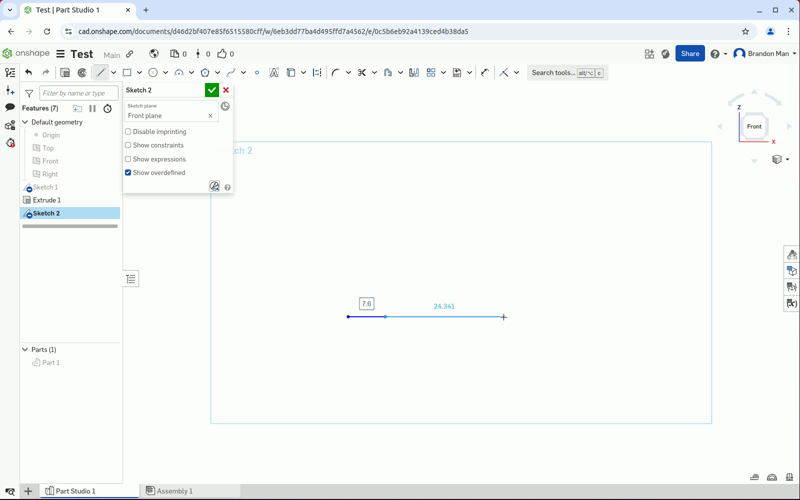
key_up(shift)
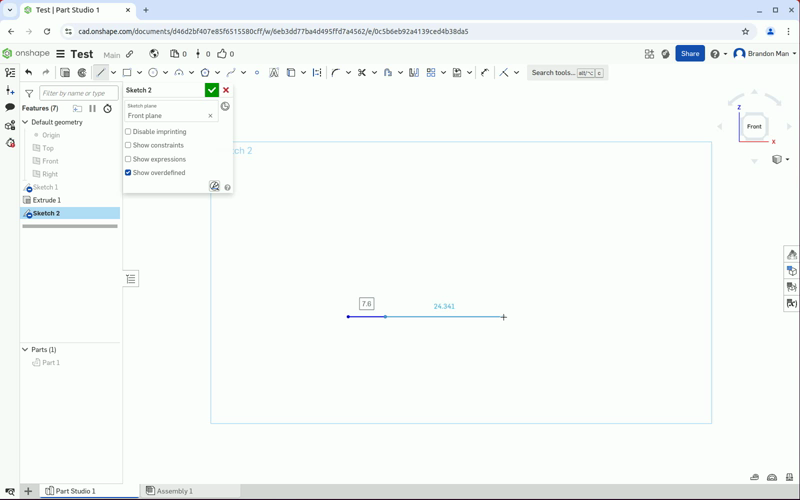
key_down(shift)
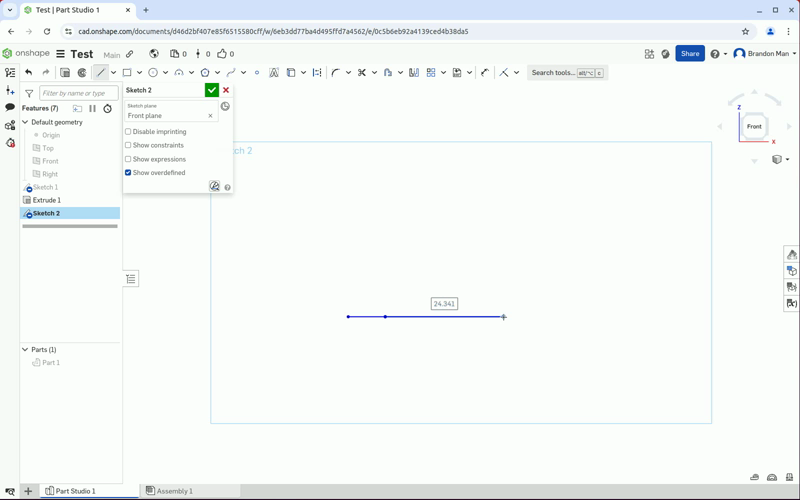
mouse_move(533, 316)
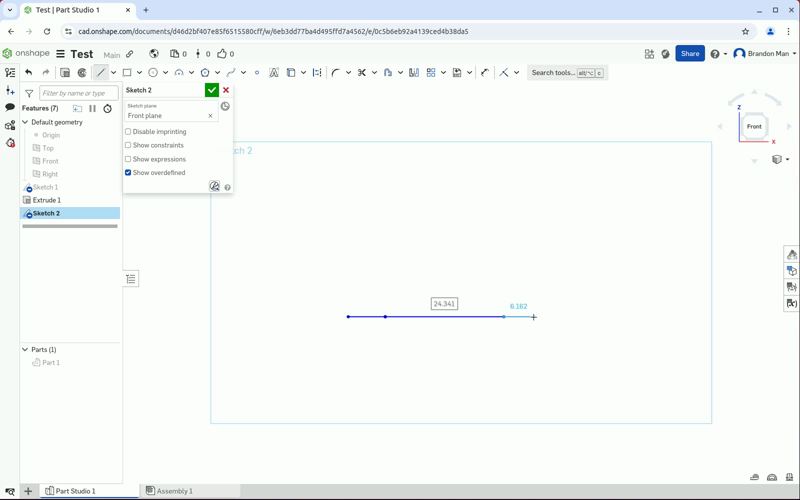
mouse_move(534, 316)
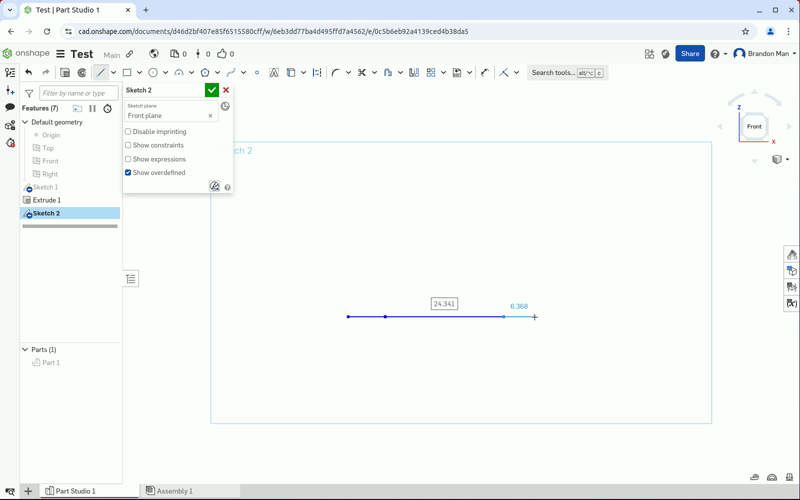
click(534, 316)
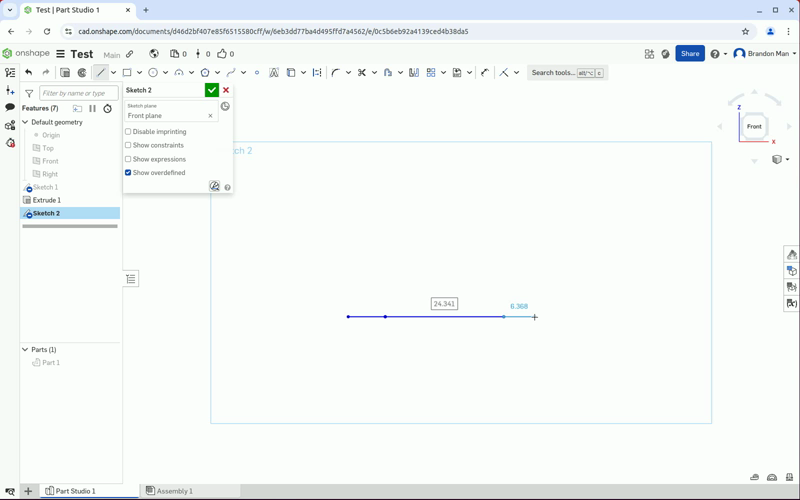
key_up(shift)
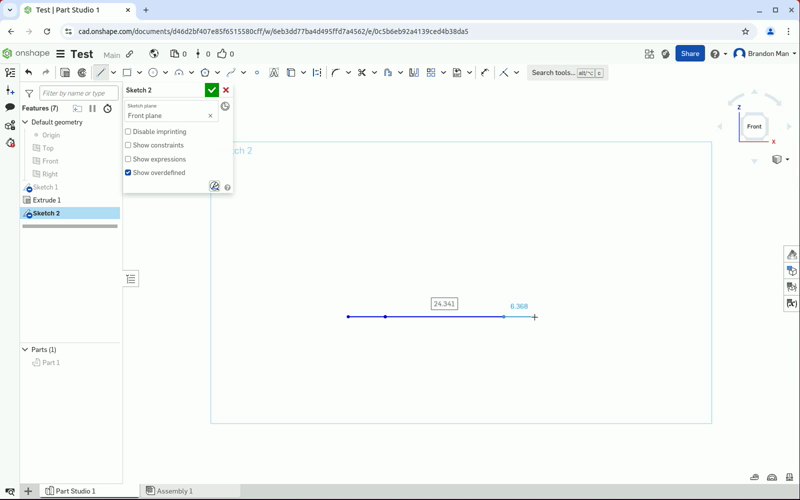
key_down(shift)
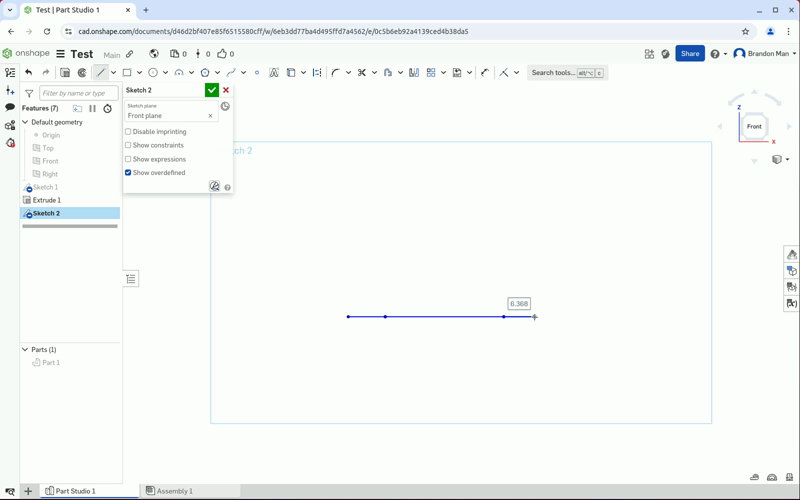
mouse_move(534, 249)
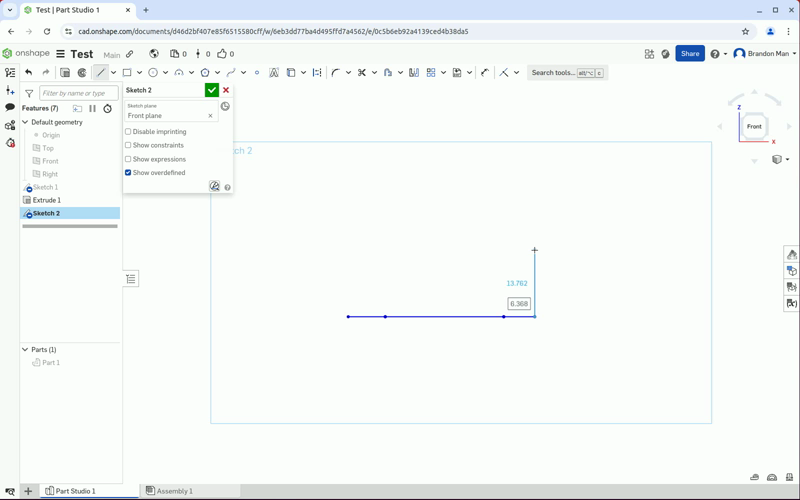
click(534, 249)
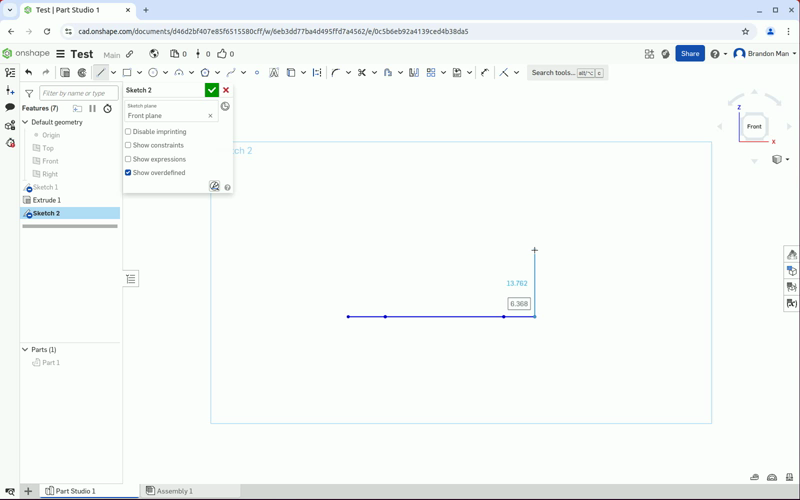
key_up(shift)
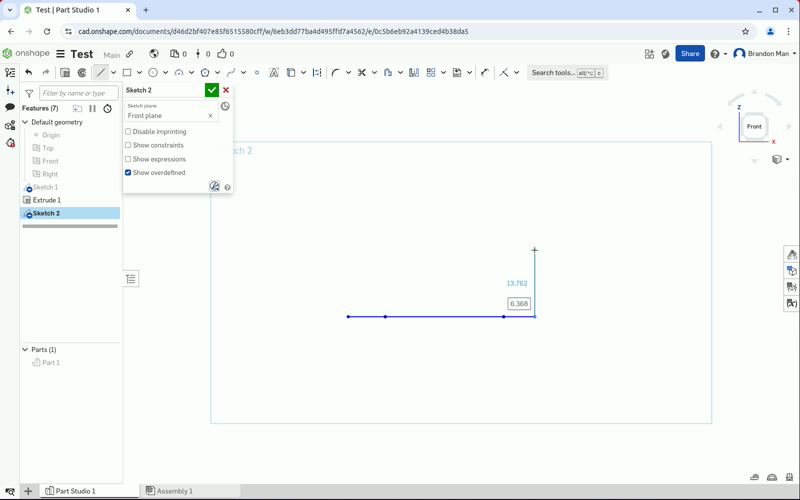
key_down(shift)
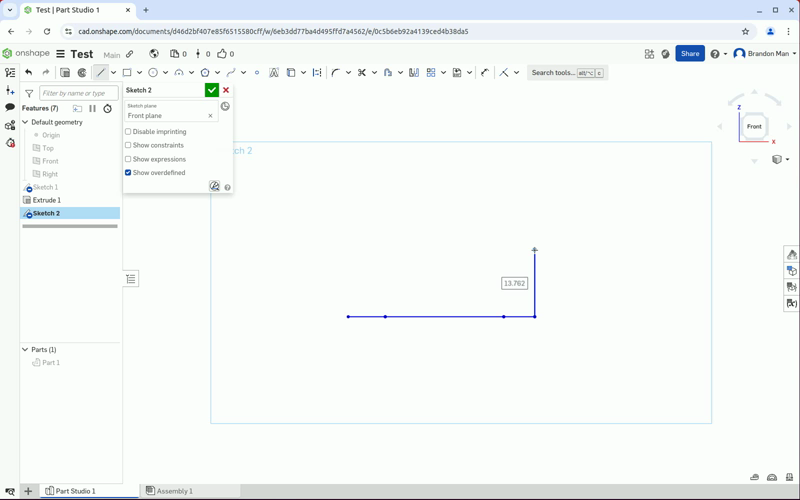
mouse_move(385, 249)
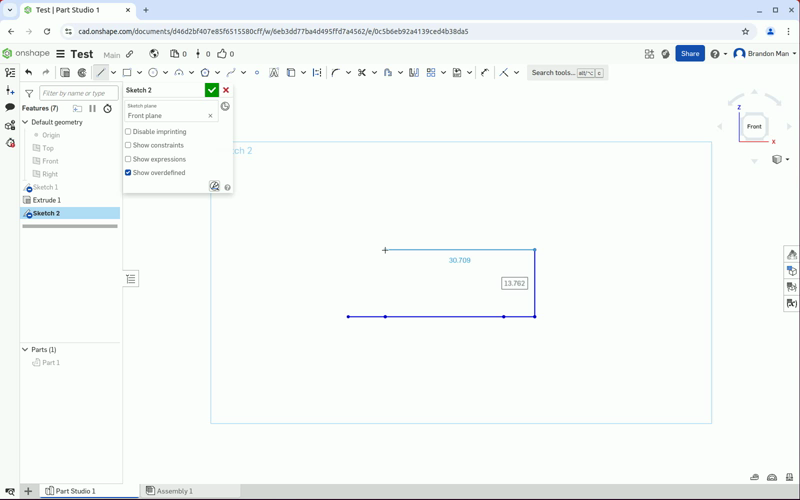
click(385, 249)
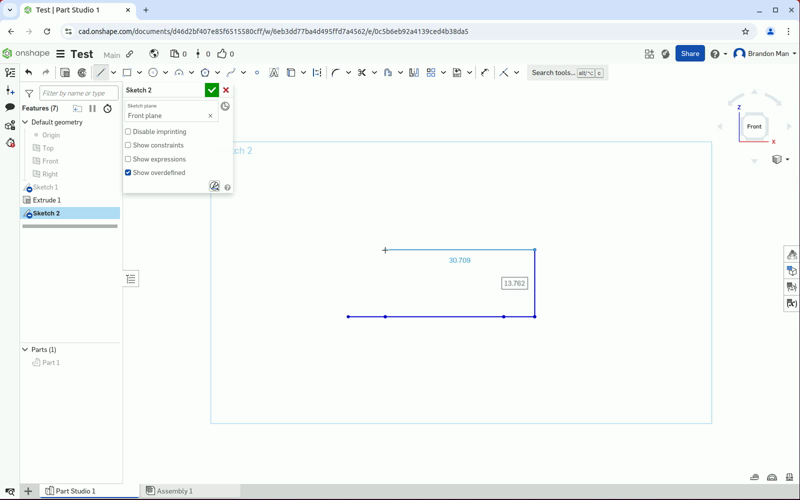
key_up(shift)
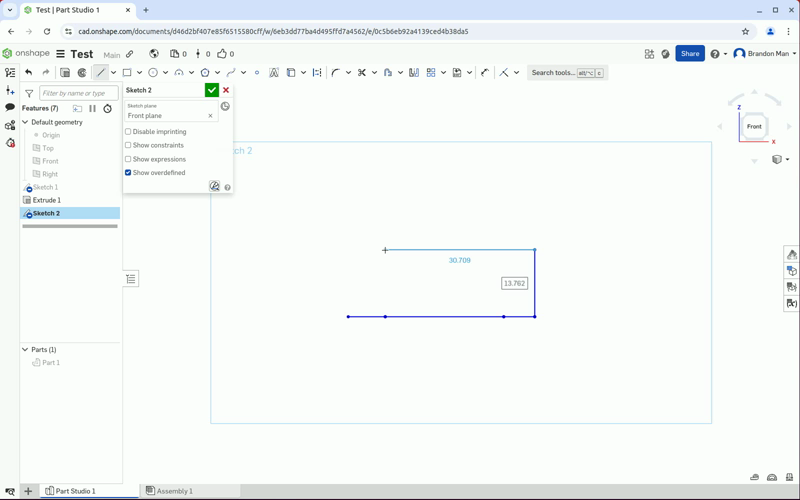
key_down(shift)
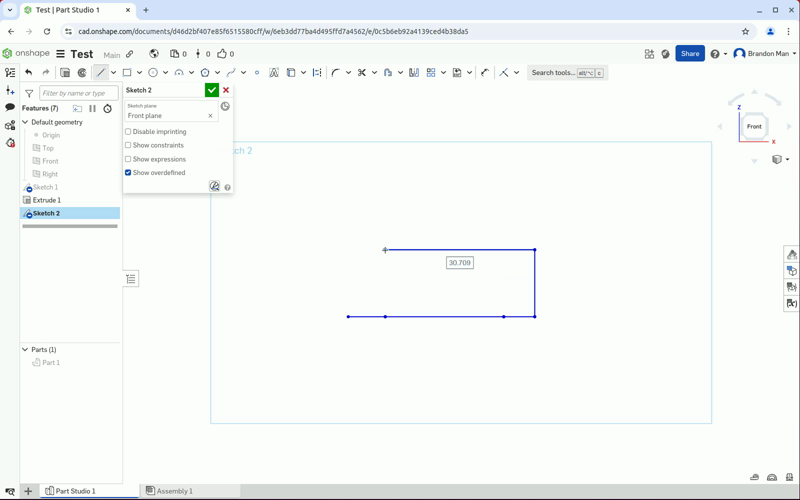
mouse_move(415, 249)
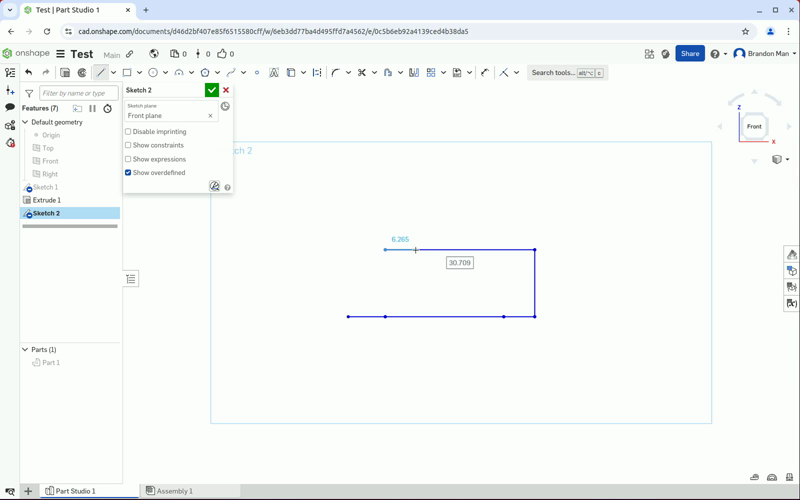
mouse_move(385, 265)
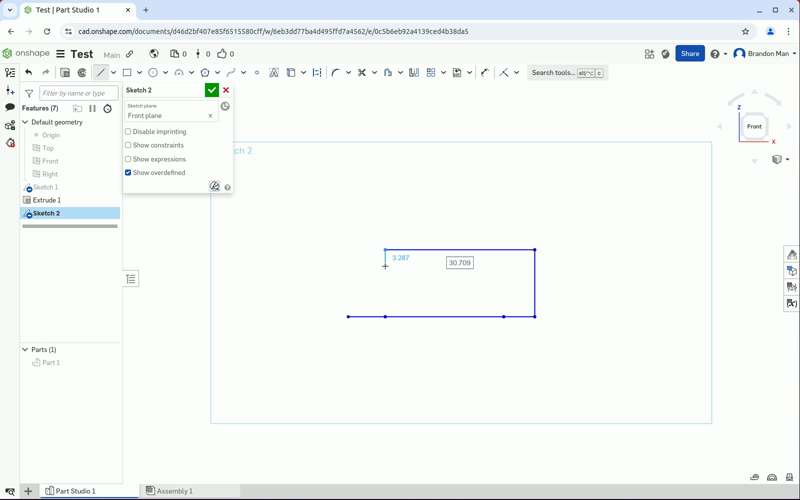
click(385, 265)
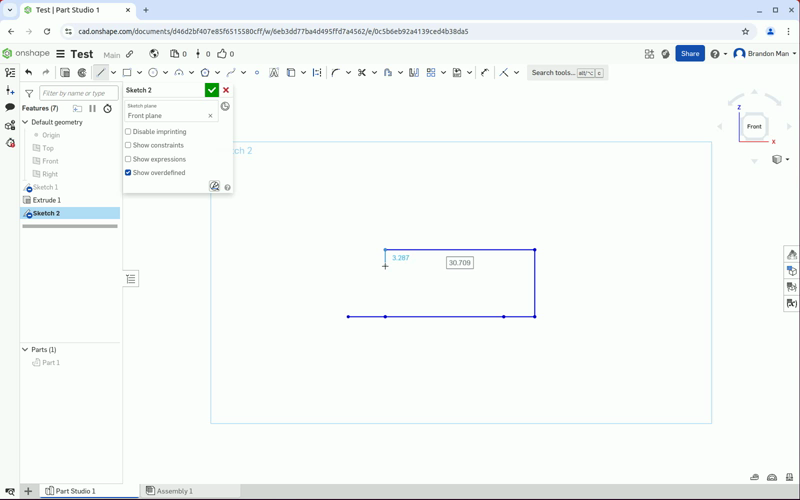
key_up(shift)
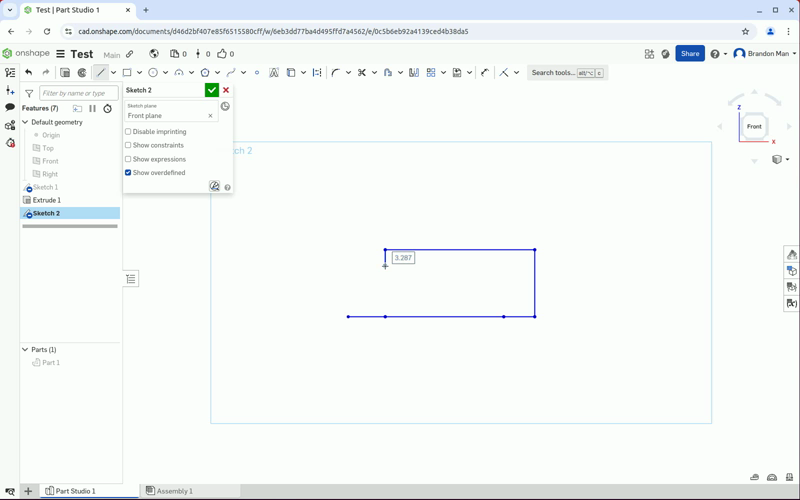
key_down(shift)
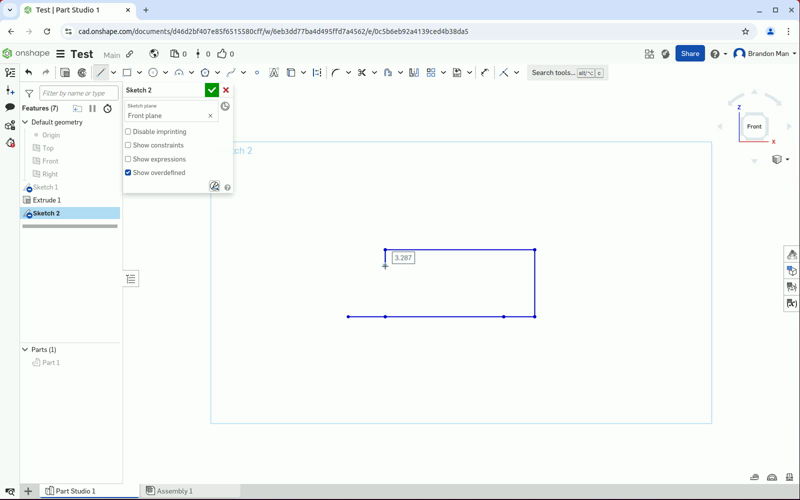
mouse_move(415, 265)
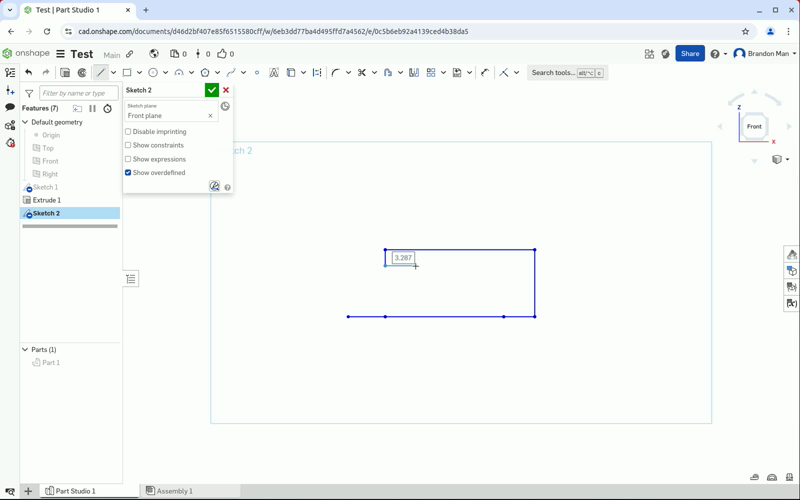
mouse_move(348, 265)
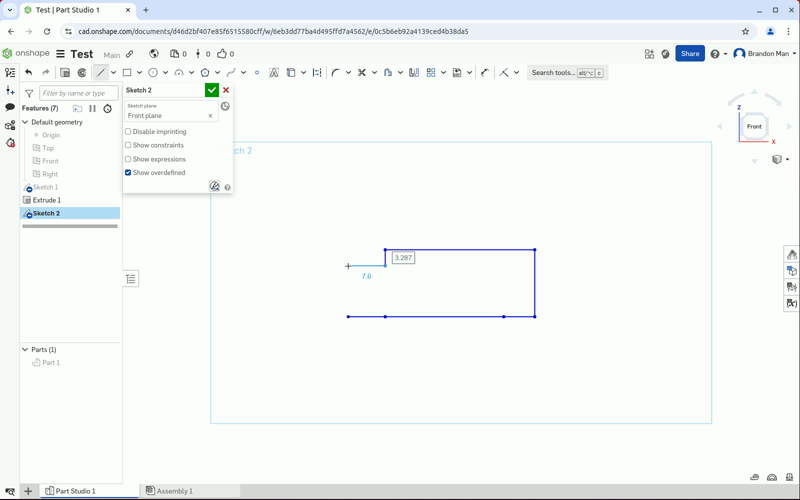
click(348, 265)
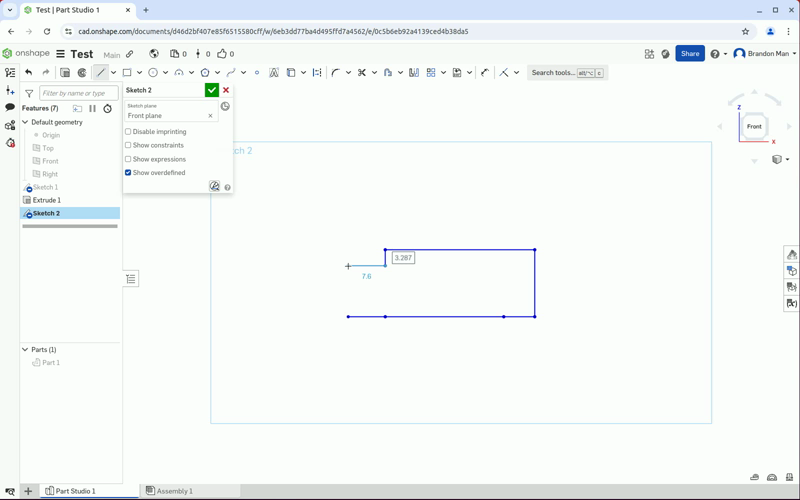
key_up(shift)
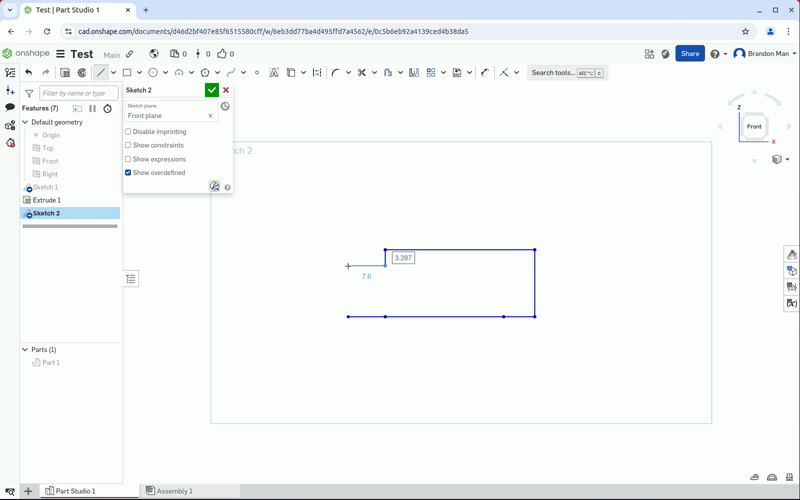
mouse_move(378, 265)
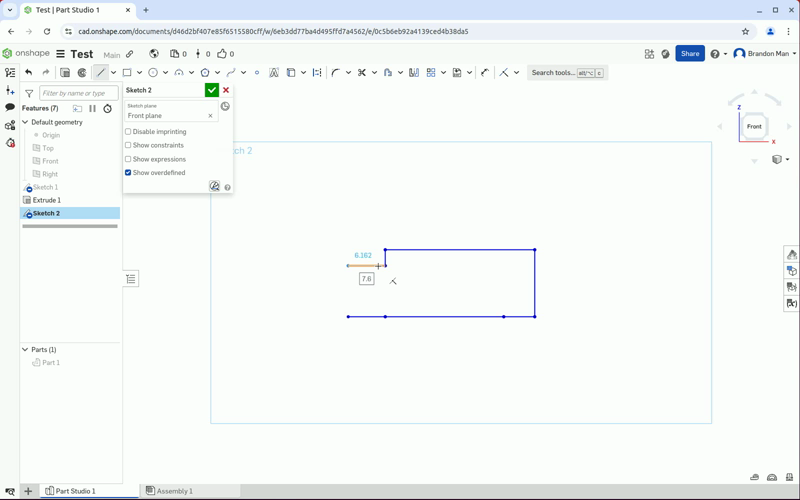
key_down(shift)
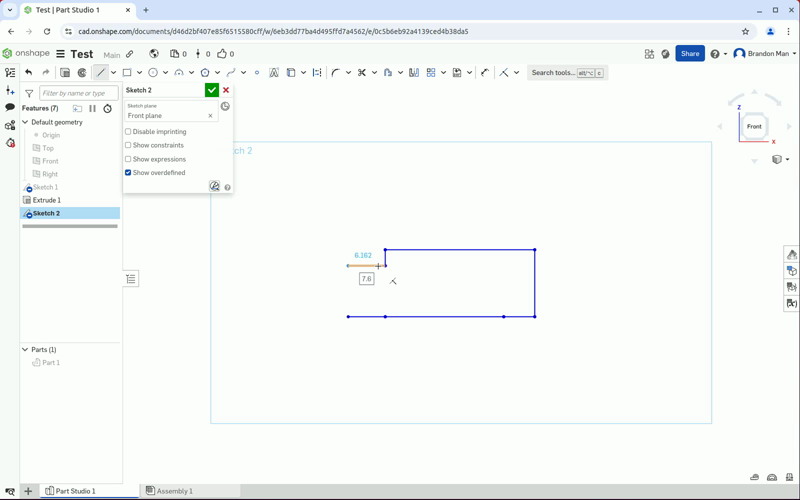
mouse_move(348, 316)
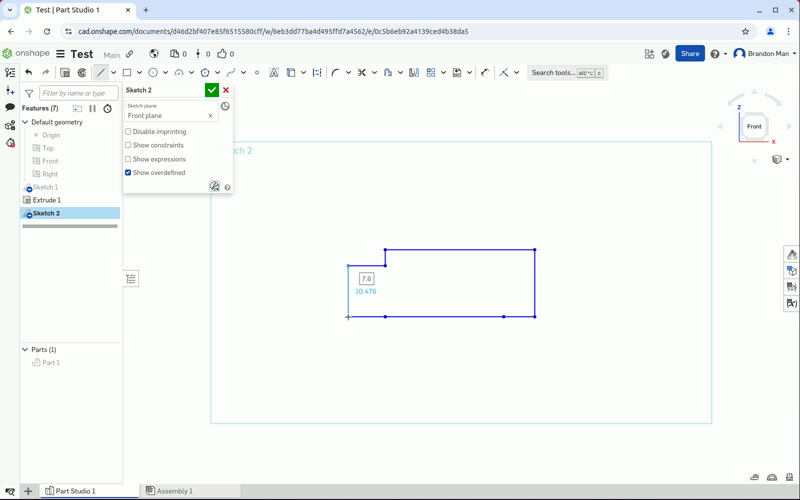
key_up(shift)
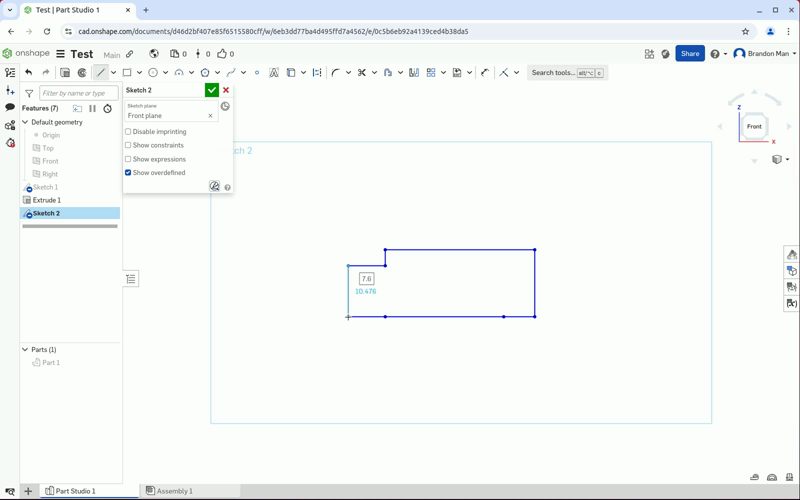
click(348, 316)
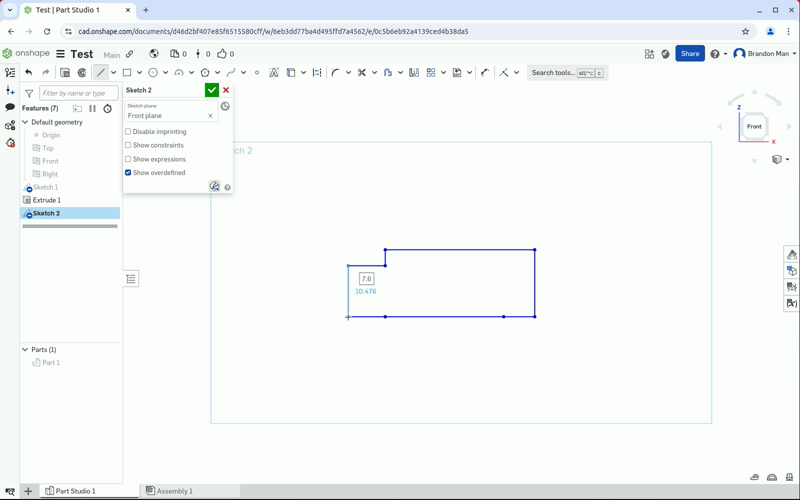
key(esc)
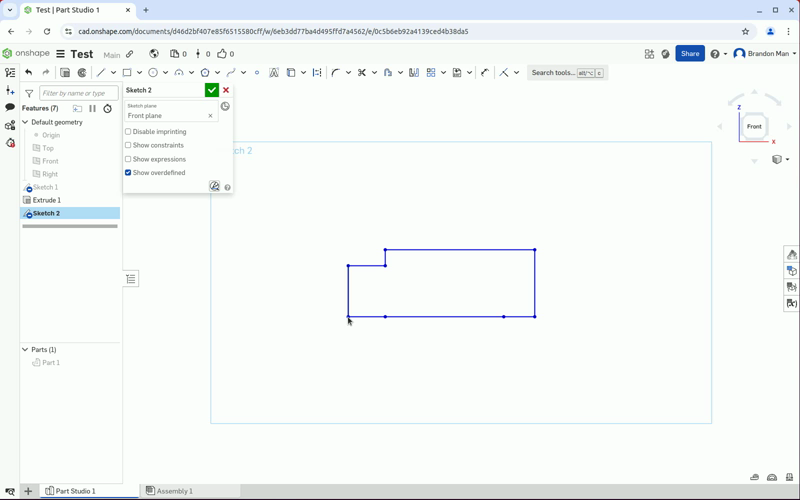
key(c)
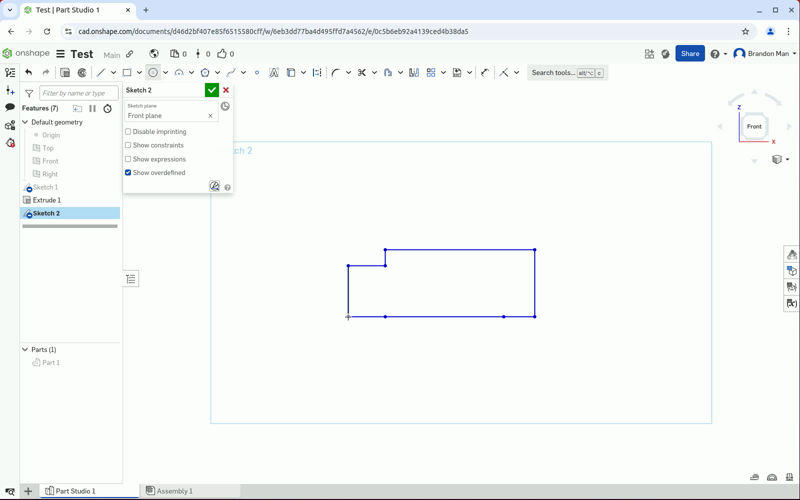
key_down(shift)
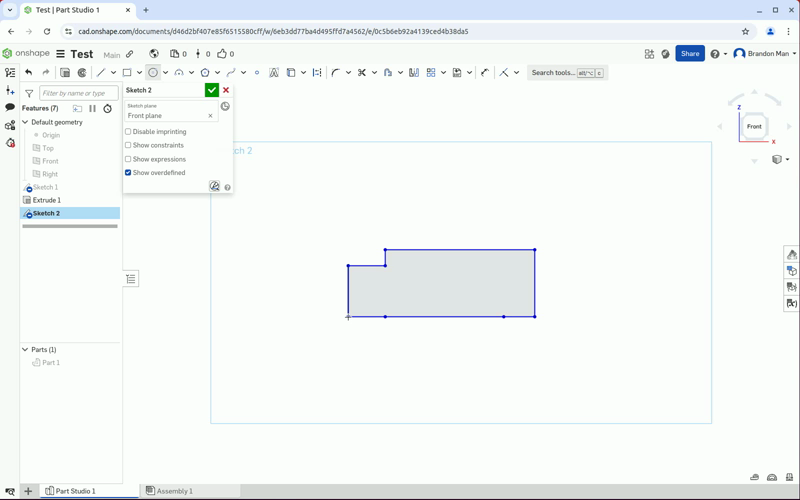
mouse_move(385, 306)
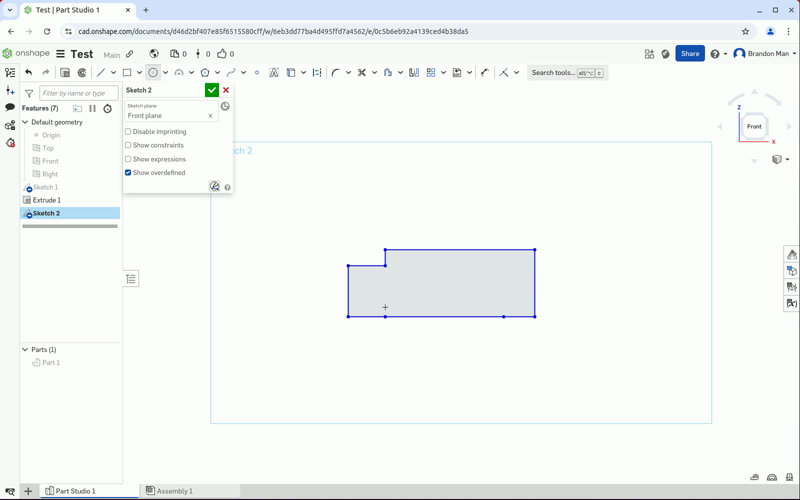
click(385, 306)
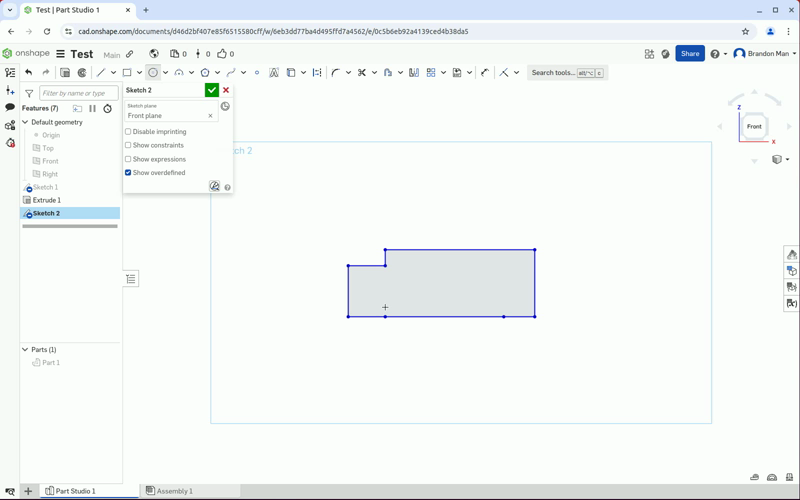
key_up(shift)
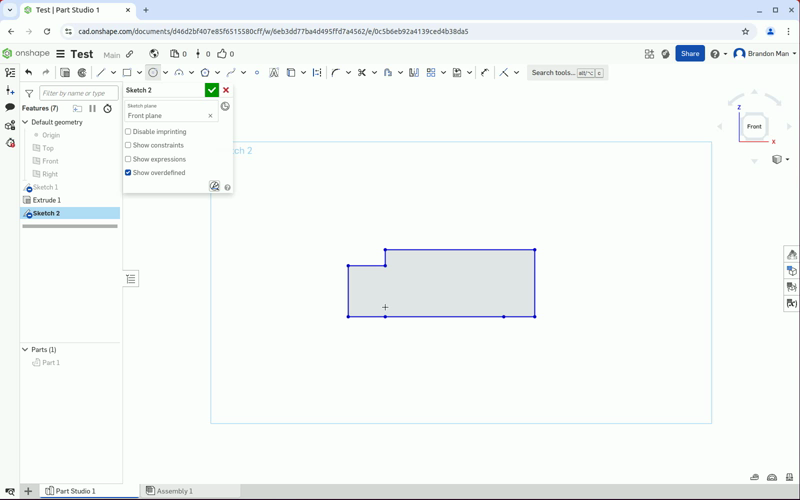
mouse_move(387, 306)
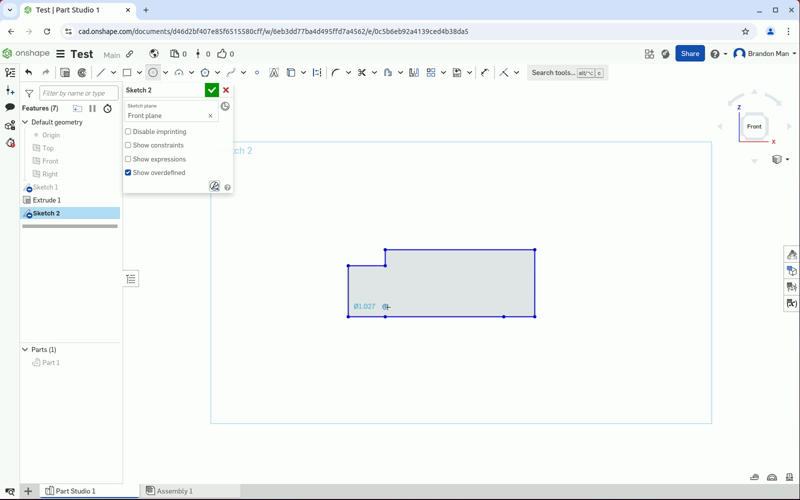
scroll(6)
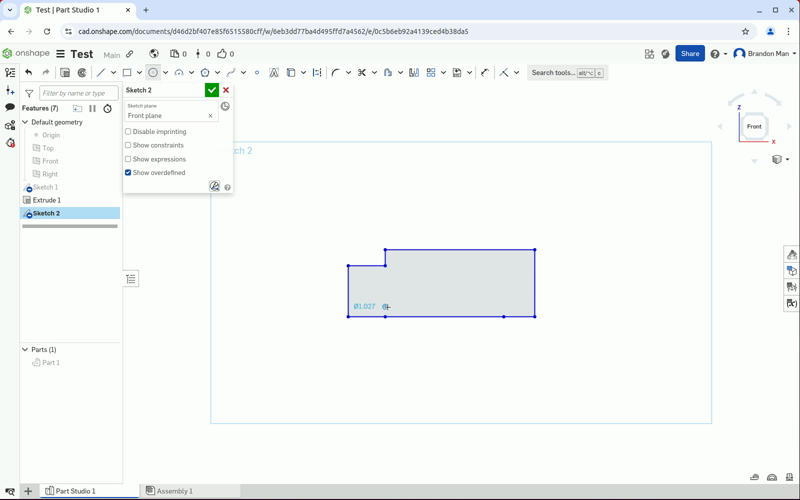
scroll(6)
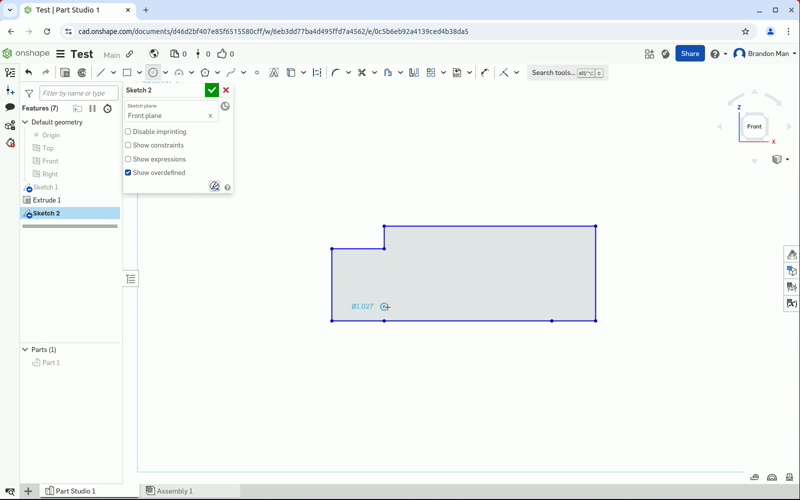
scroll(6)
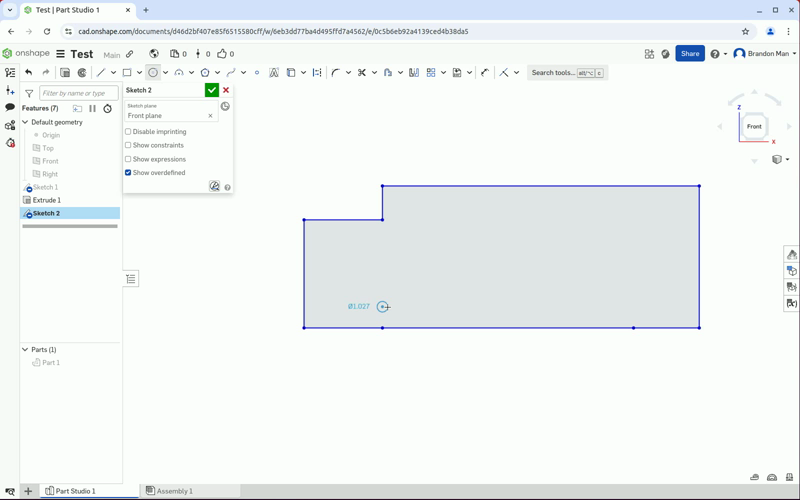
scroll(6)
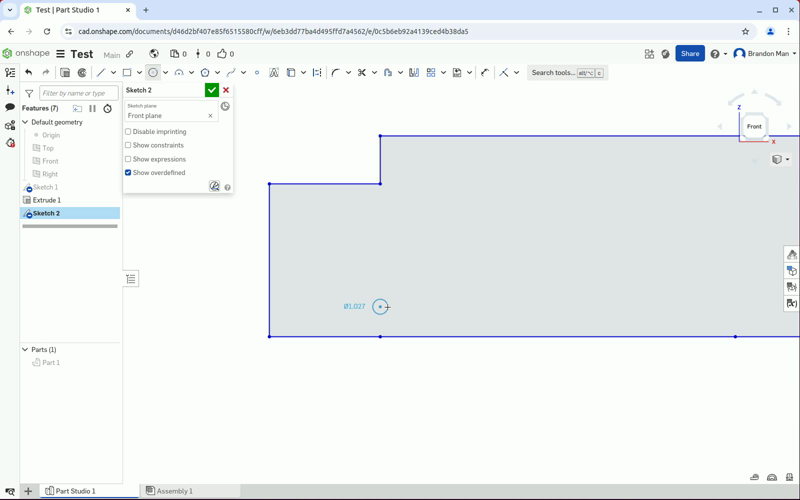
scroll(6)
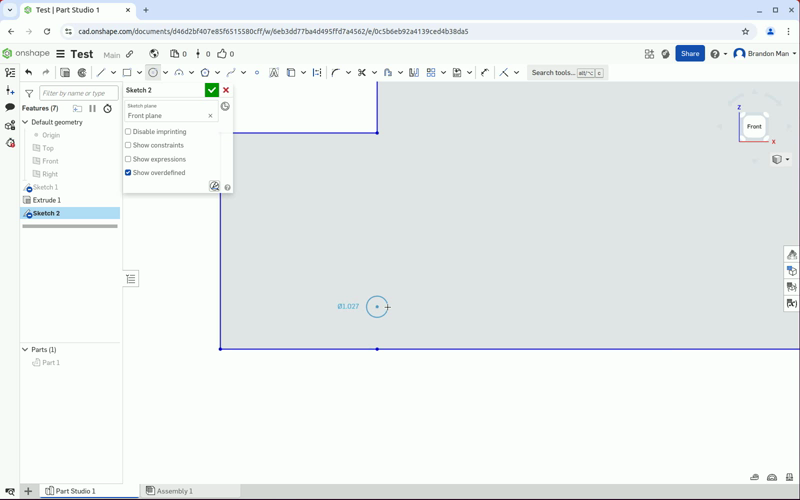
scroll(6)
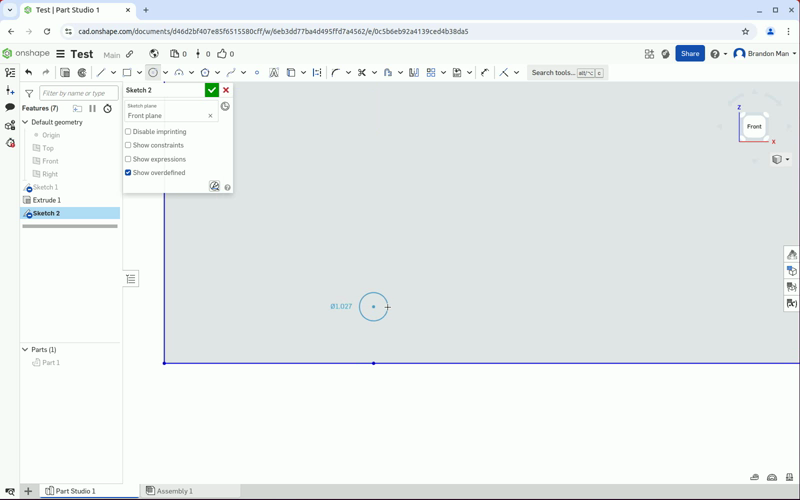
scroll(6)
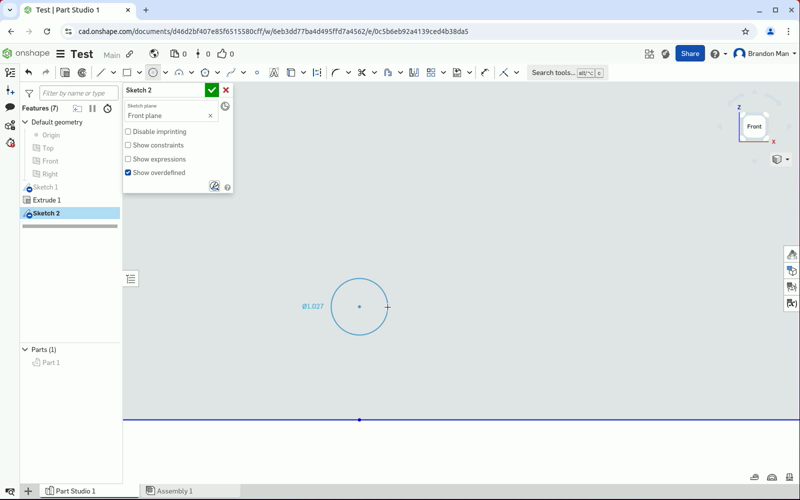
click(387, 306)
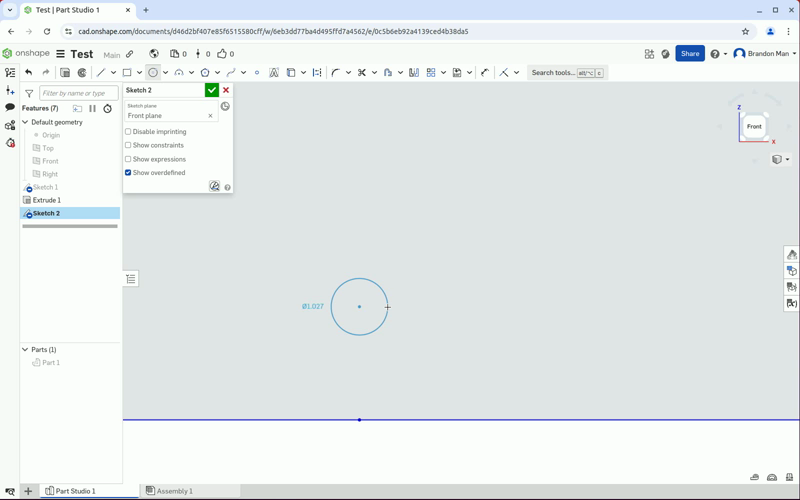
scroll(-6)
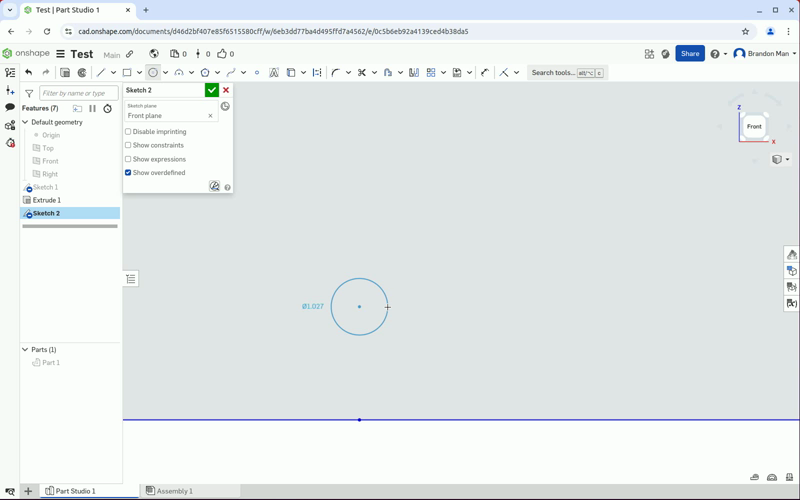
scroll(-6)
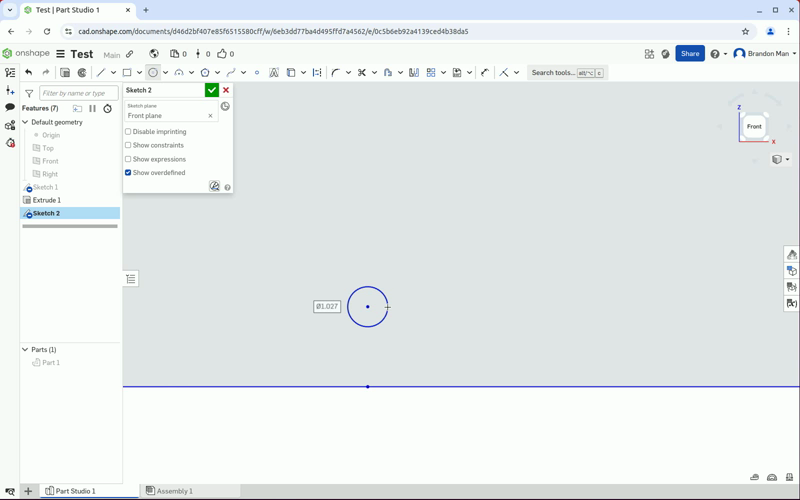
scroll(-6)
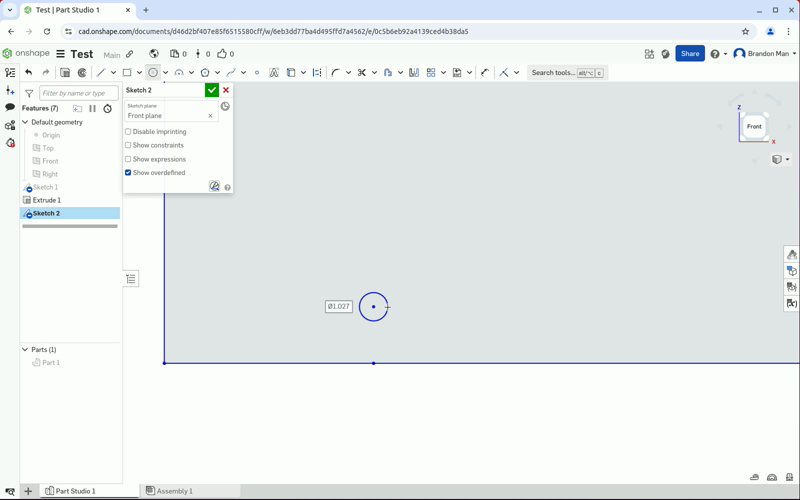
scroll(-6)
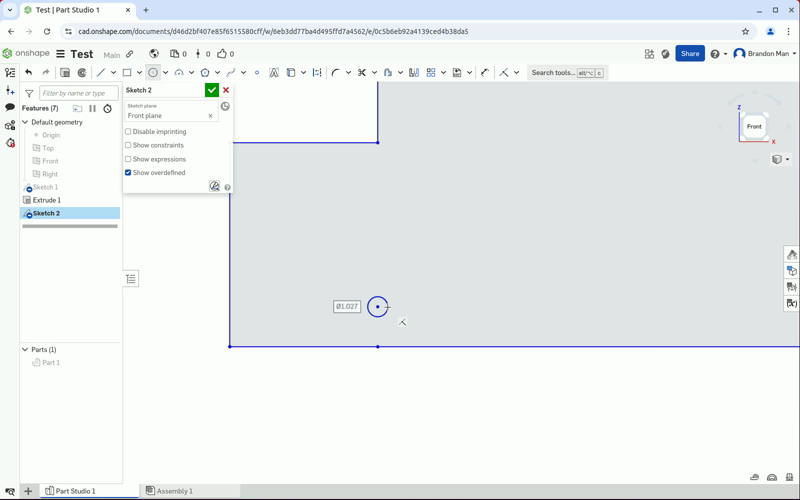
scroll(-6)
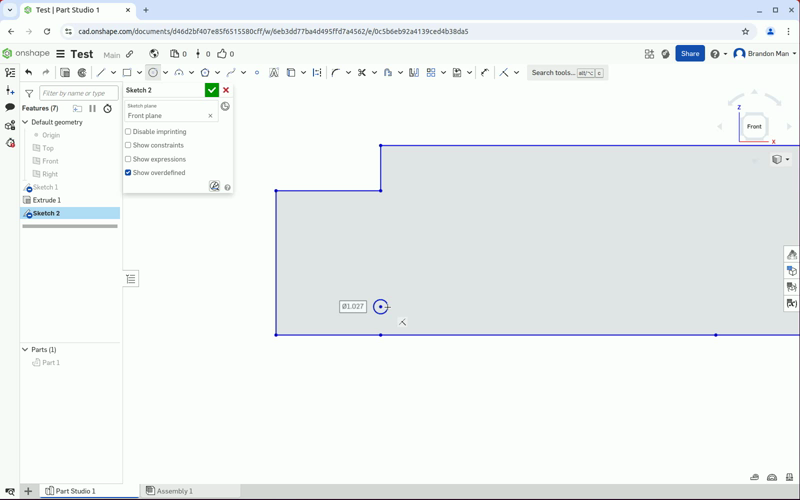
scroll(-6)
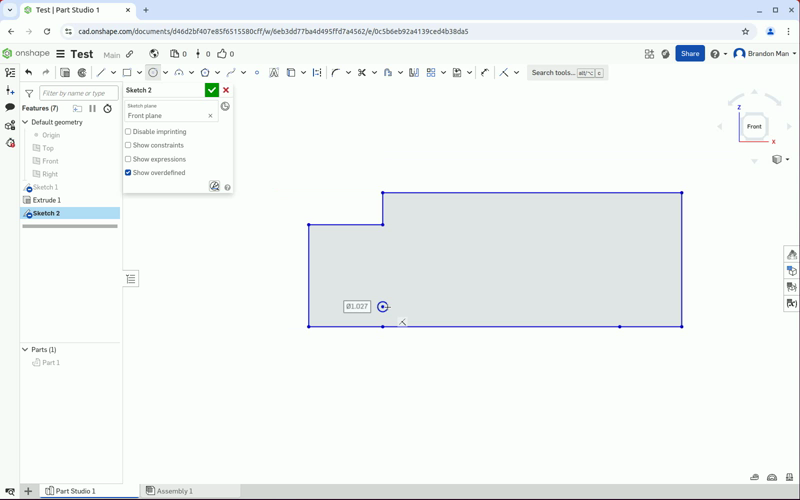
scroll(-6)
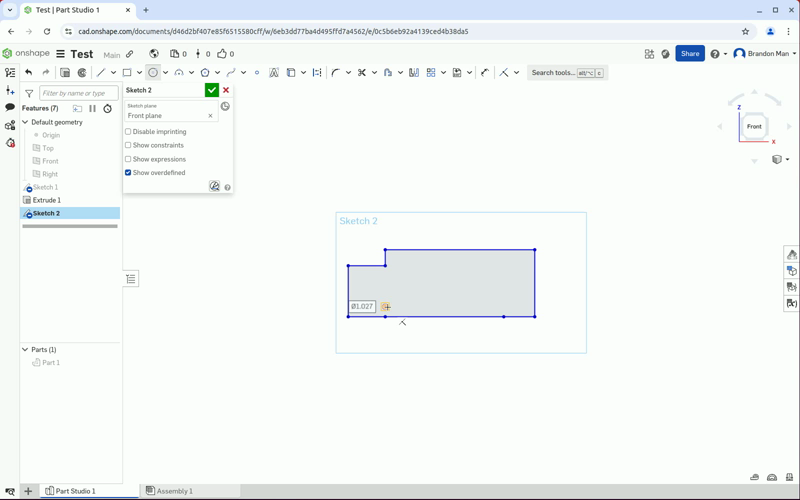
key(esc)
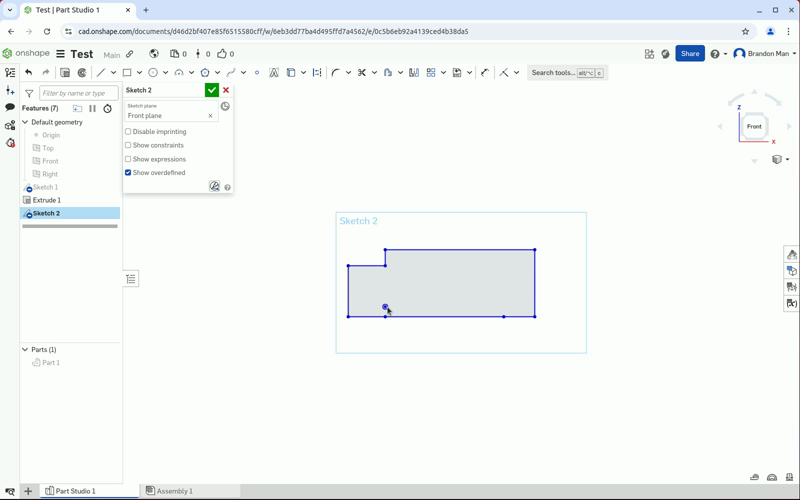
key(c)
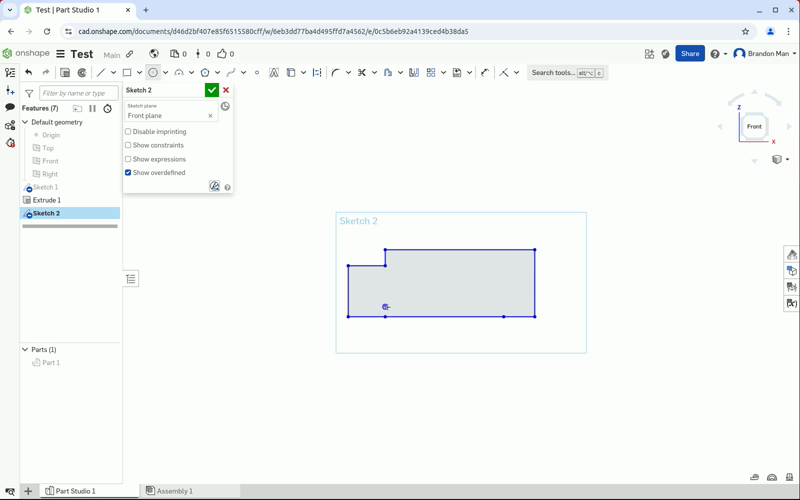
key_down(shift)
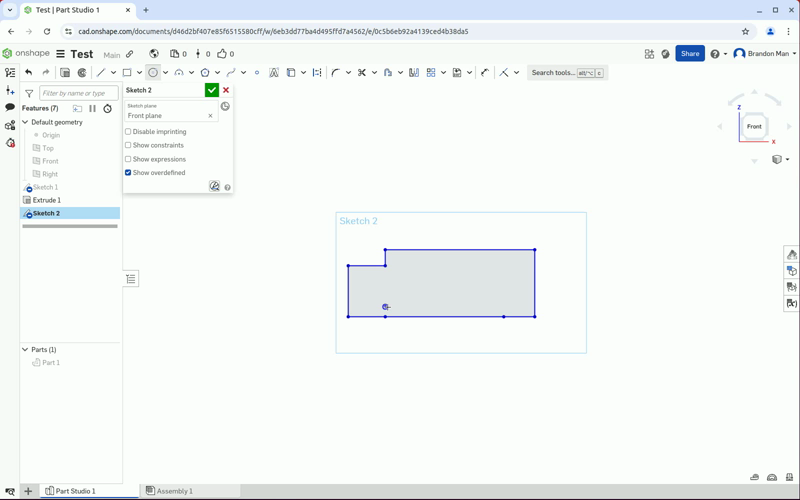
mouse_move(503, 306)
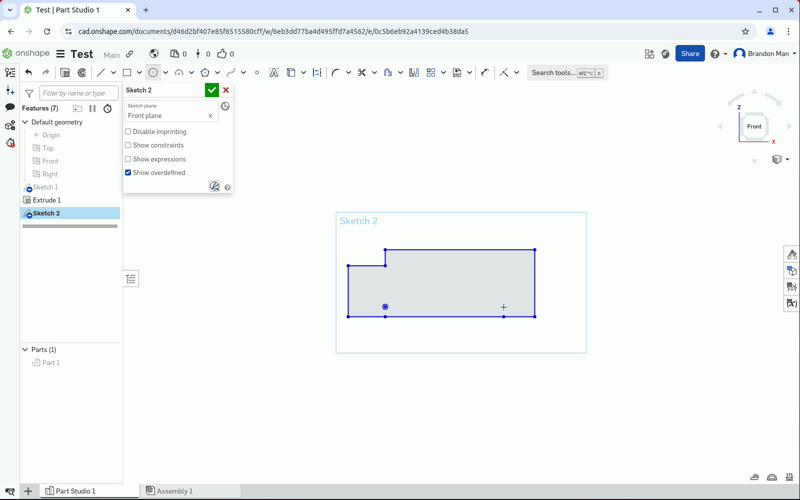
click(503, 306)
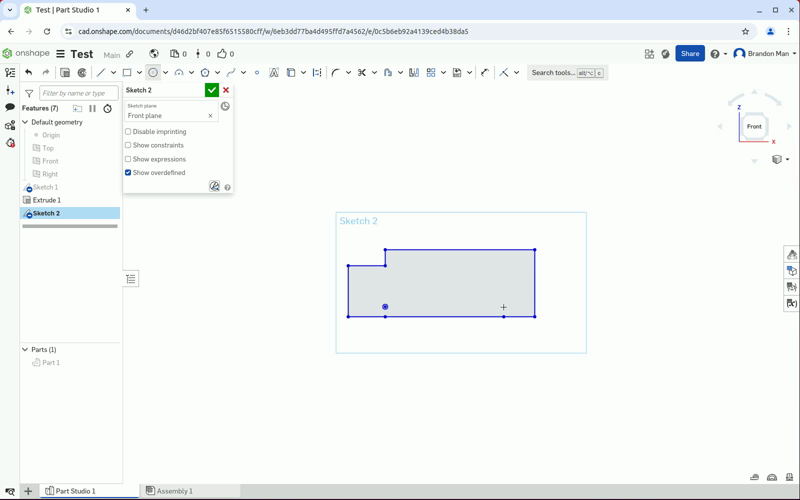
key_up(shift)
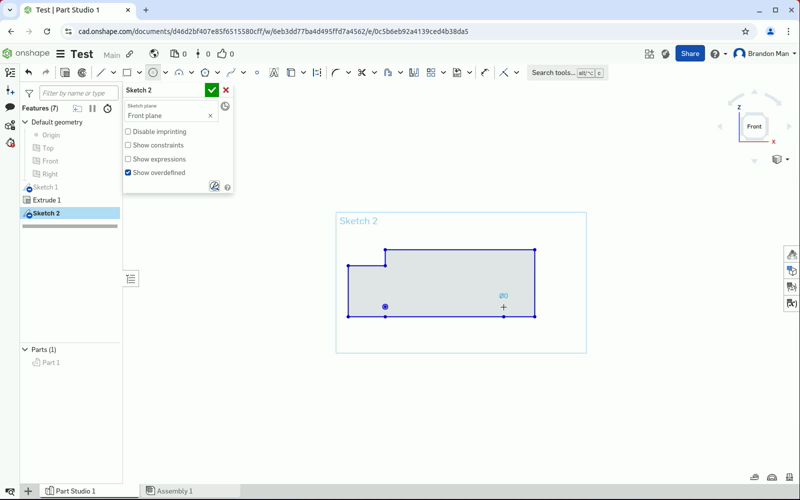
mouse_move(505, 306)
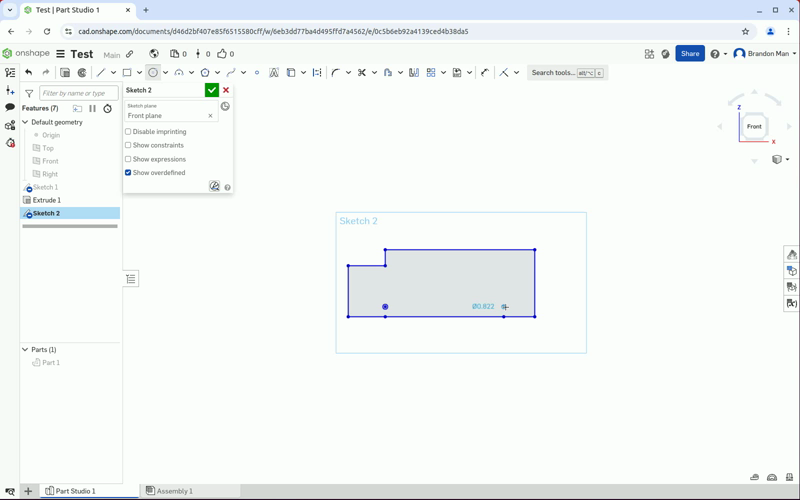
scroll(6)
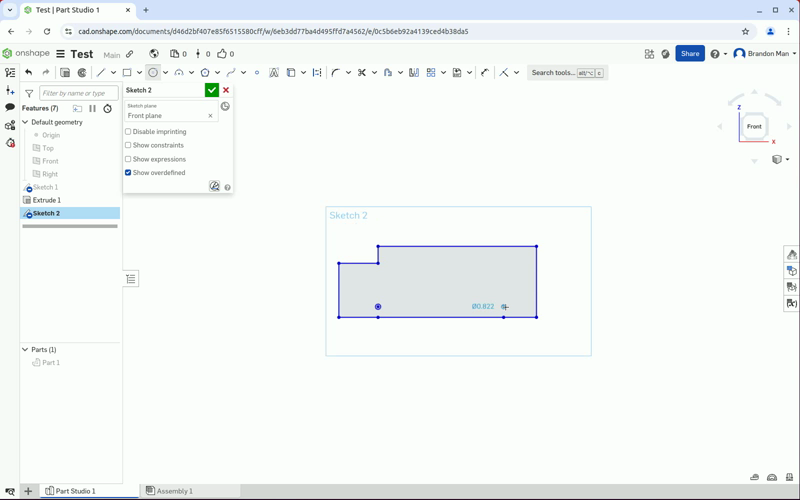
scroll(6)
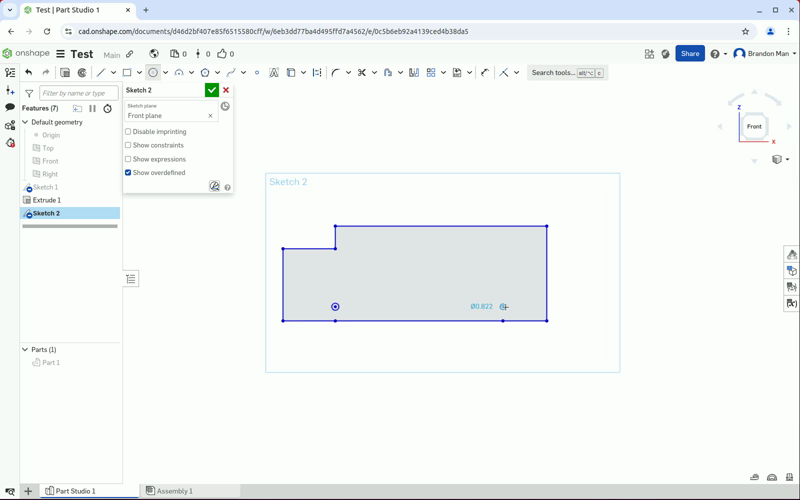
scroll(6)
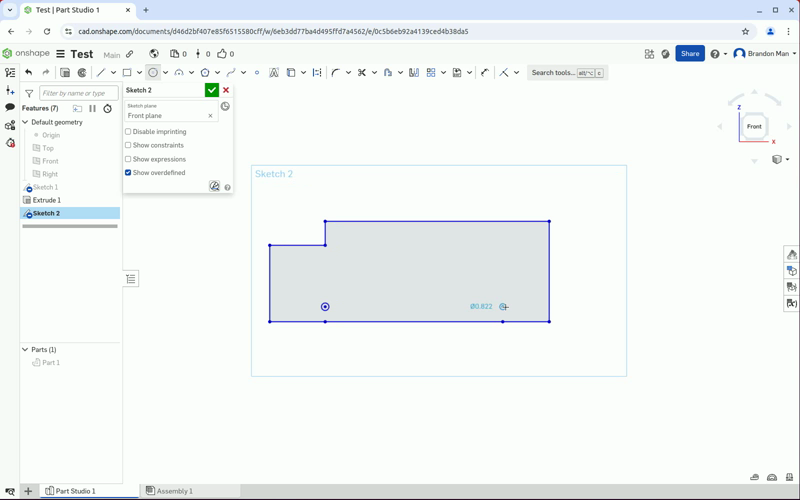
scroll(6)
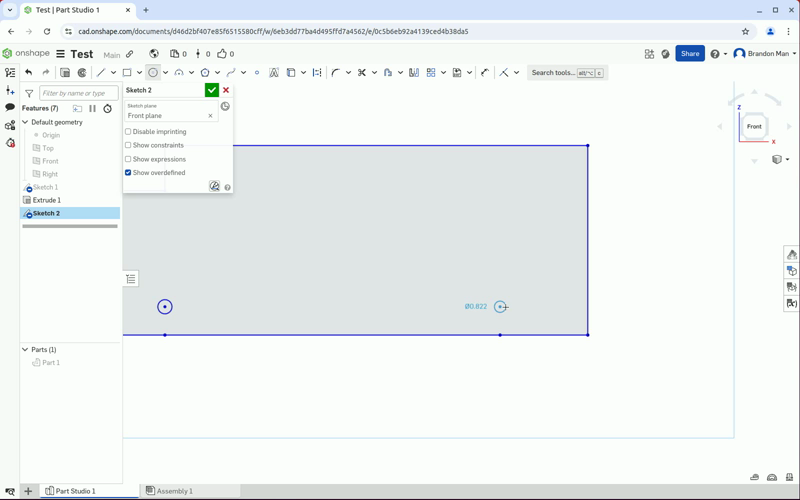
scroll(6)
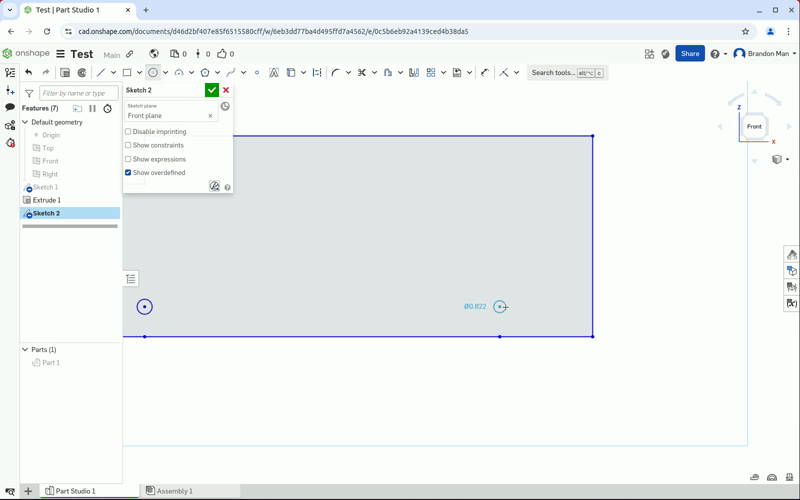
scroll(6)
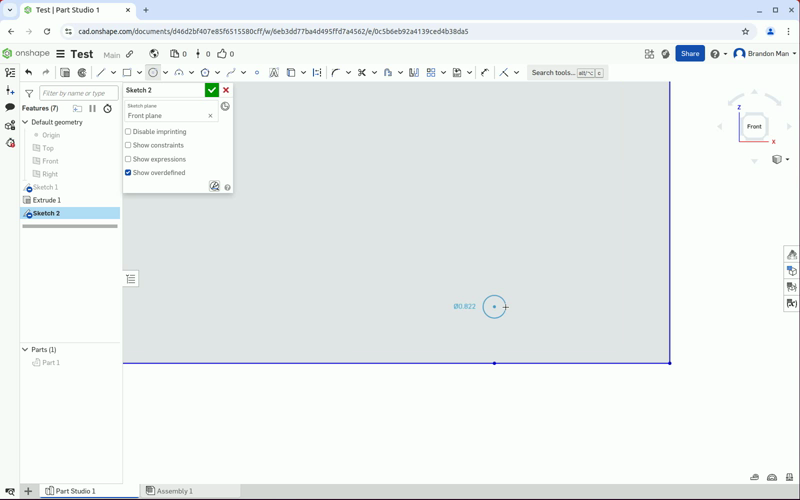
scroll(6)
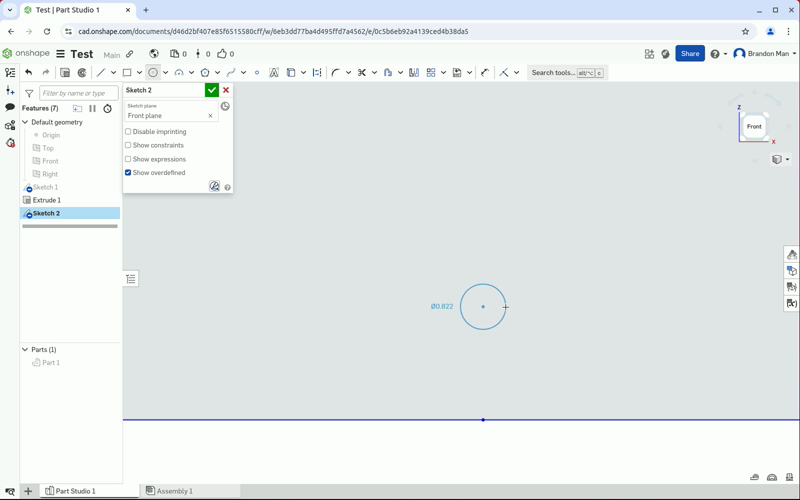
click(505, 306)
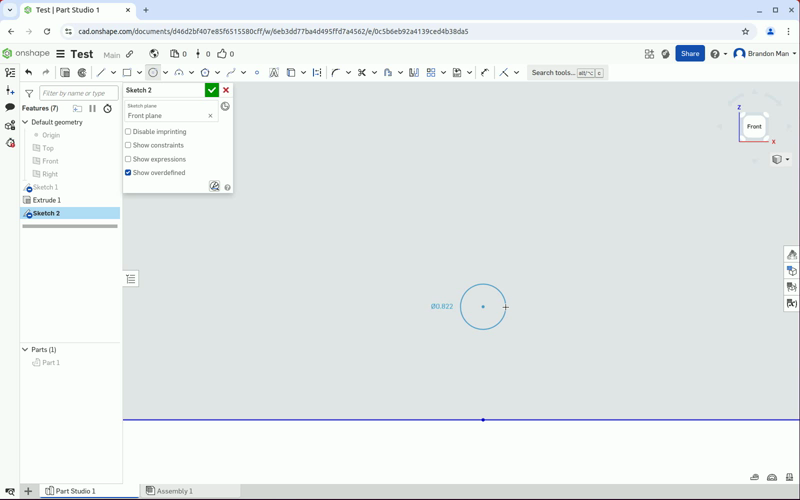
scroll(-6)
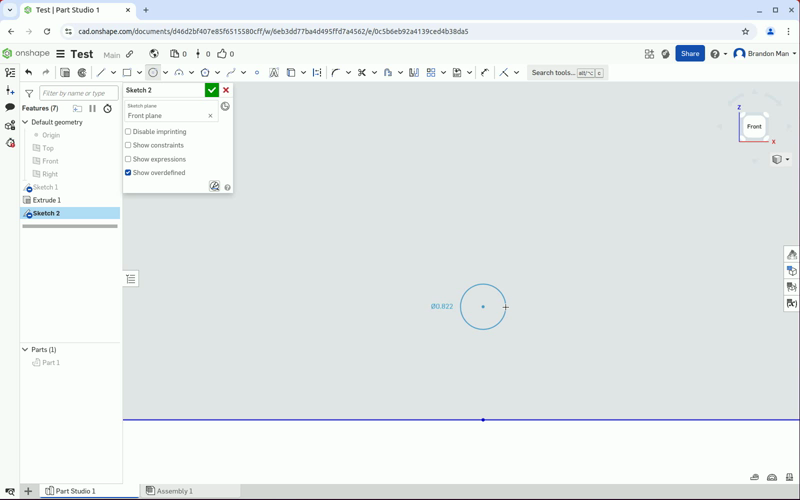
scroll(-6)
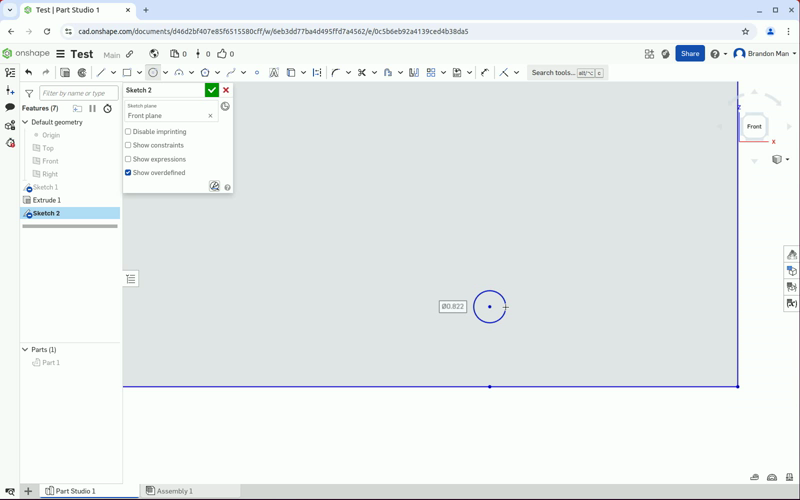
scroll(-6)
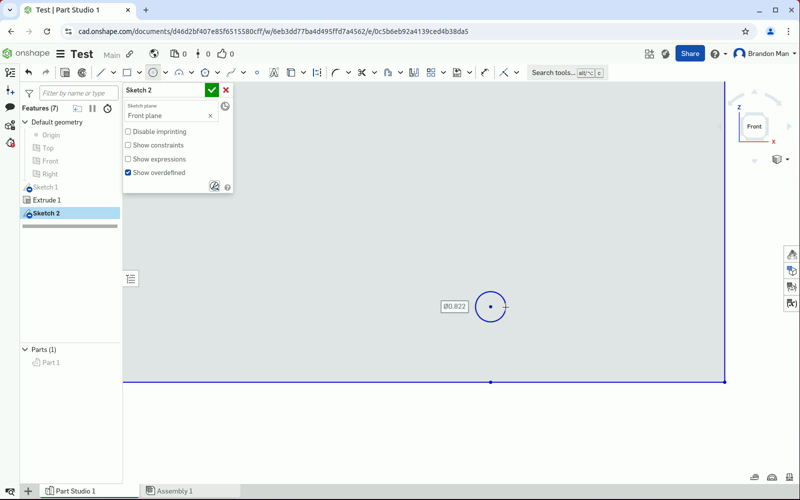
scroll(-6)
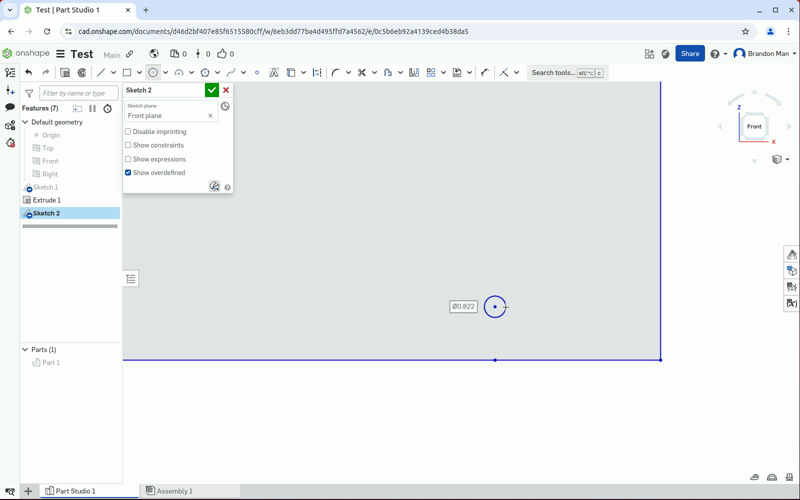
scroll(-6)
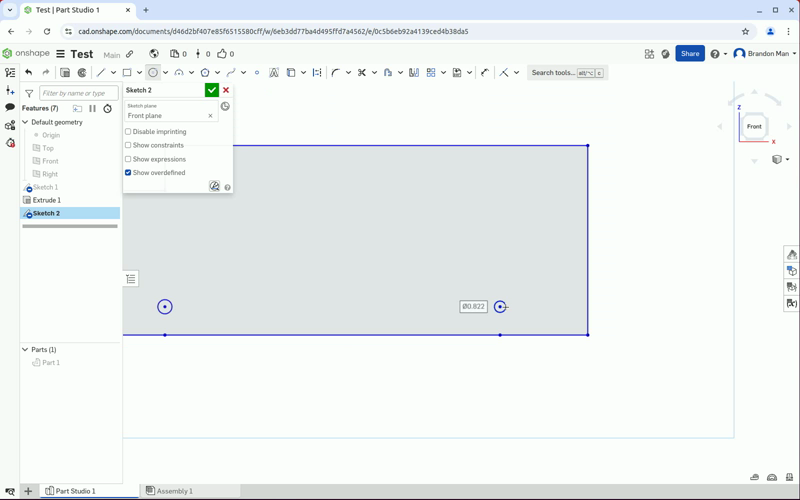
scroll(-6)
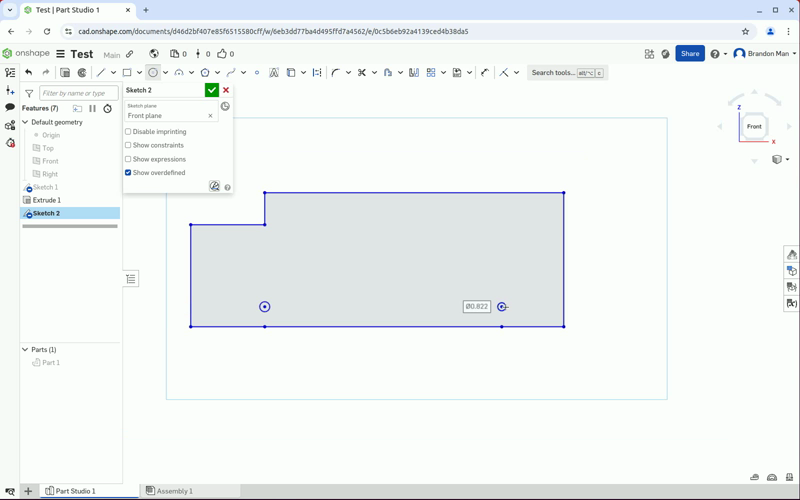
scroll(-6)
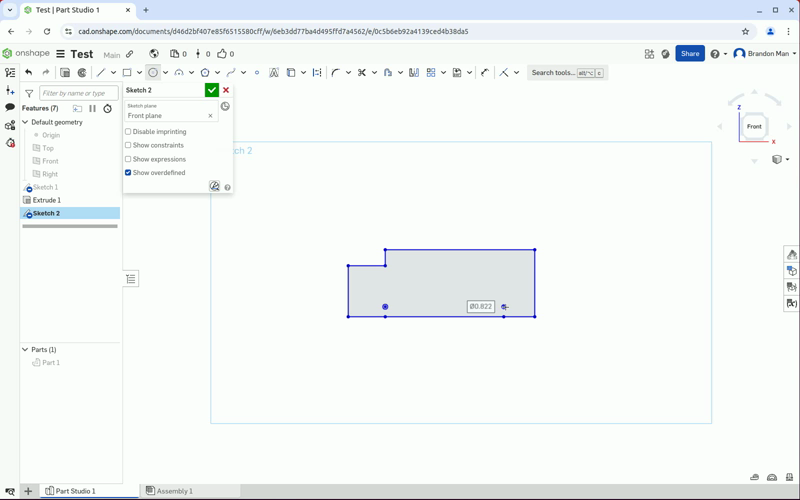
key(esc)
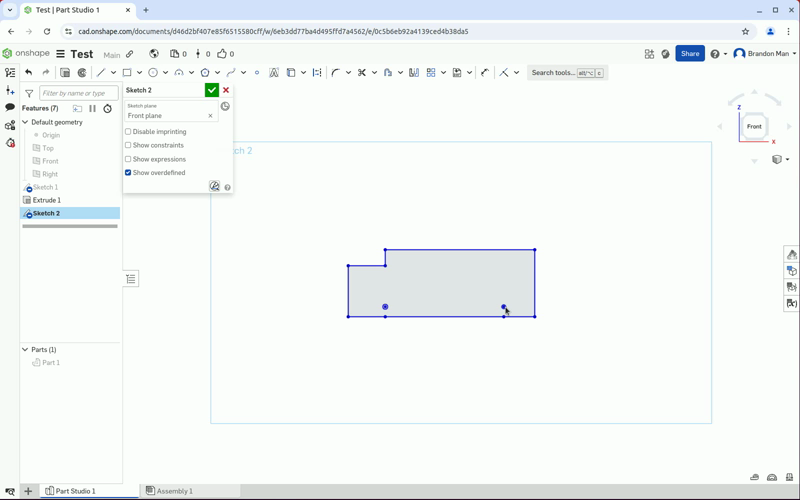
mouse_move(476, 282)
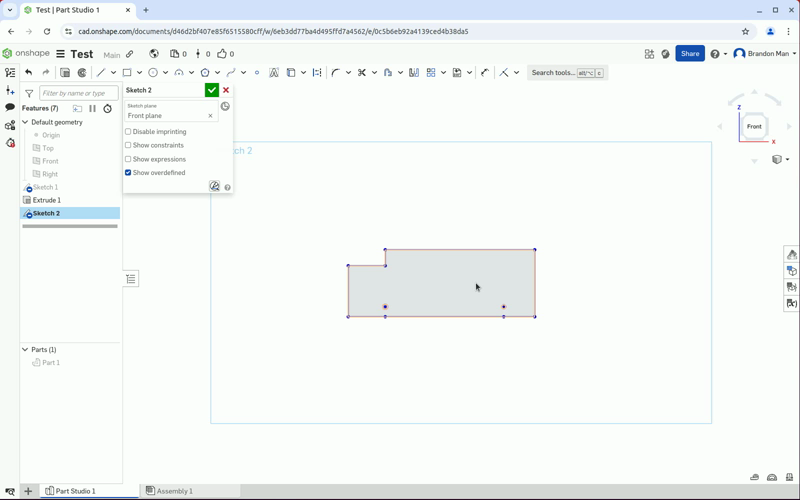
click(476, 282)
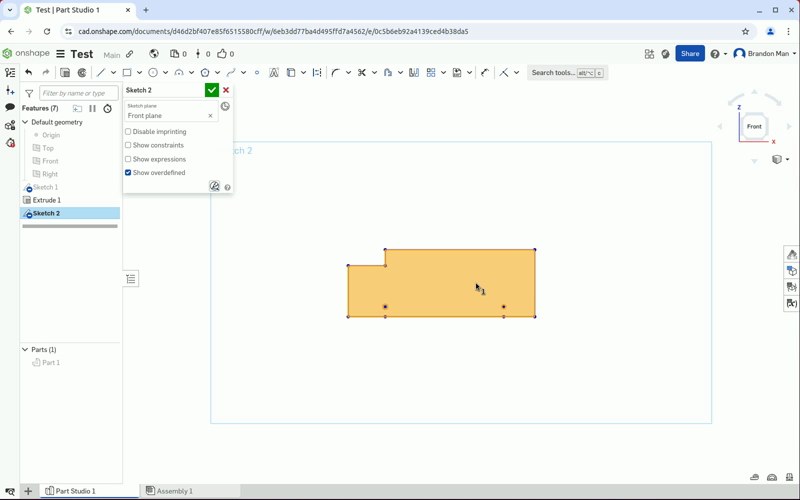
mouse_move(73, 352)
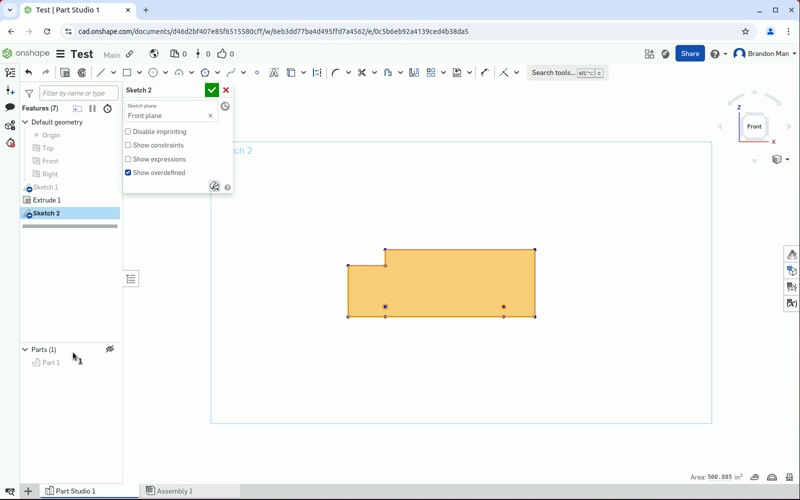
key(shift+y)
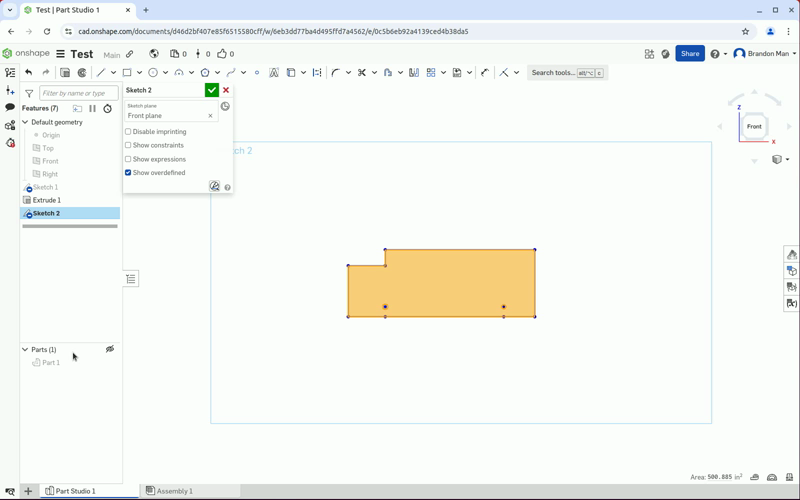
key(shift+e)
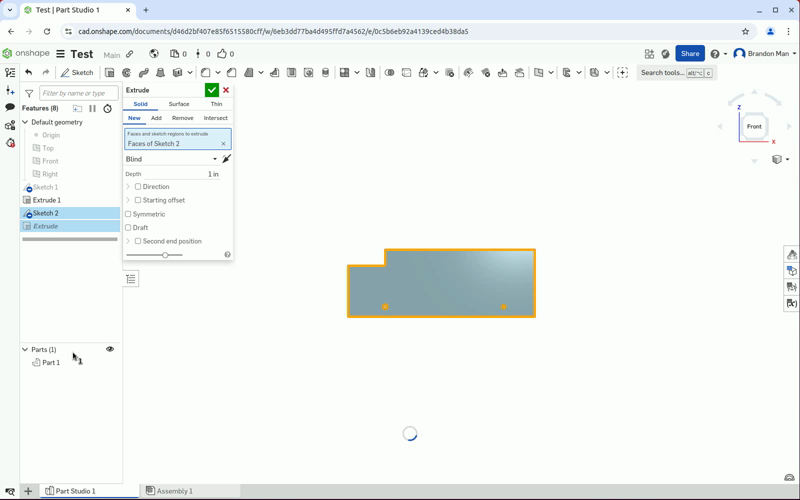
mouse_move(143, 106)
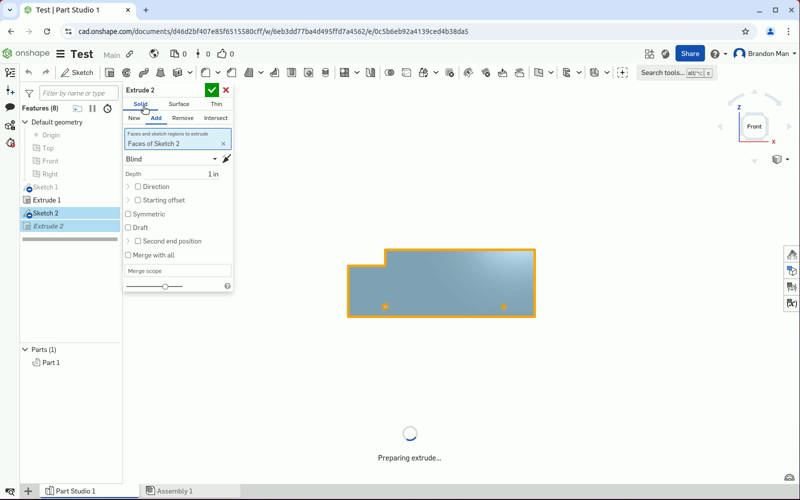
click(143, 106)
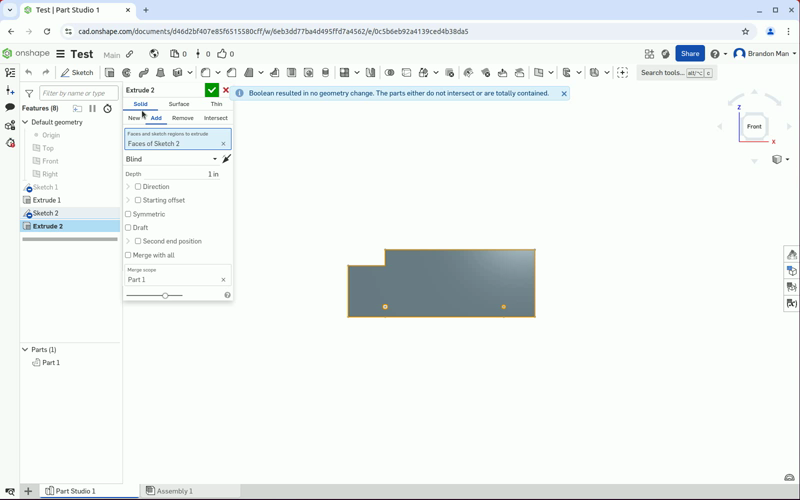
mouse_move(137, 120)
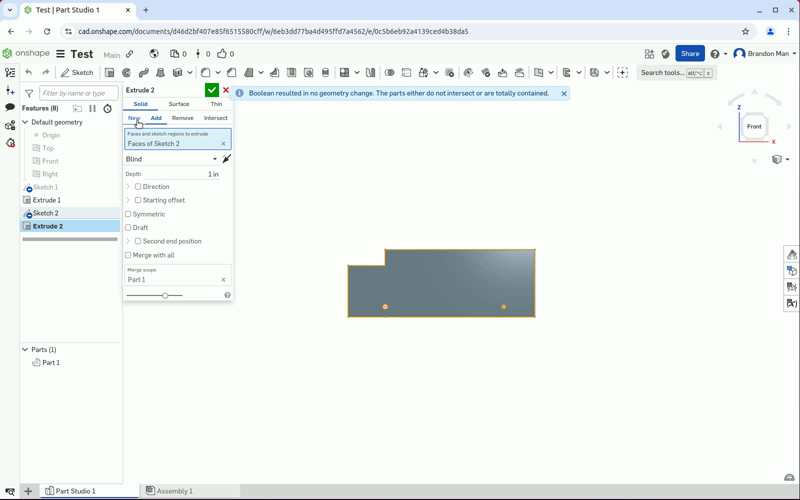
click(137, 120)
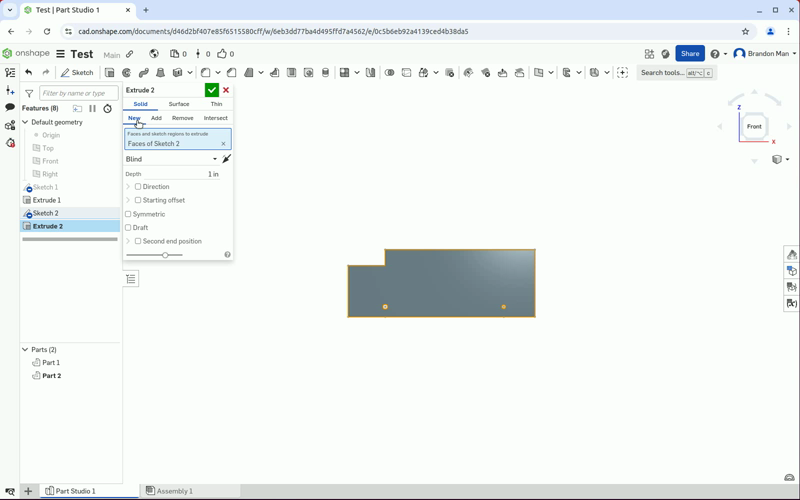
key(tab, 4)
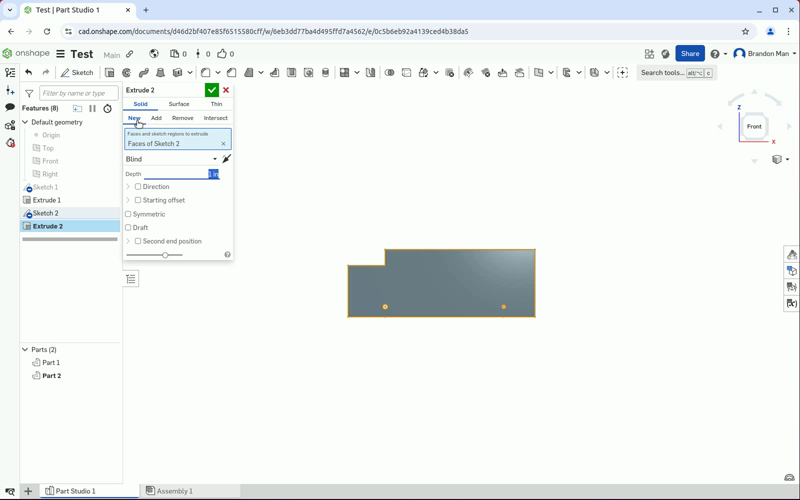
text(9.628)
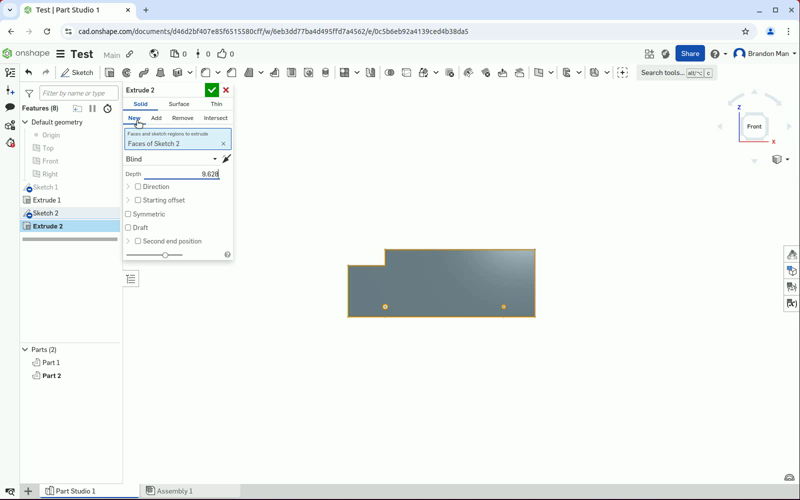
key(enter)
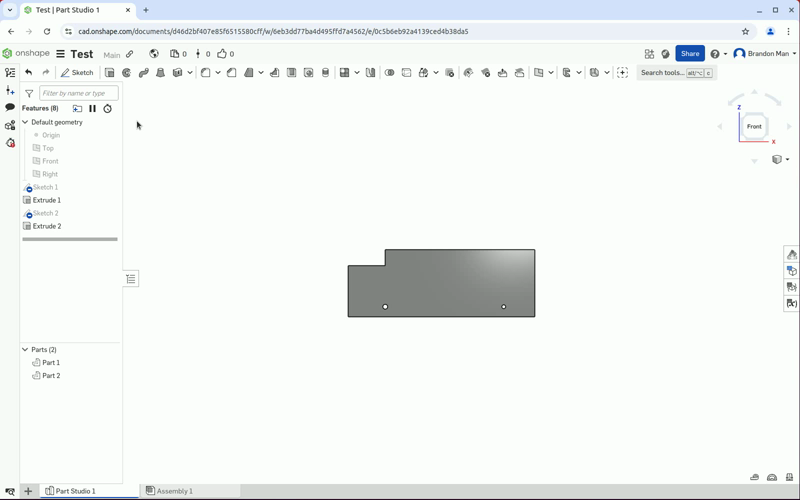
key(shift+h)
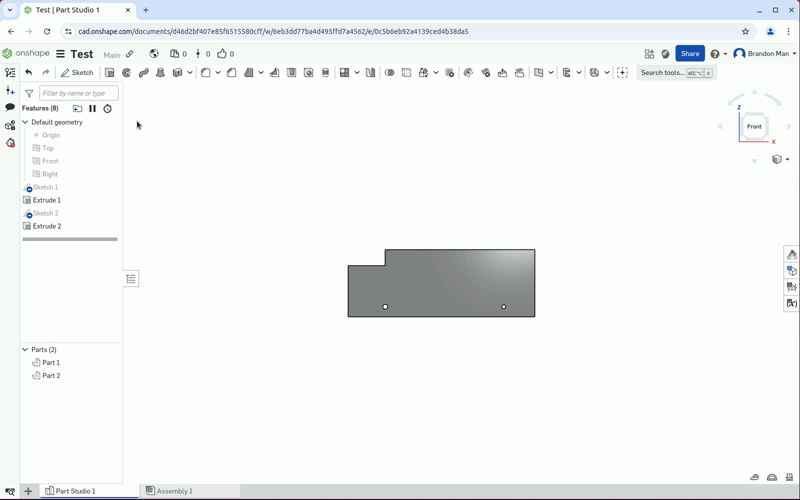
key(shift+h)
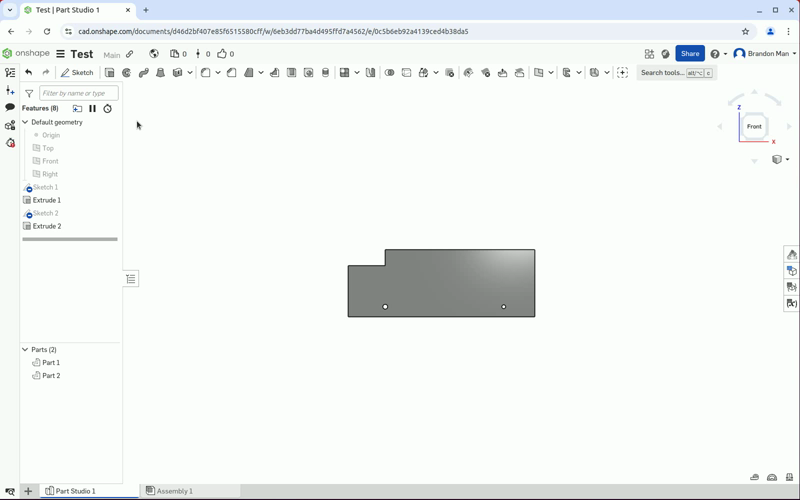
mouse_move(73, 189)
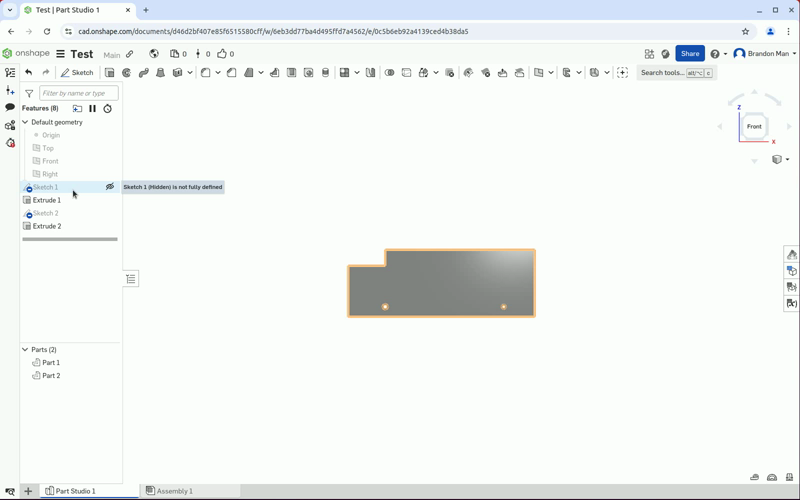
click(73, 189)
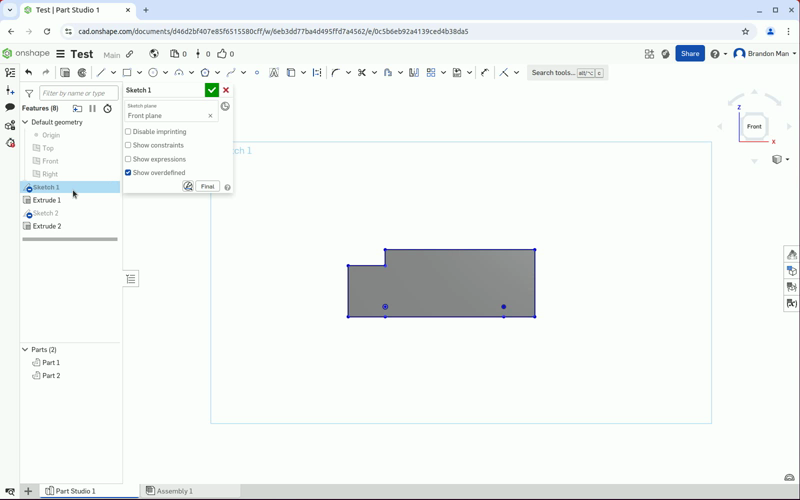
mouse_move(229, 92)
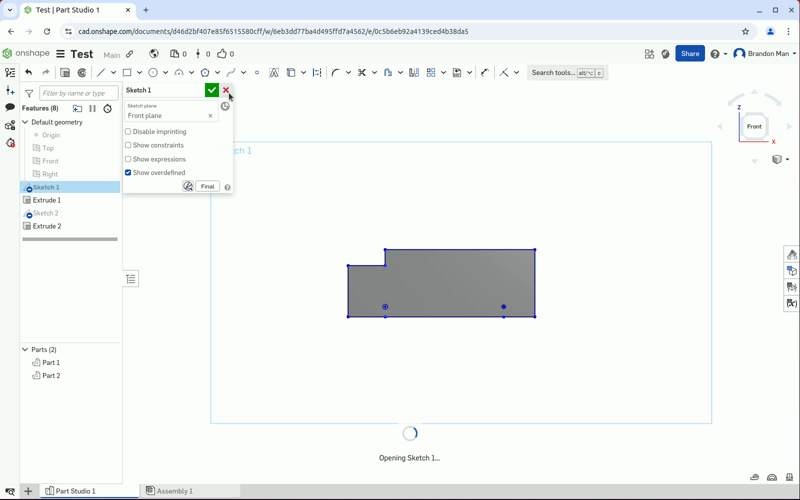
click(229, 92)
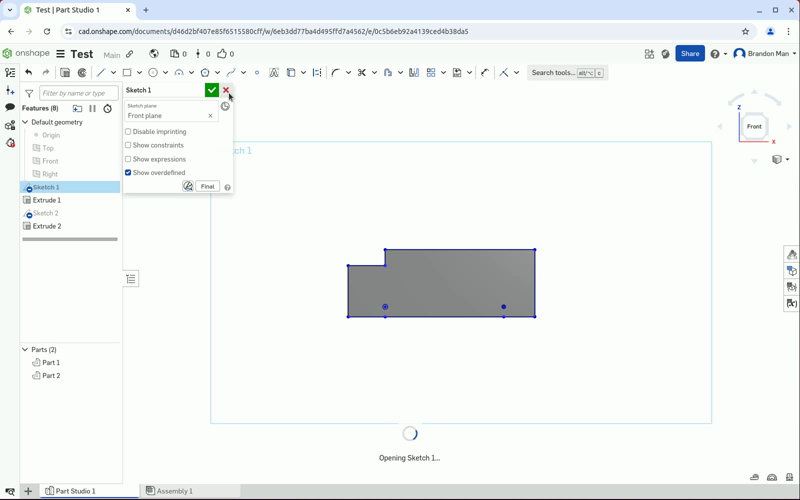
key(shift+s)
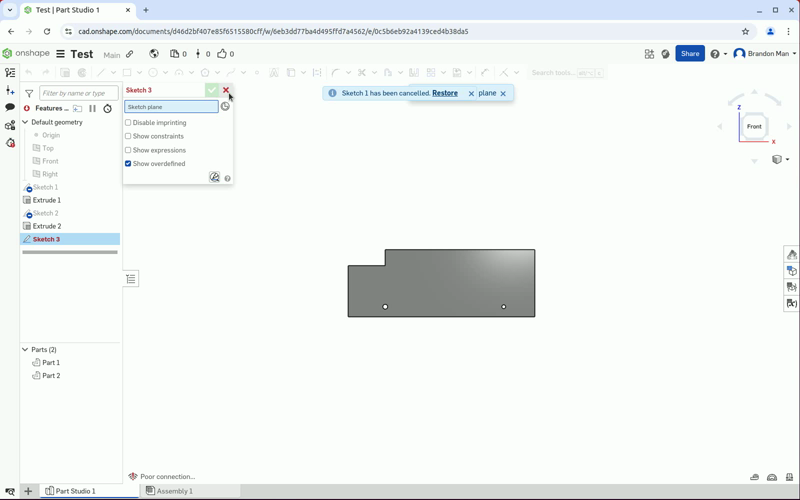
mouse_move(73, 163)
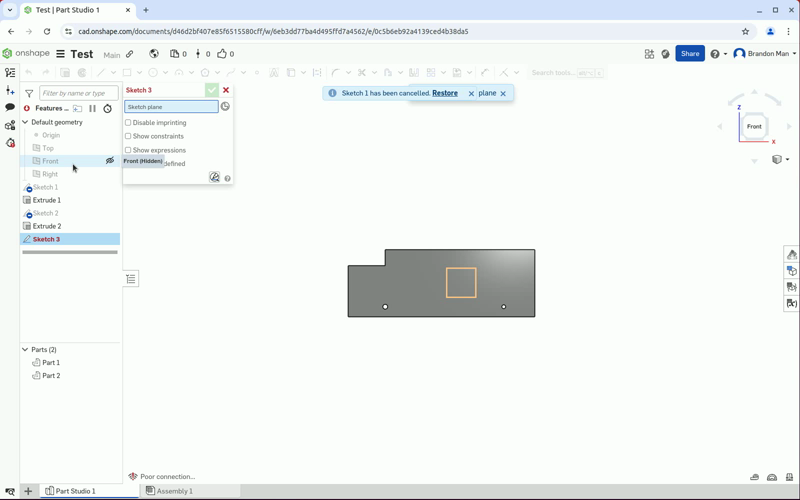
click(73, 163)
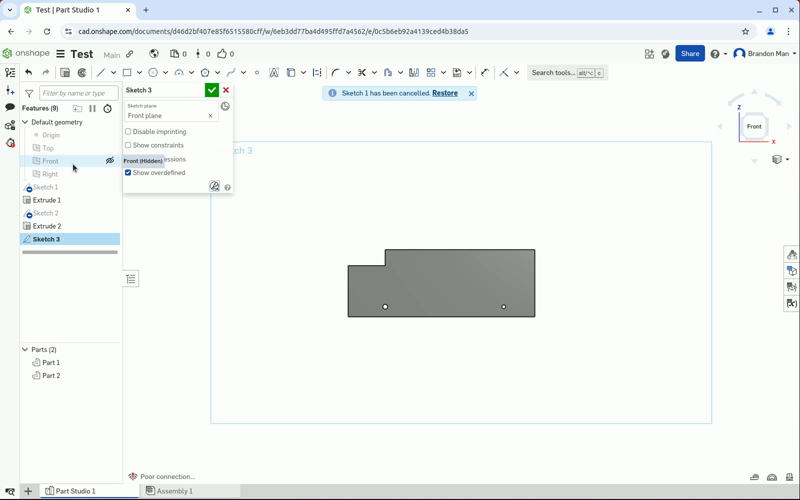
mouse_move(73, 352)
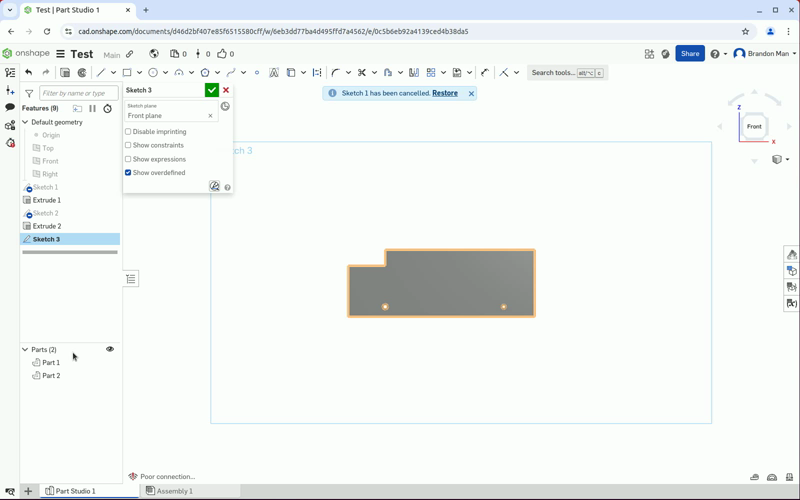
key(y)
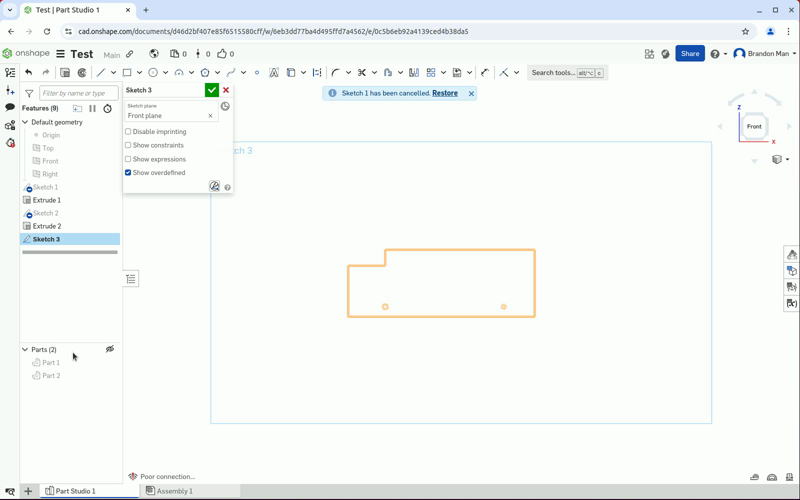
key(l)
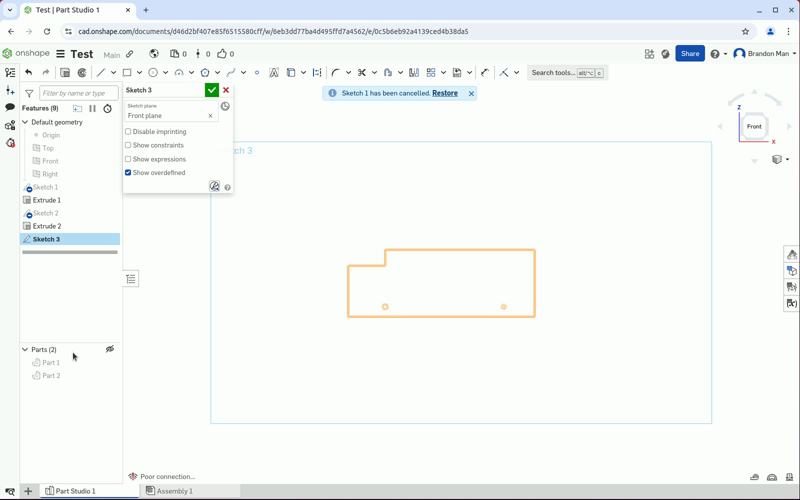
key_down(shift)
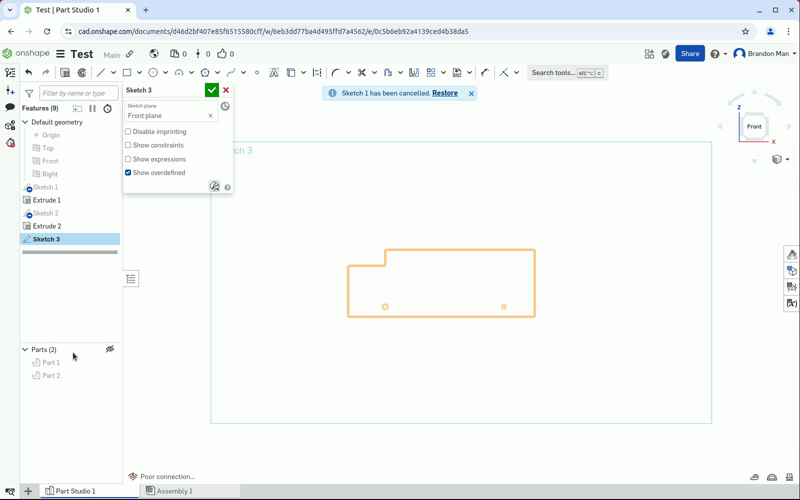
mouse_move(348, 316)
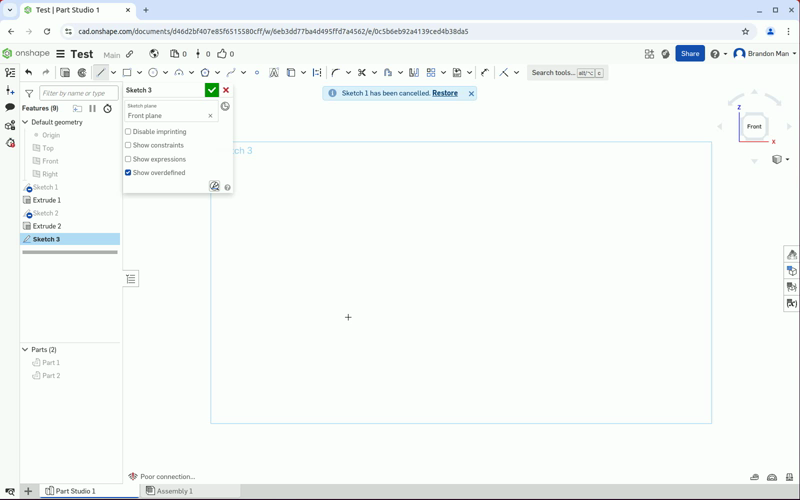
click(348, 316)
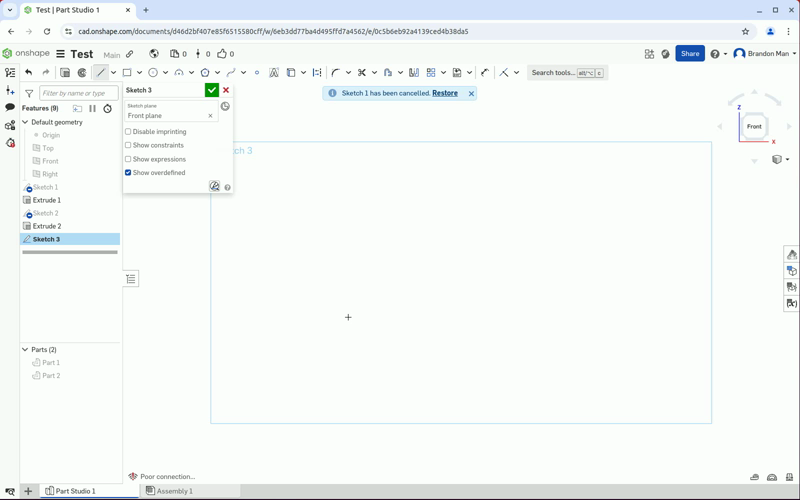
key_up(shift)
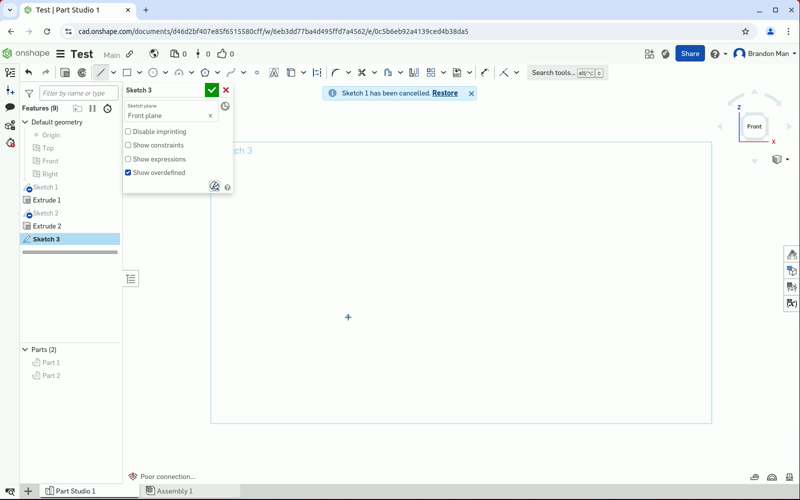
key_down(shift)
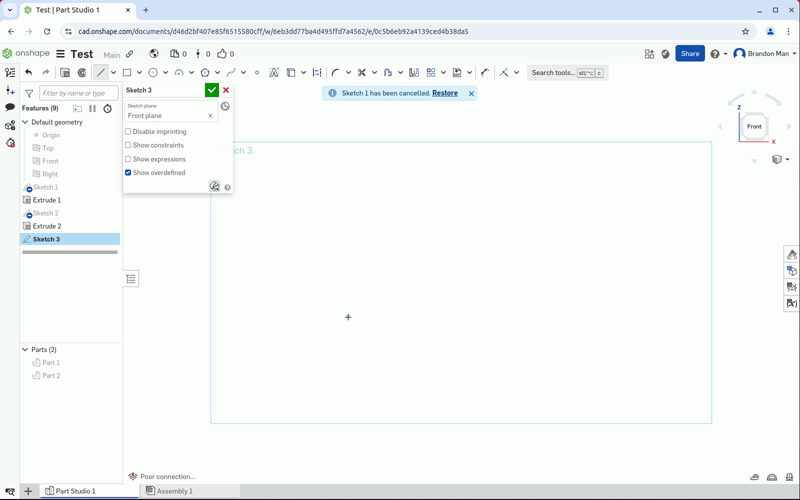
mouse_move(378, 316)
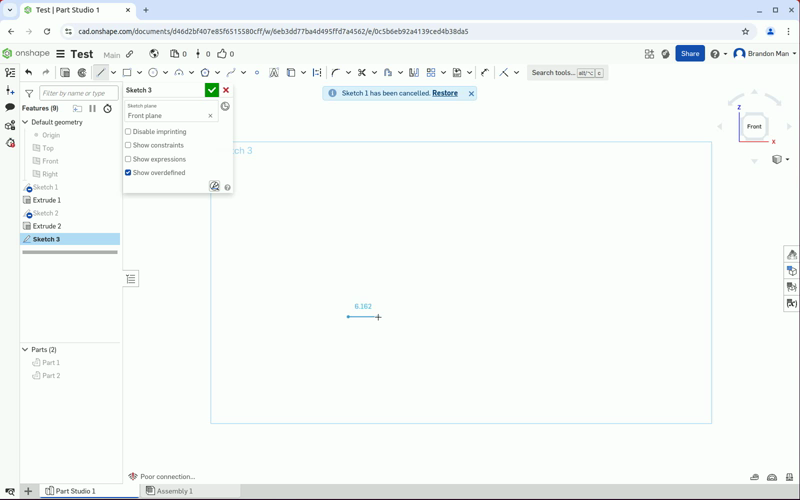
mouse_move(385, 316)
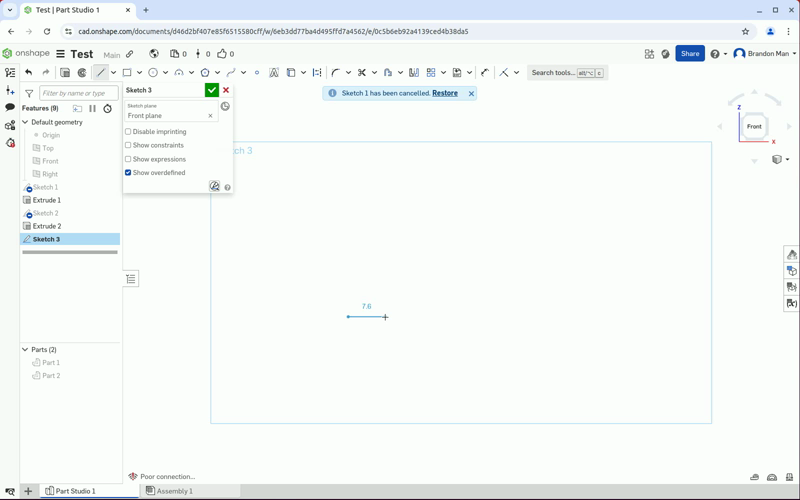
click(385, 316)
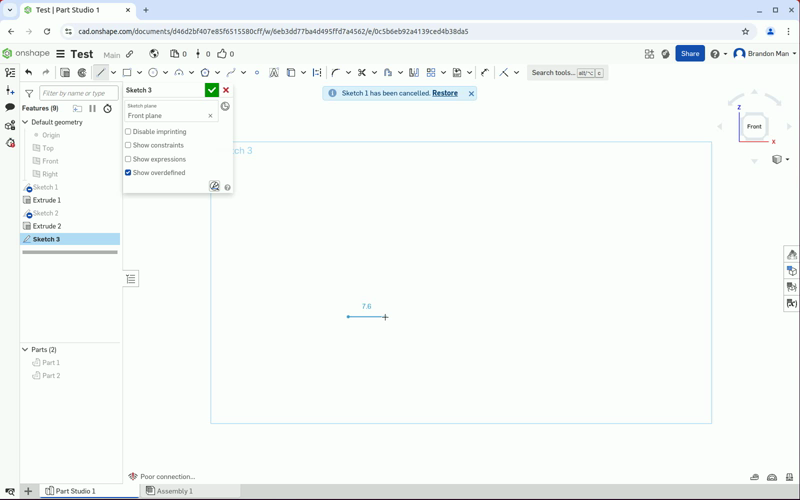
key_up(shift)
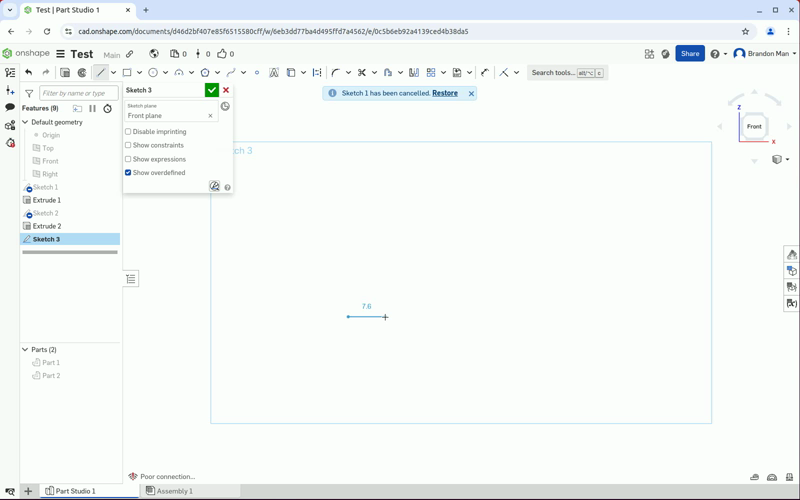
key_down(shift)
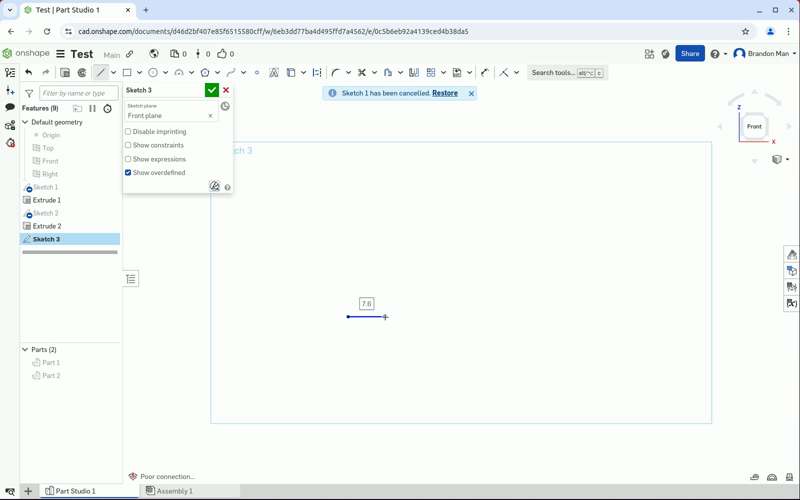
mouse_move(503, 316)
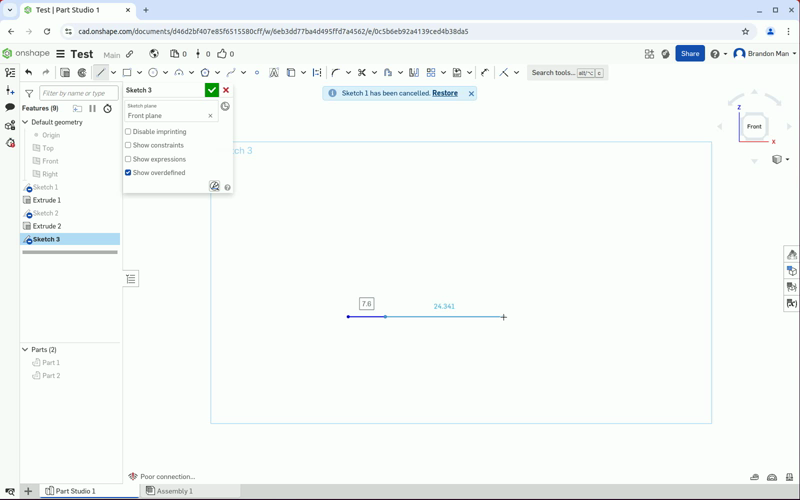
click(503, 316)
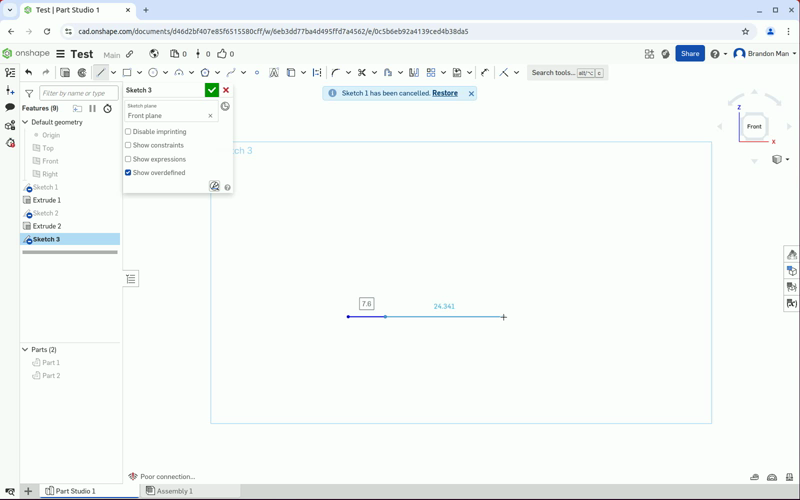
key_up(shift)
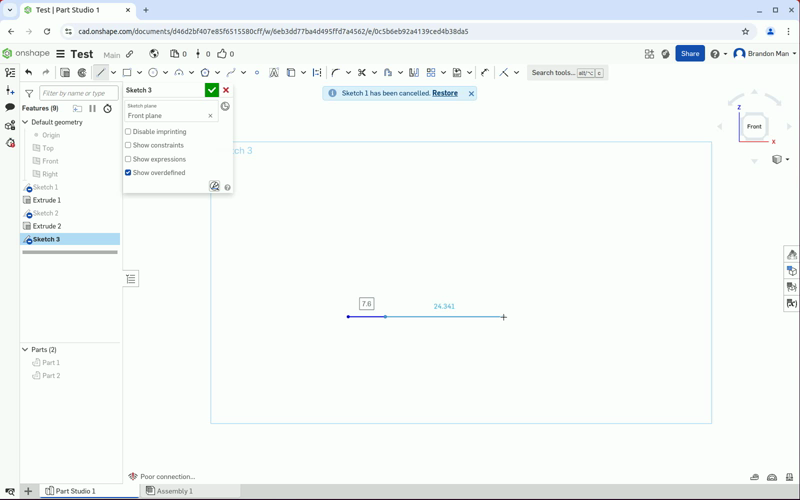
key_down(shift)
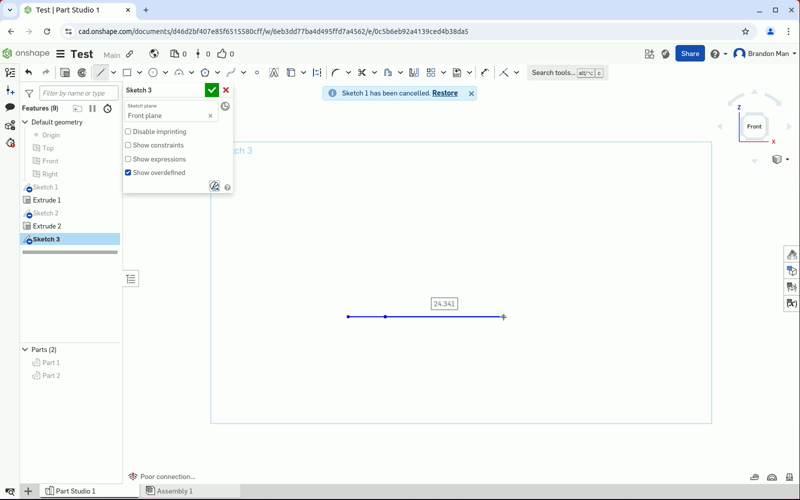
mouse_move(533, 316)
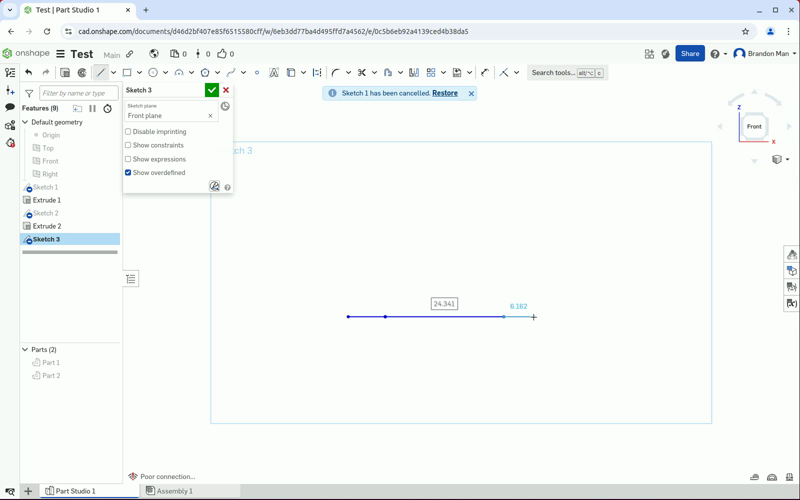
mouse_move(534, 316)
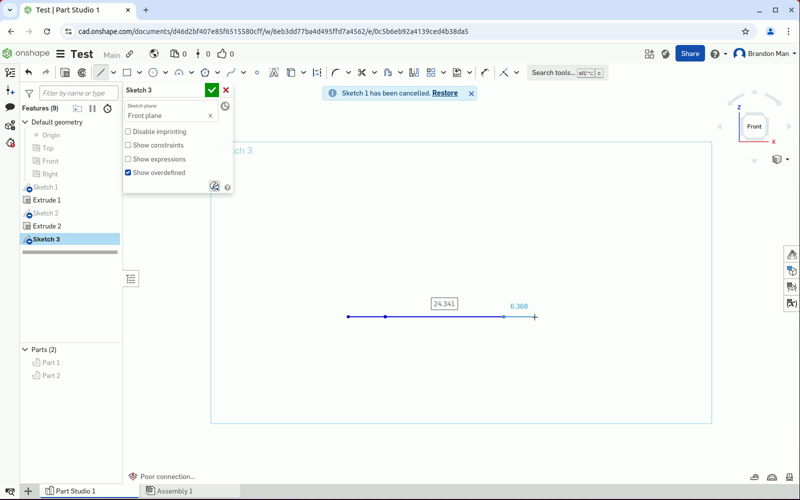
click(534, 316)
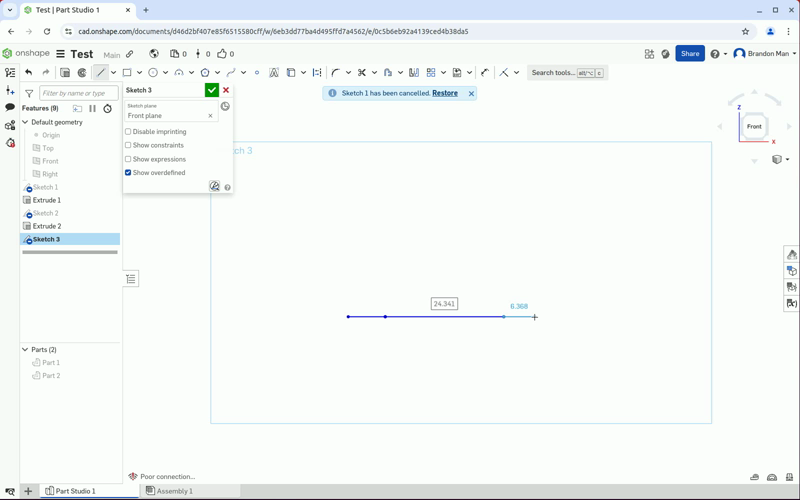
key_up(shift)
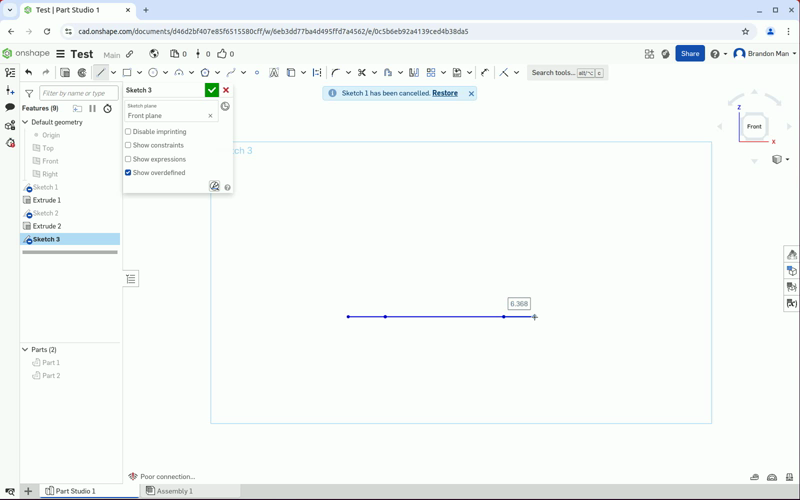
key_down(shift)
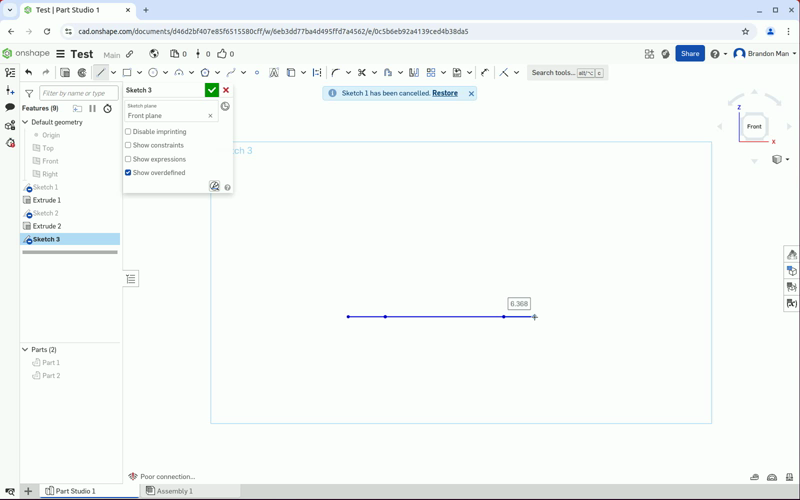
mouse_move(534, 249)
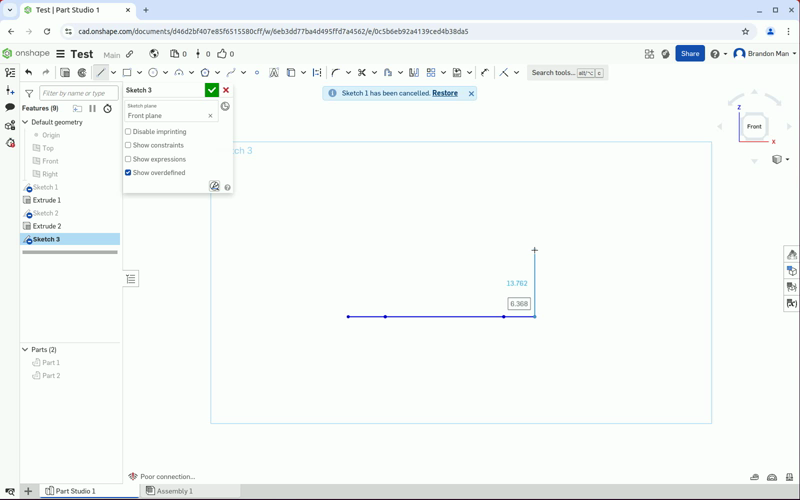
click(534, 249)
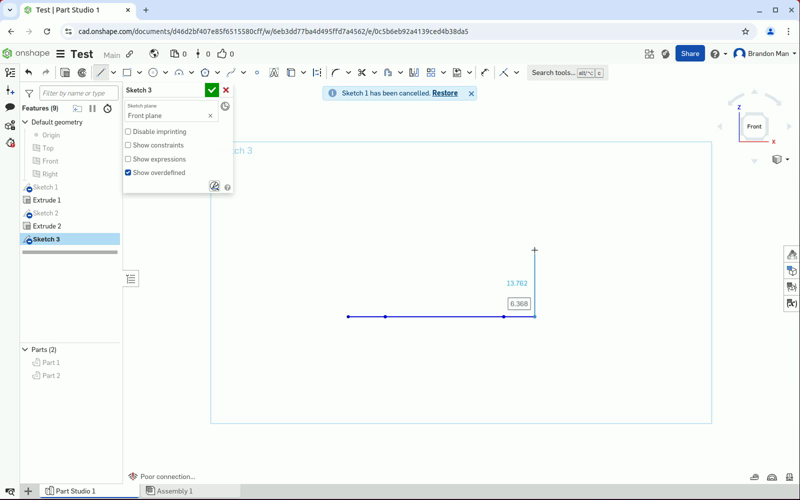
key_up(shift)
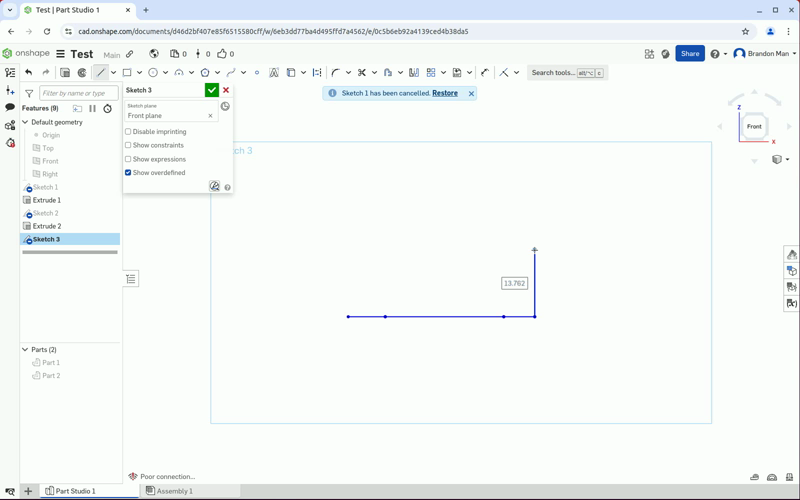
key_down(shift)
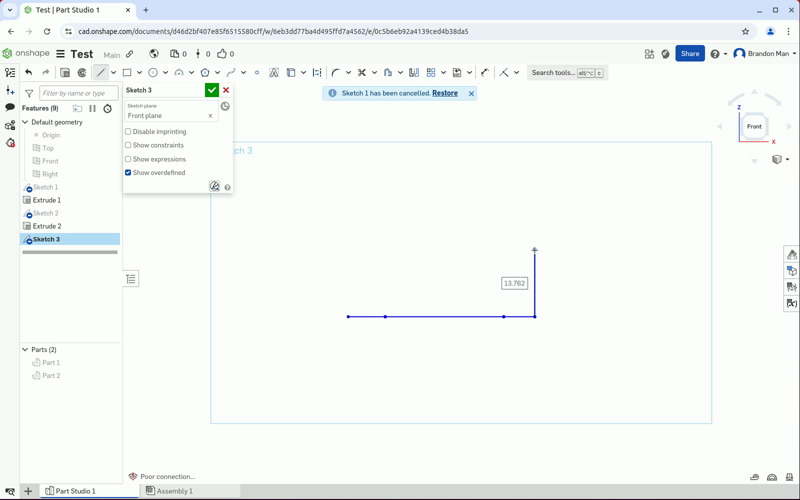
mouse_move(385, 249)
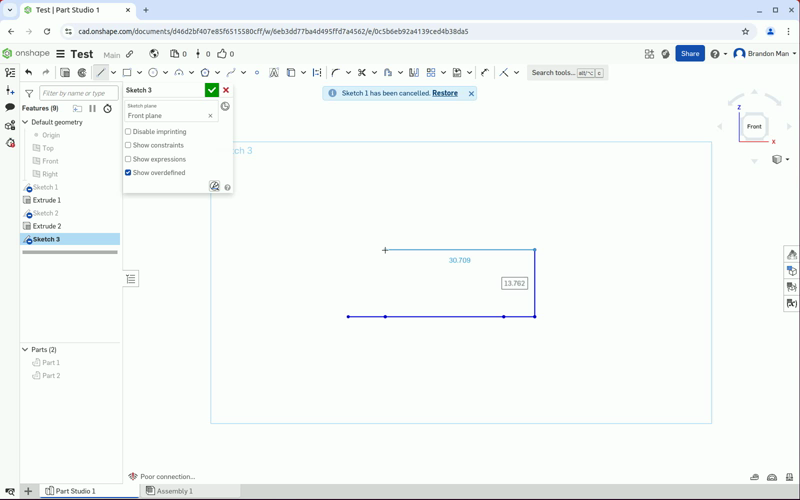
click(385, 249)
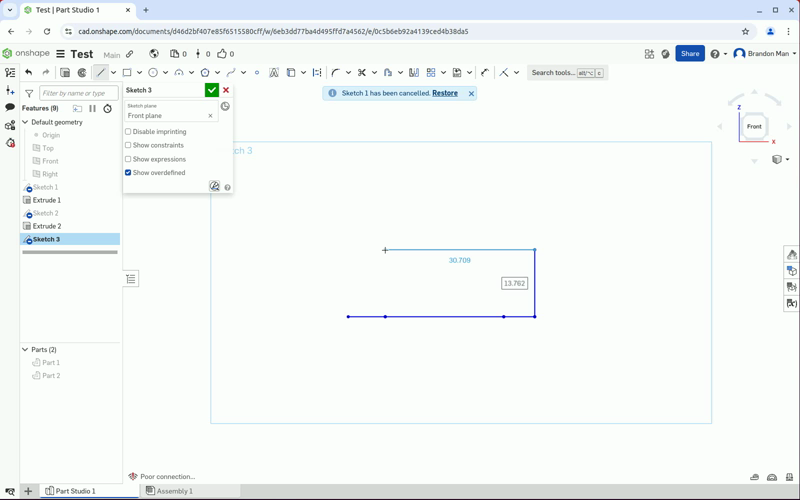
key_up(shift)
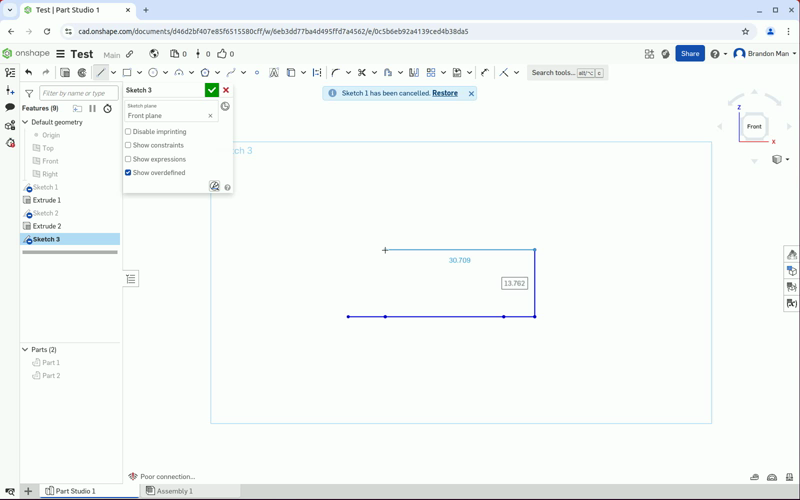
key_down(shift)
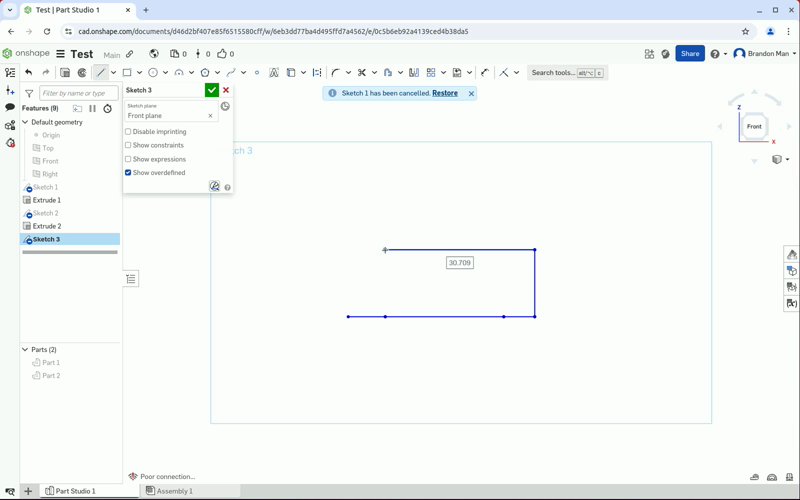
mouse_move(415, 249)
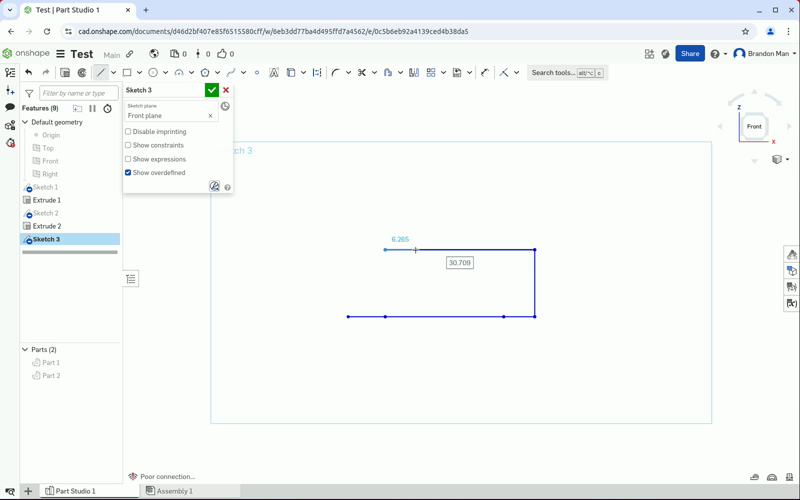
mouse_move(385, 265)
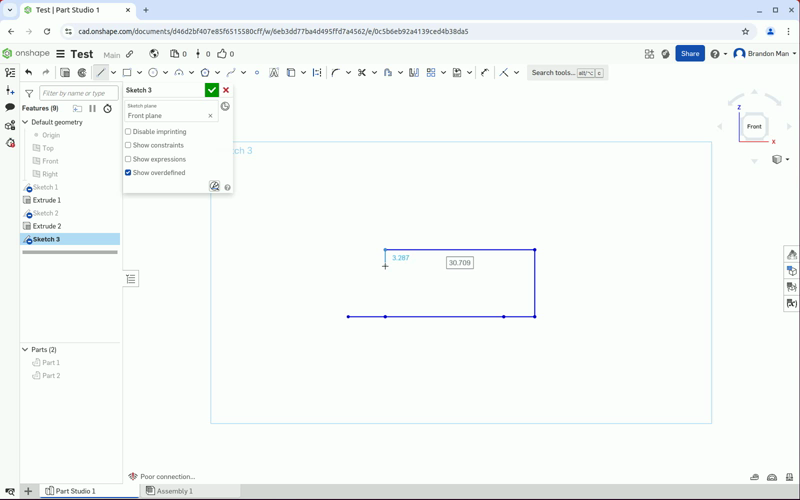
click(385, 265)
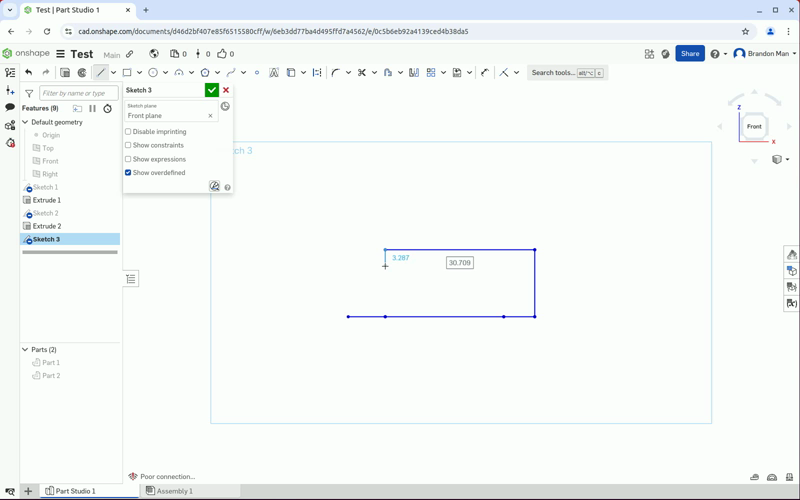
key_up(shift)
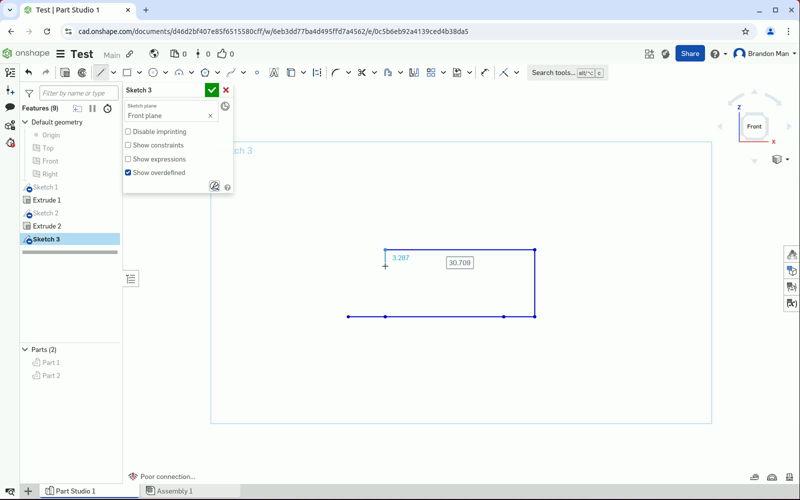
key_down(shift)
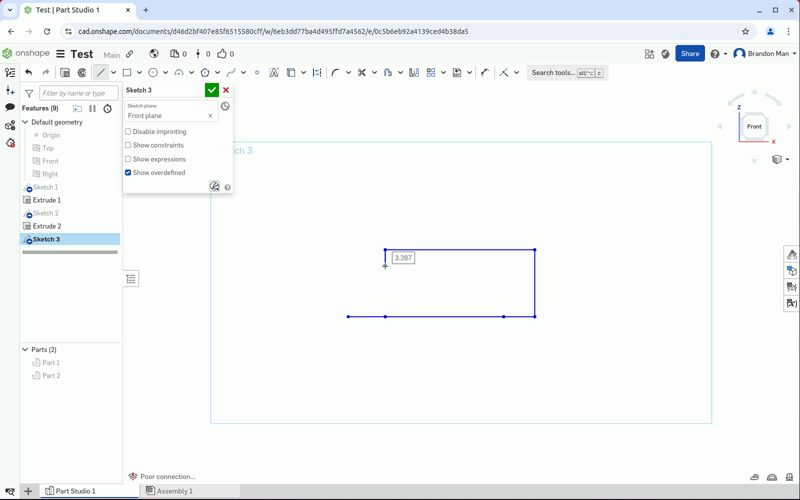
mouse_move(415, 265)
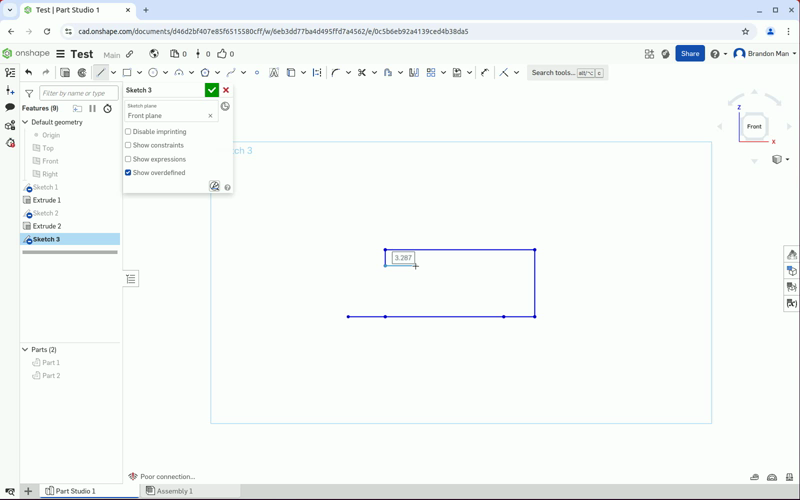
mouse_move(348, 265)
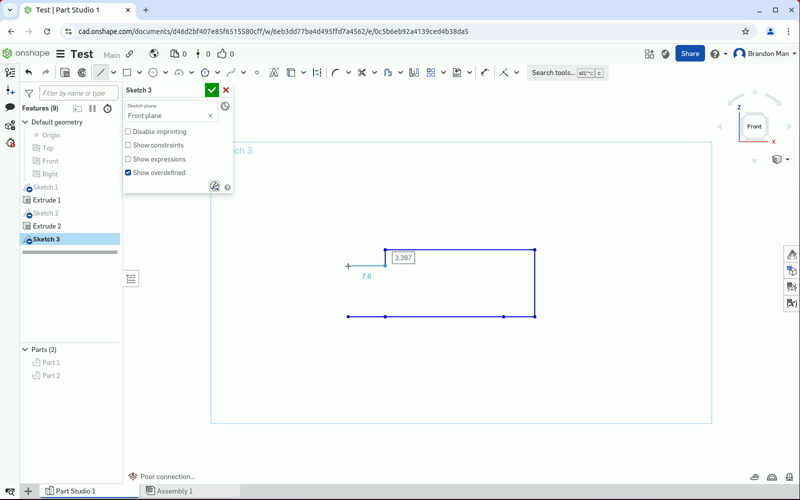
click(348, 265)
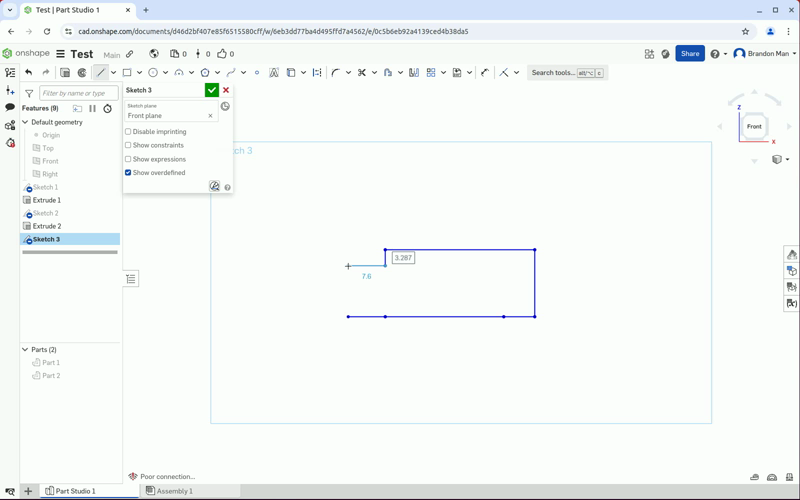
key_up(shift)
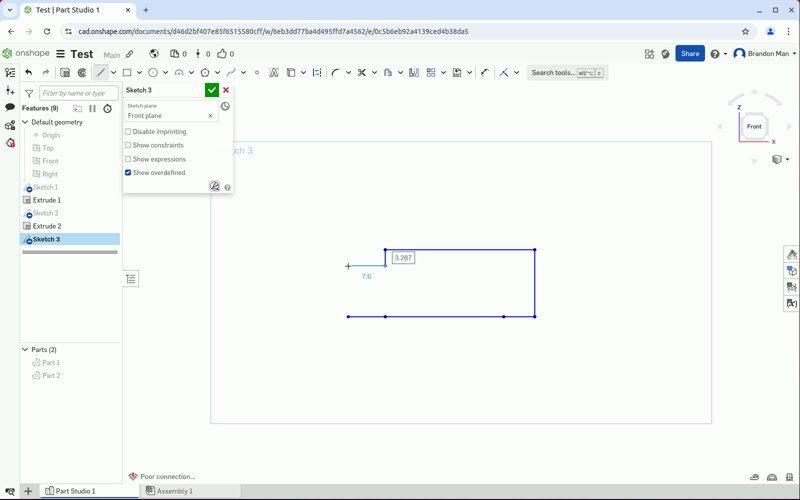
mouse_move(378, 265)
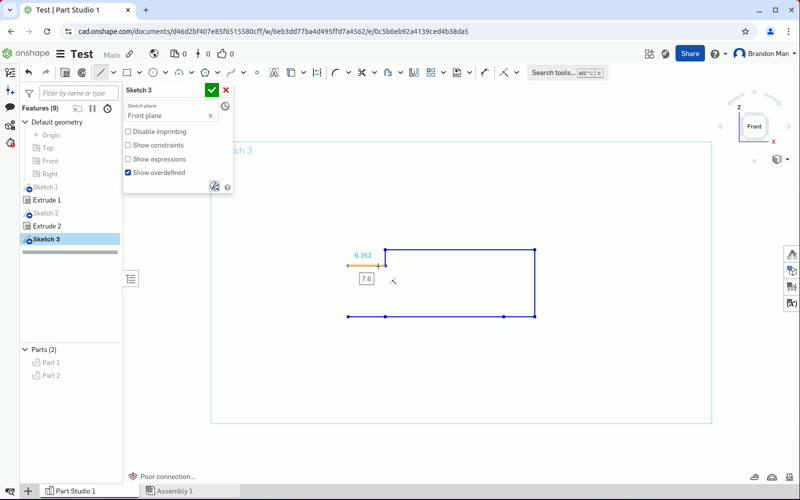
key_down(shift)
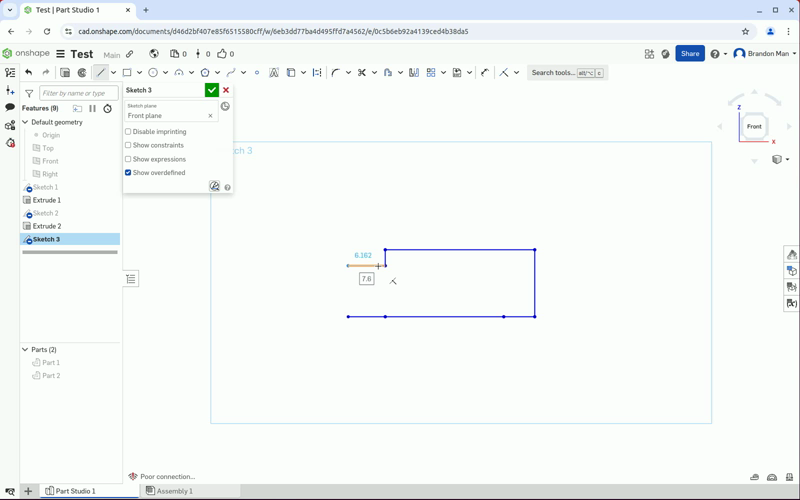
mouse_move(348, 316)
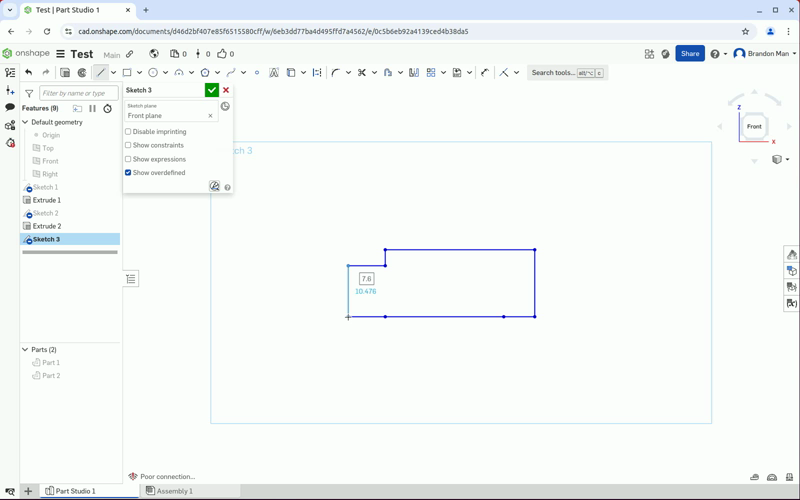
key_up(shift)
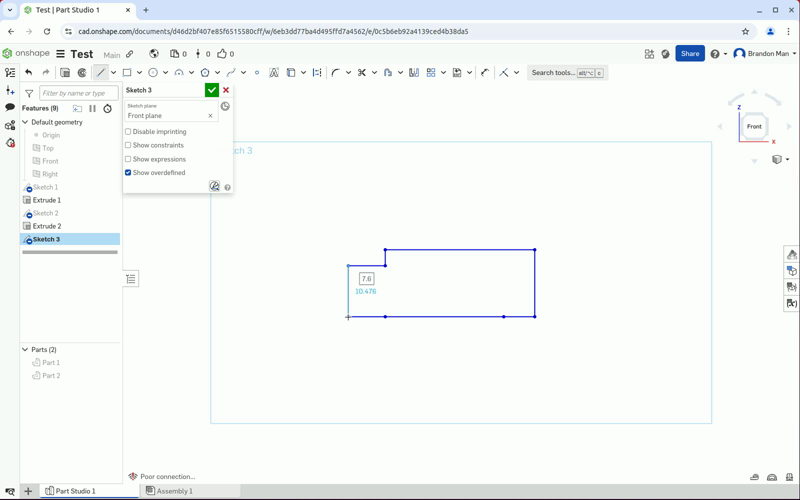
click(348, 316)
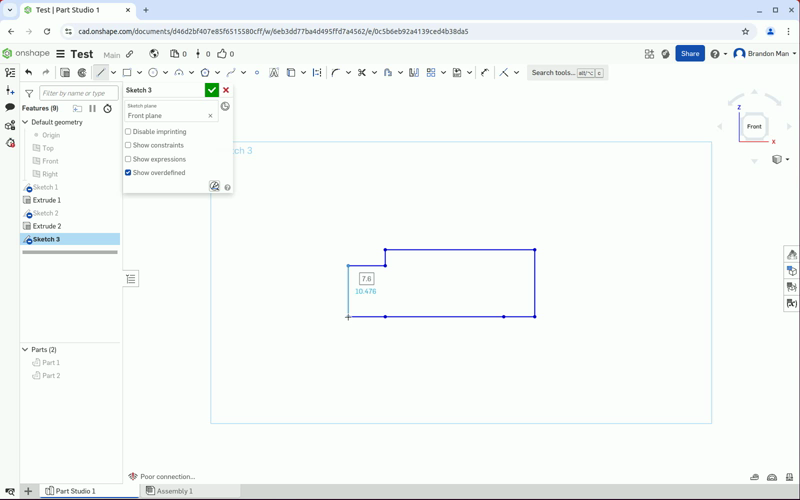
key(esc)
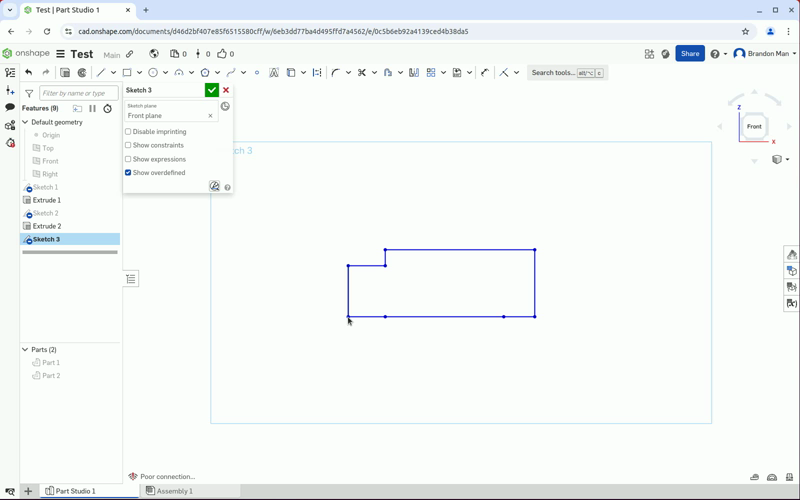
key(c)
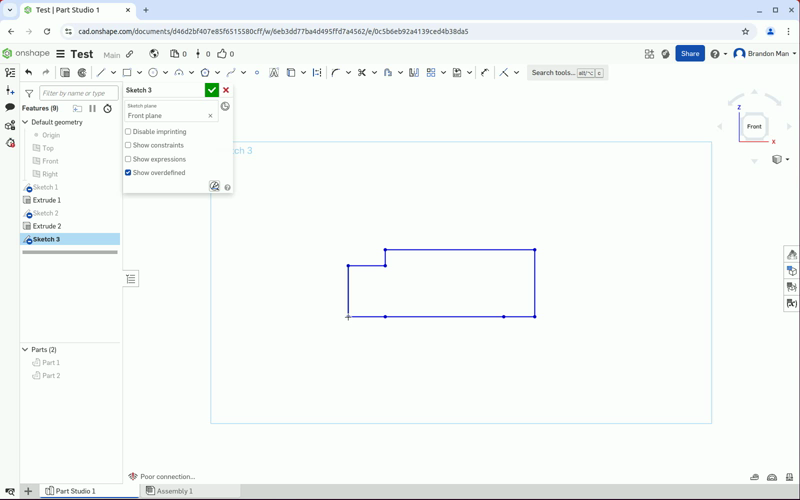
key_down(shift)
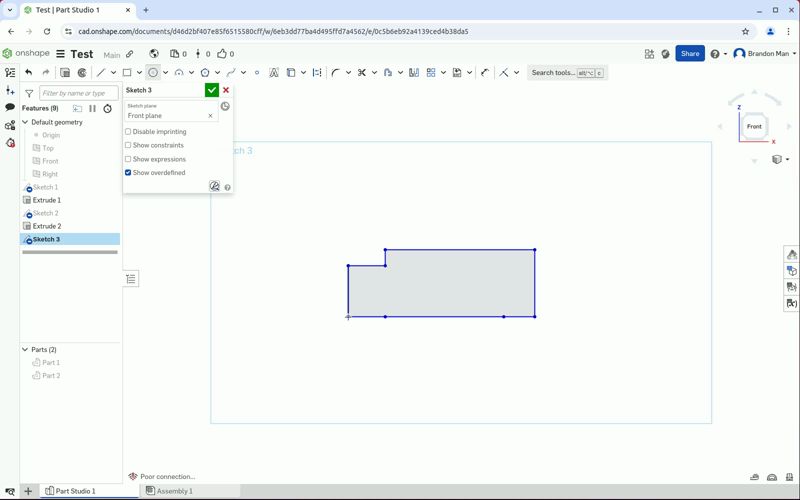
mouse_move(385, 306)
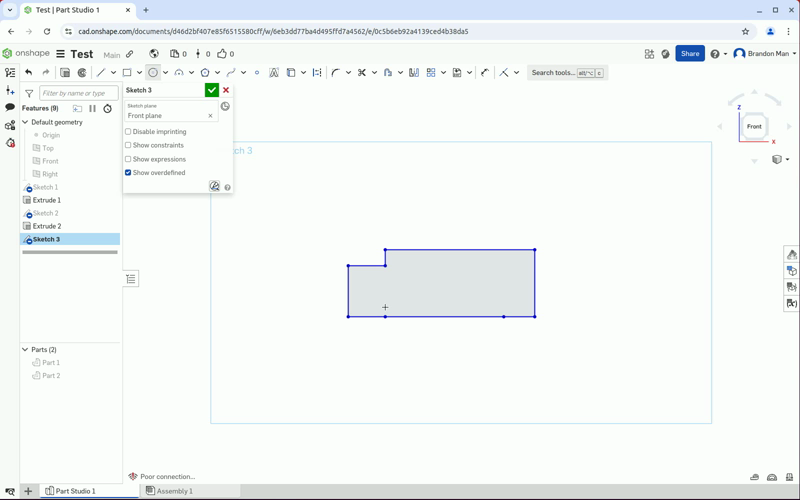
click(385, 306)
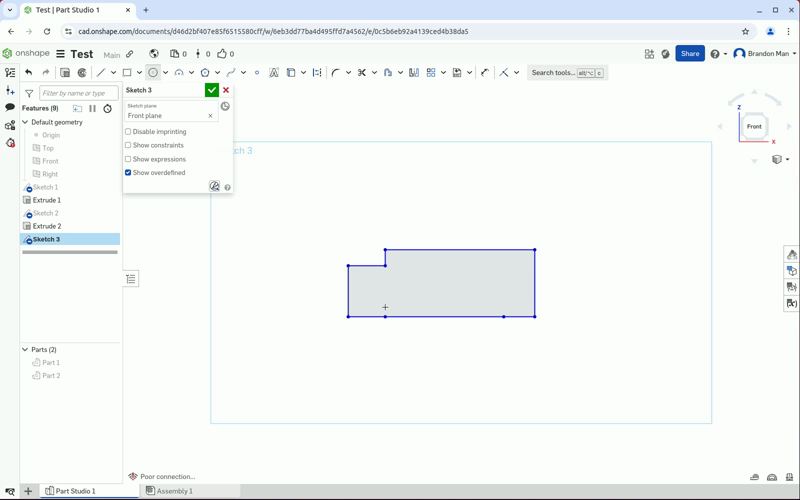
key_up(shift)
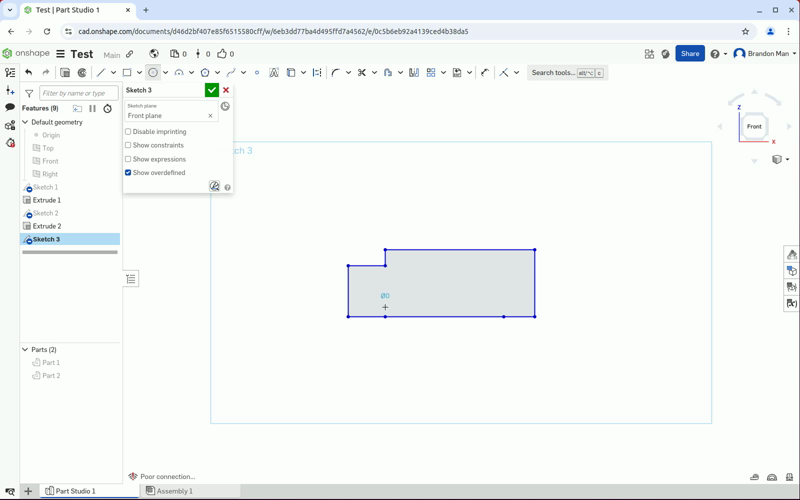
mouse_move(387, 306)
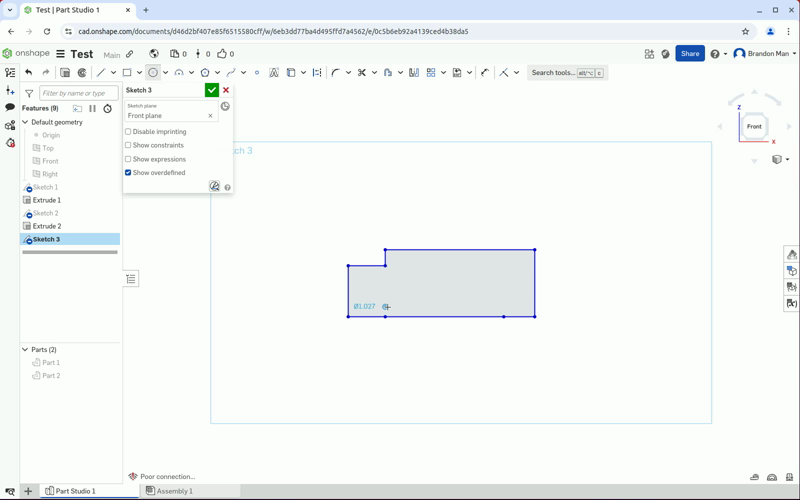
scroll(6)
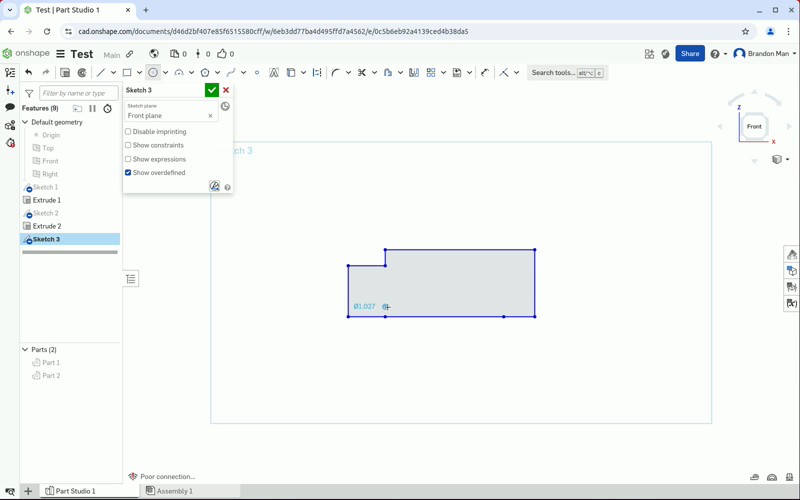
scroll(6)
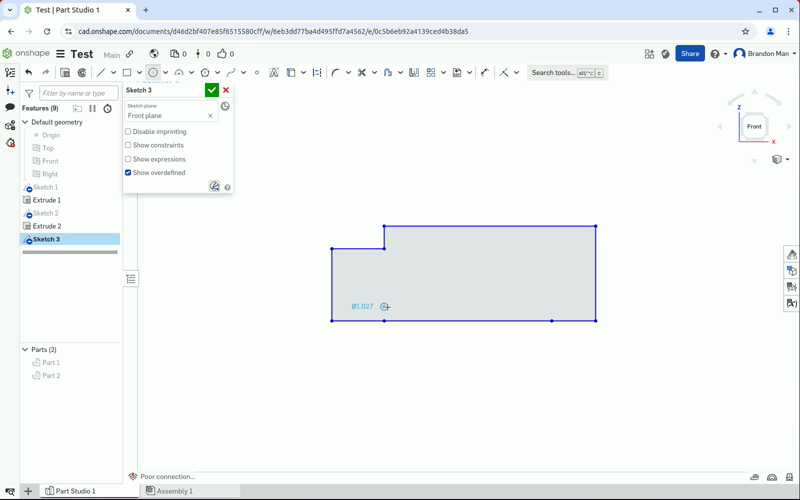
scroll(6)
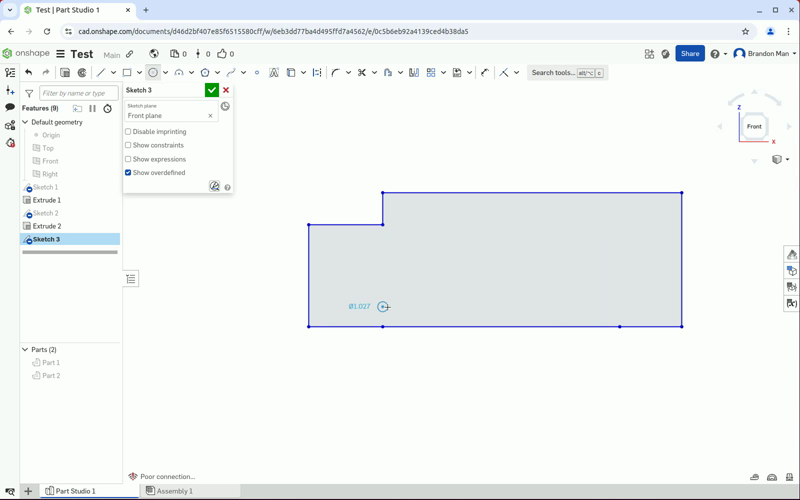
scroll(6)
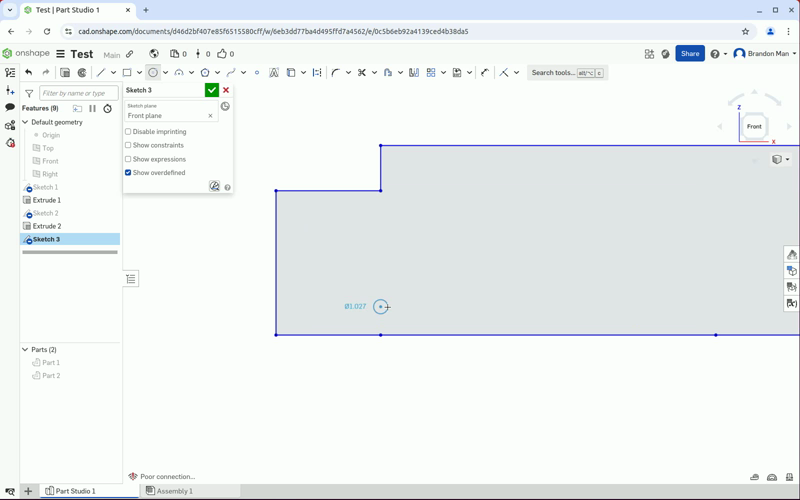
scroll(6)
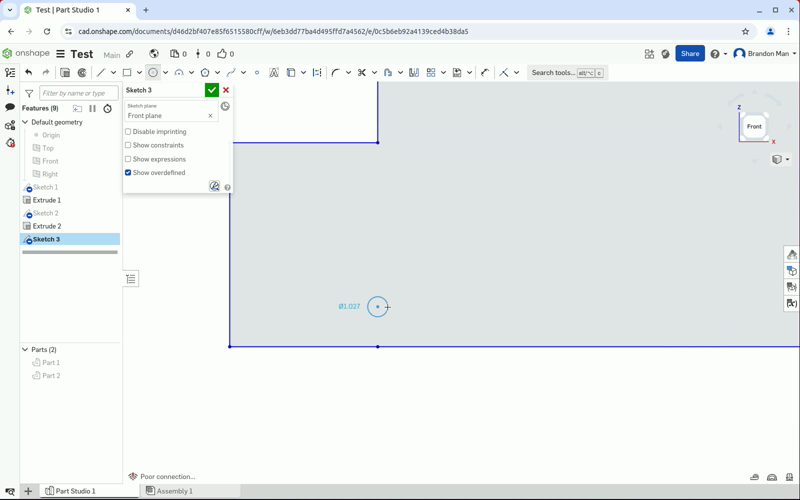
scroll(6)
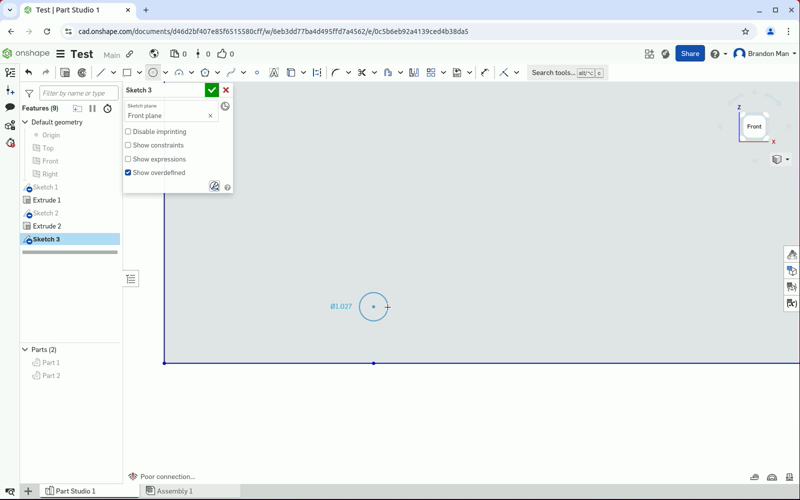
scroll(6)
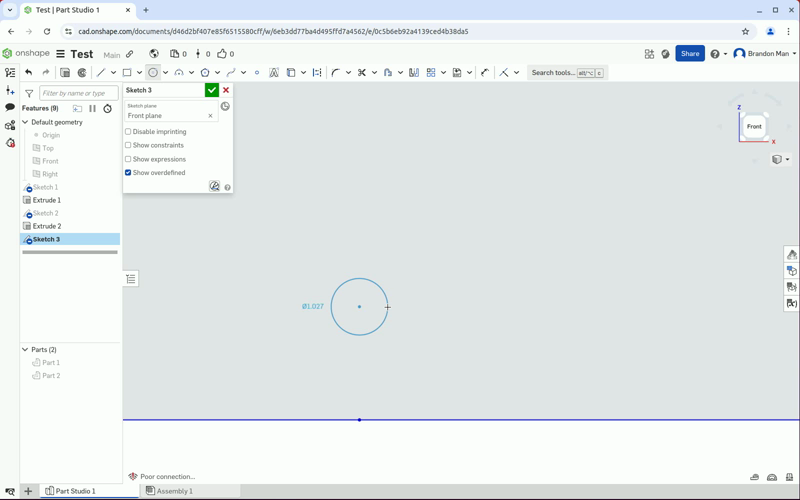
click(387, 306)
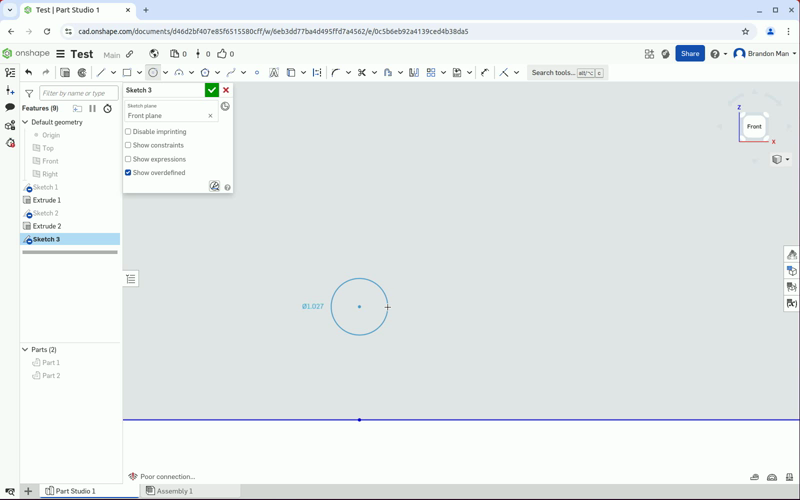
scroll(-6)
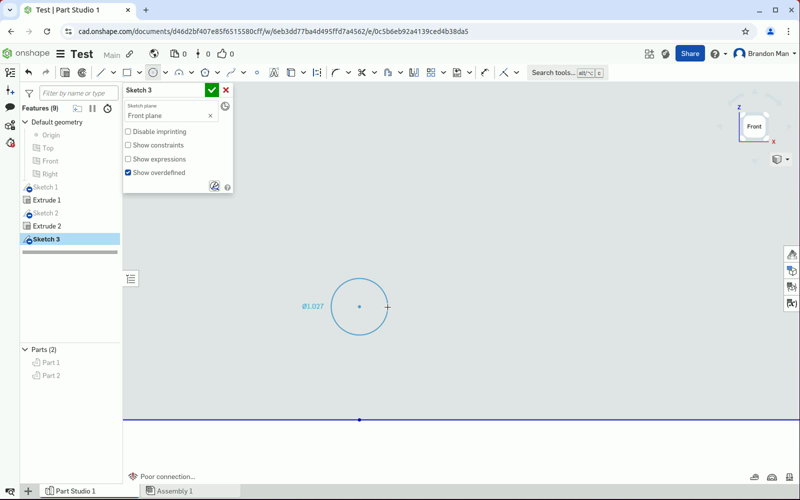
scroll(-6)
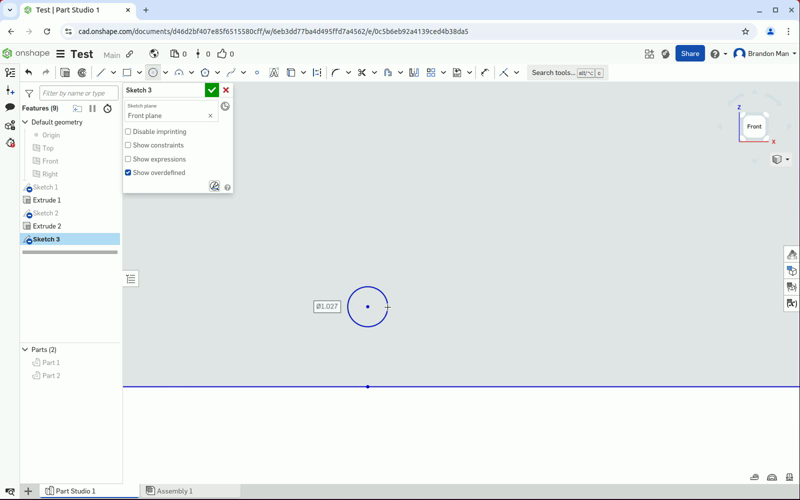
scroll(-6)
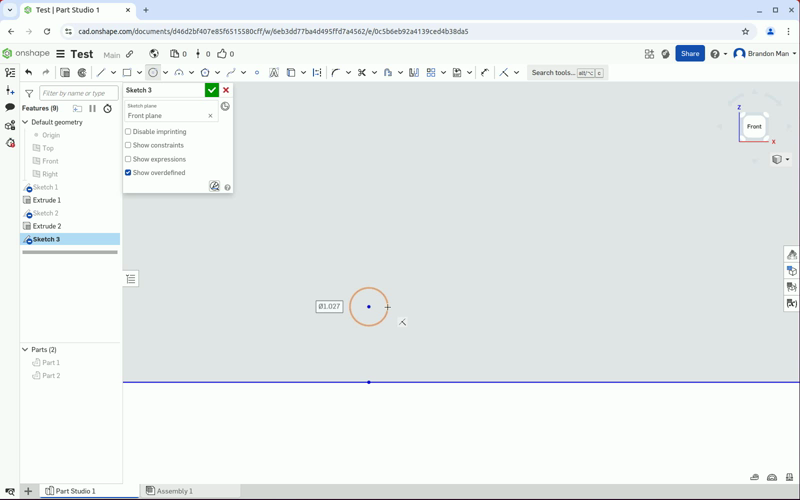
scroll(-6)
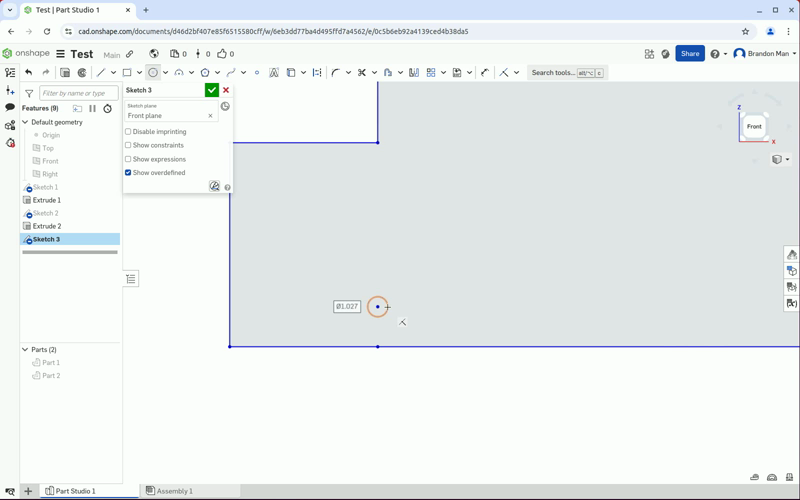
scroll(-6)
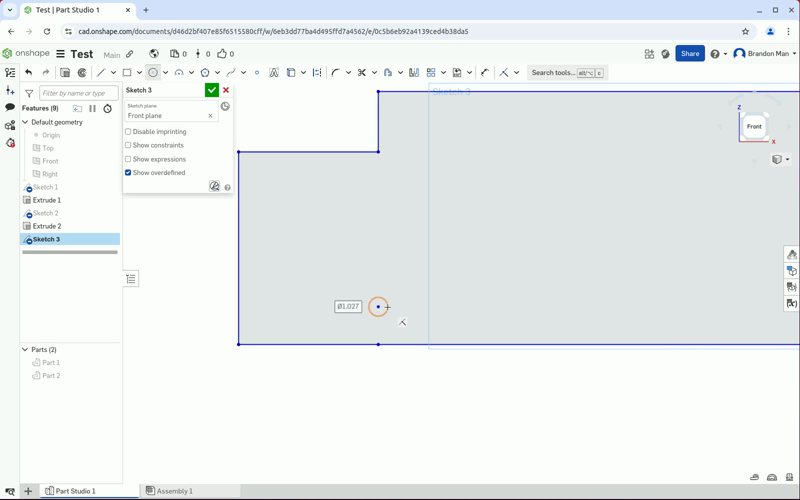
scroll(-6)
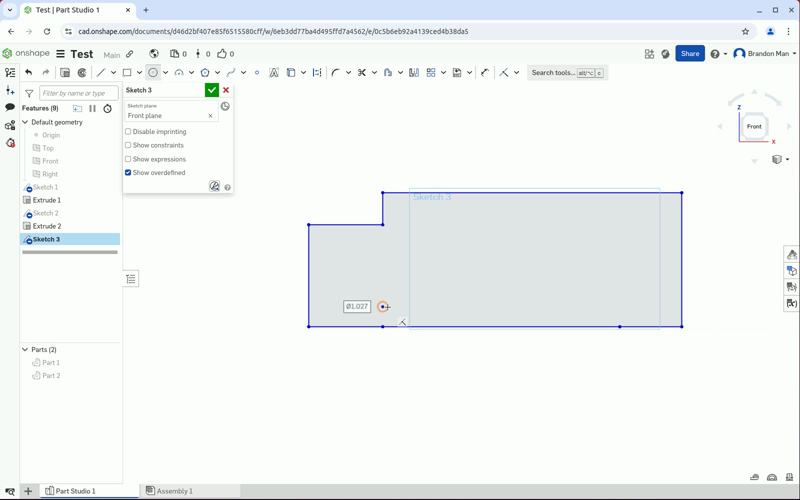
scroll(-6)
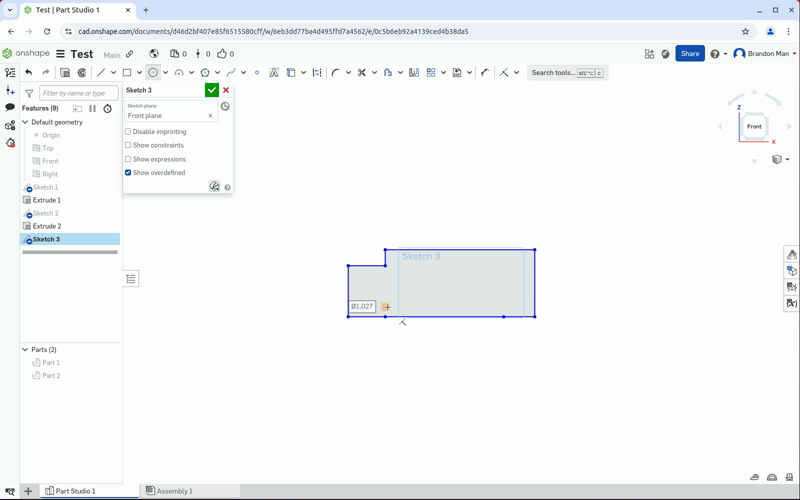
key(esc)
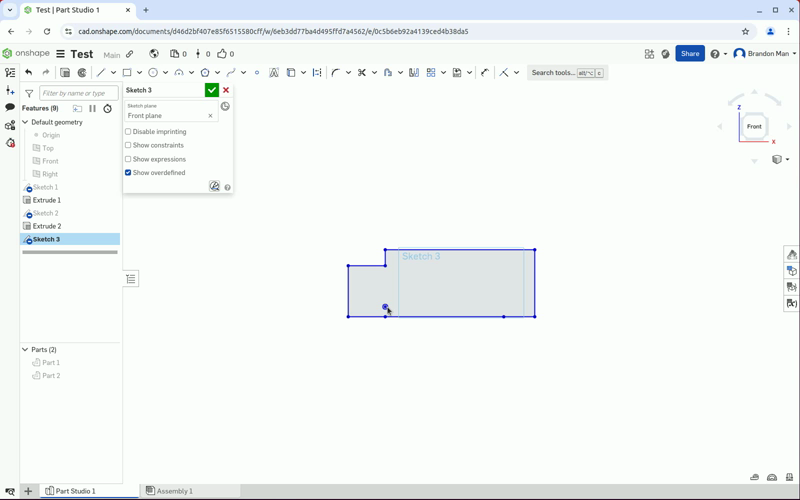
key(c)
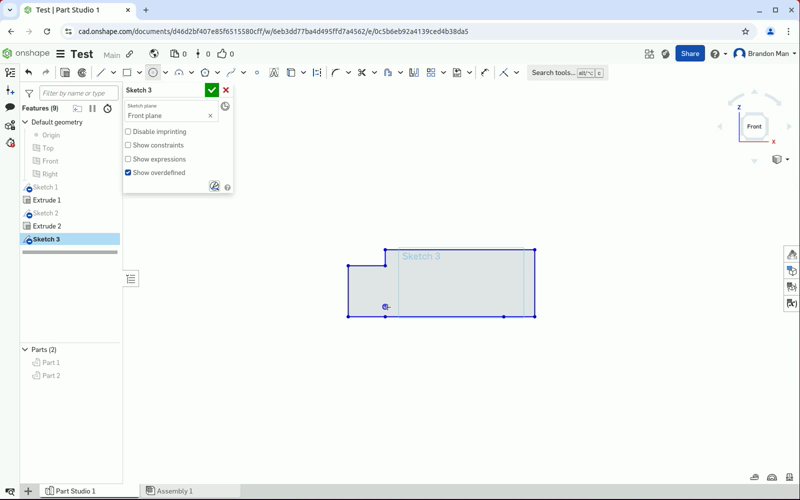
key_down(shift)
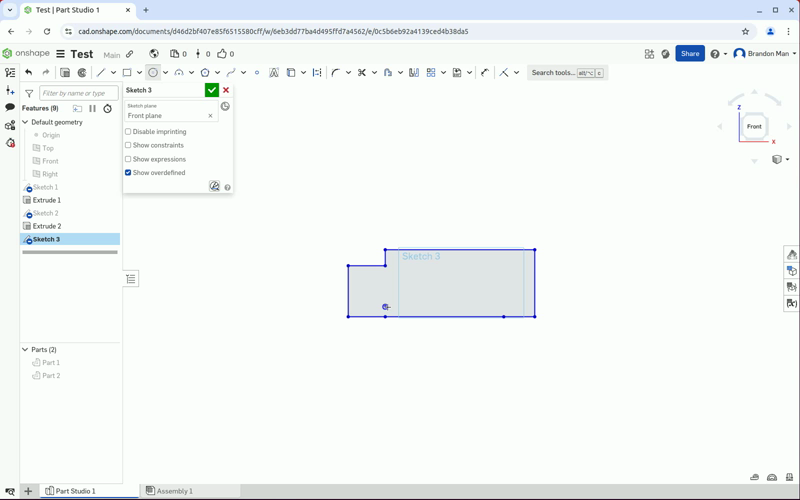
mouse_move(503, 306)
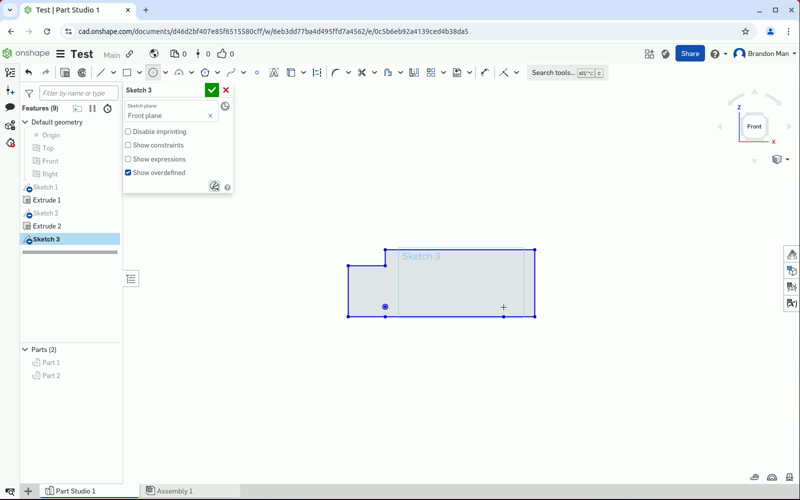
click(503, 306)
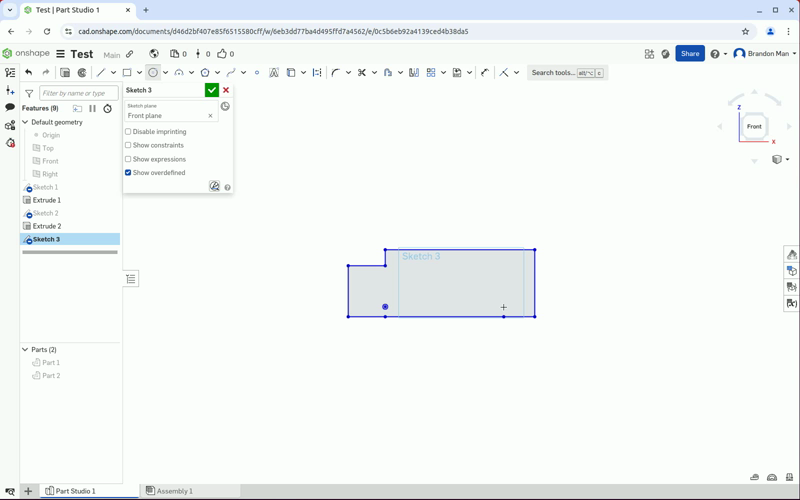
key_up(shift)
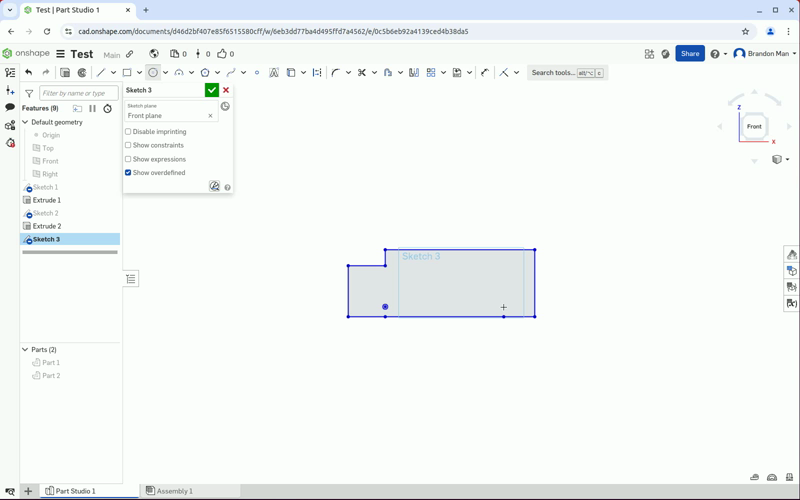
mouse_move(505, 306)
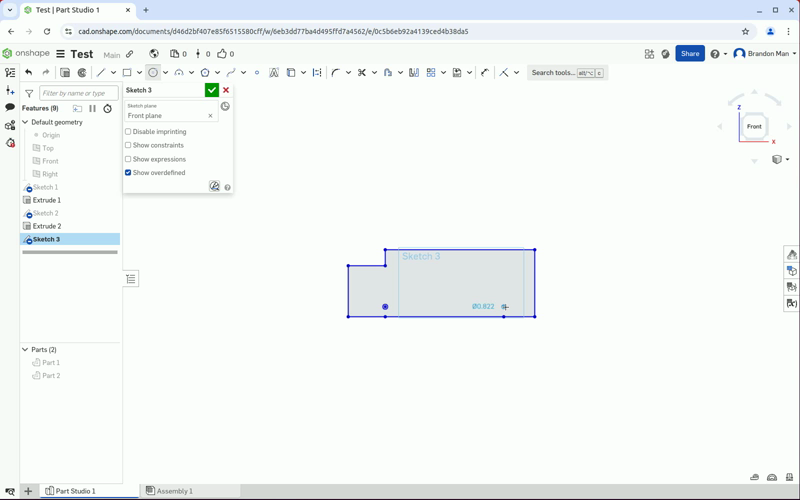
scroll(6)
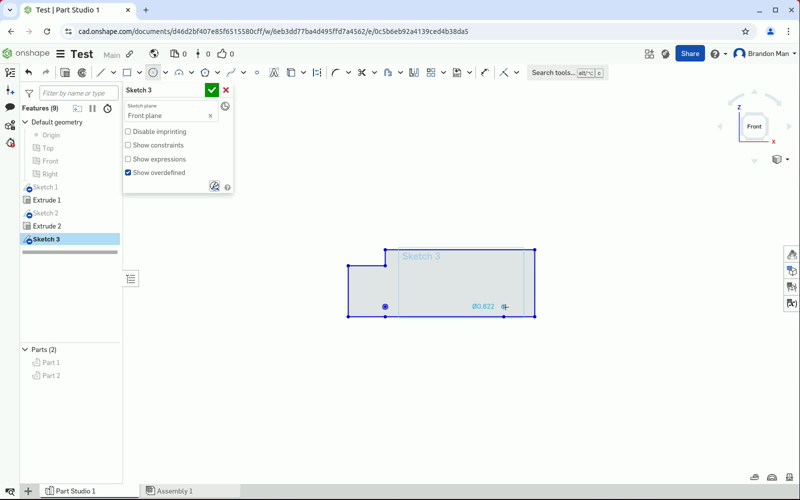
scroll(6)
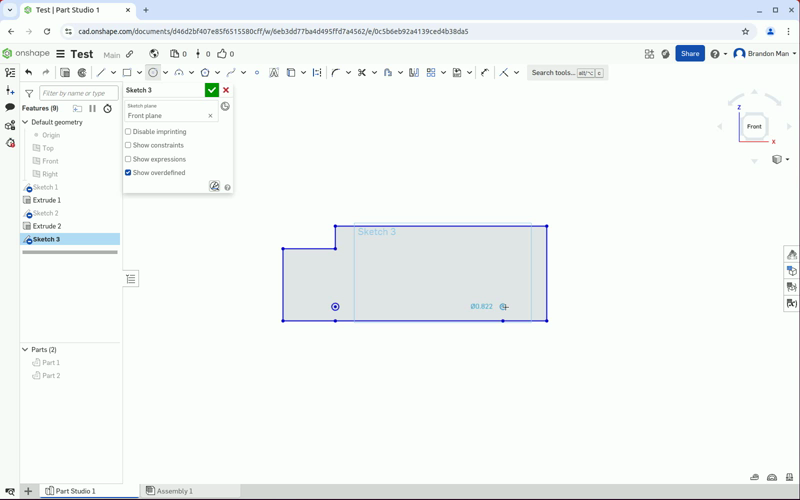
scroll(6)
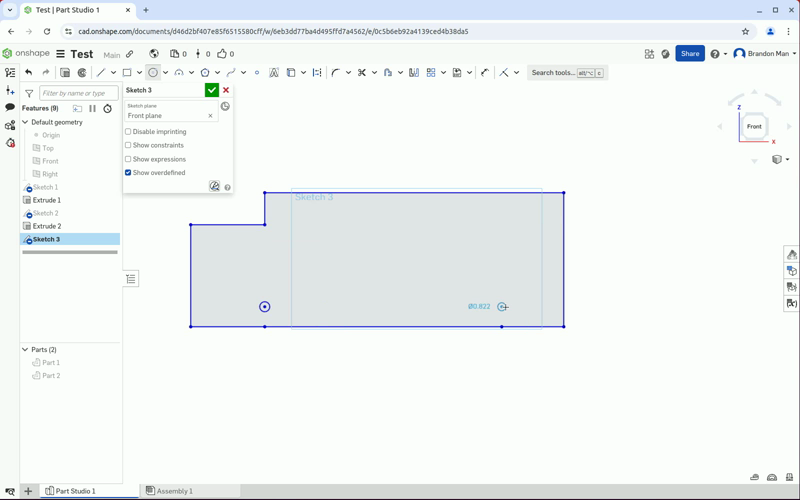
scroll(6)
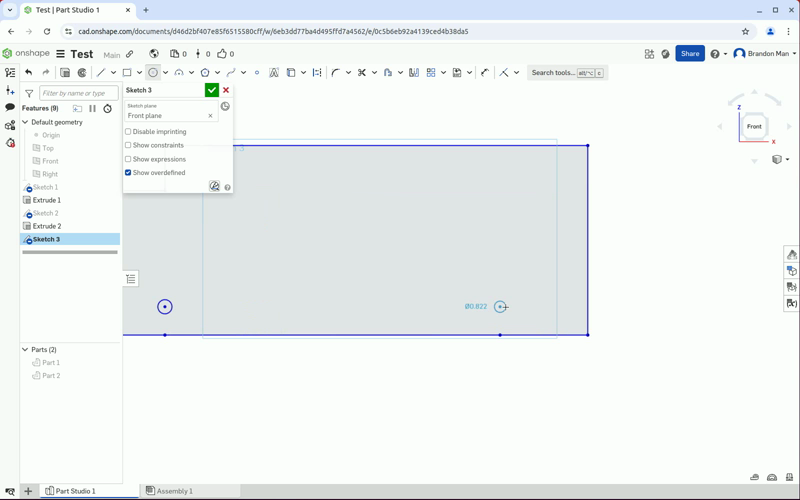
scroll(6)
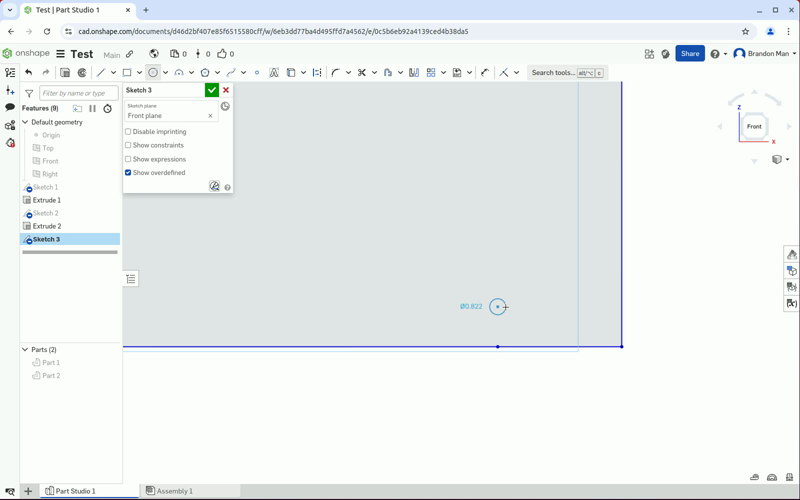
scroll(6)
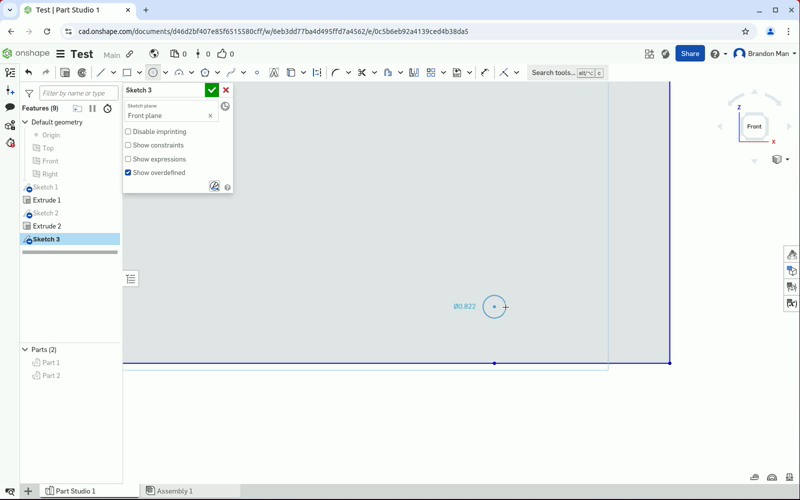
scroll(6)
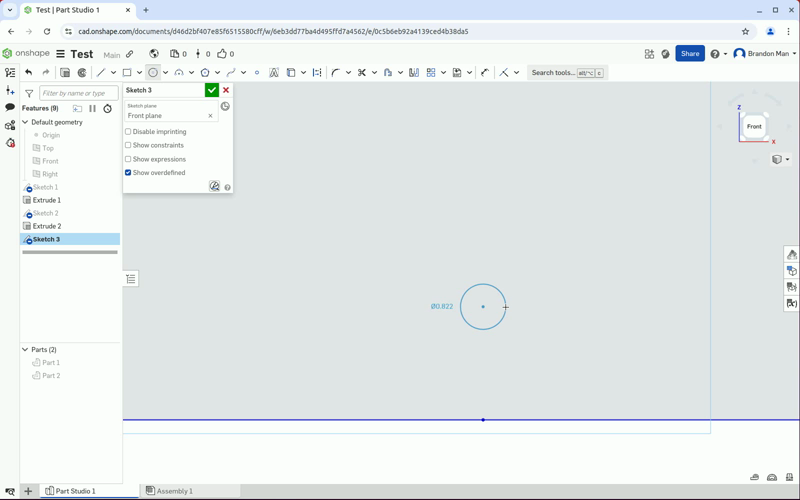
click(505, 306)
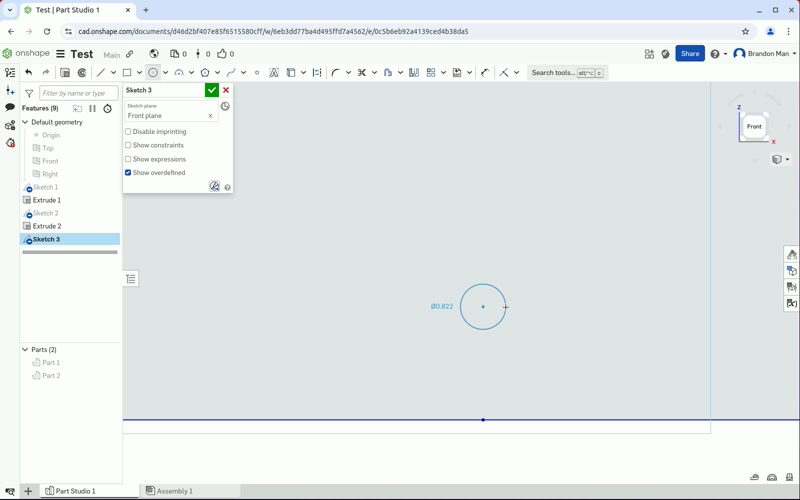
scroll(-6)
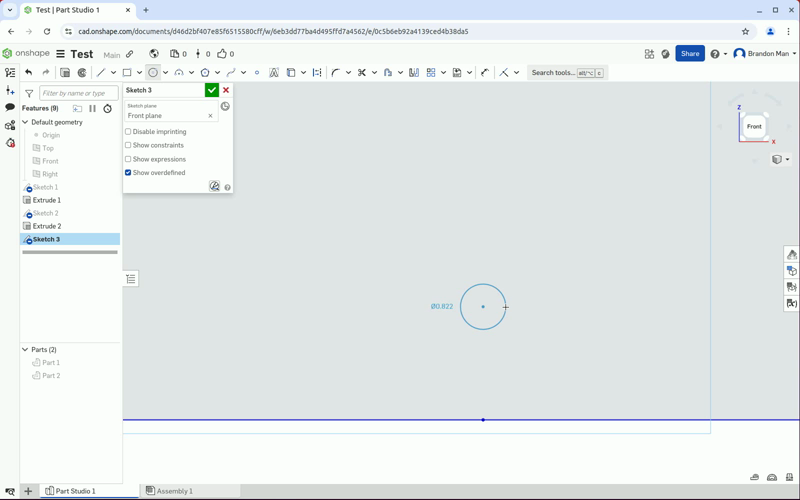
scroll(-6)
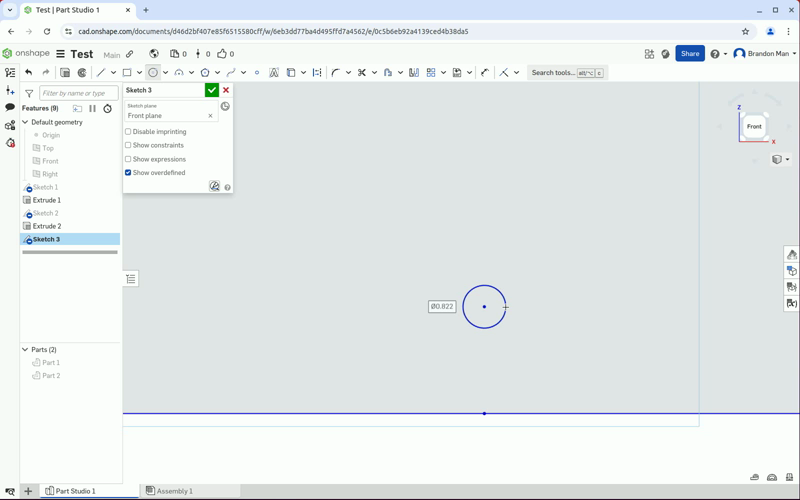
scroll(-6)
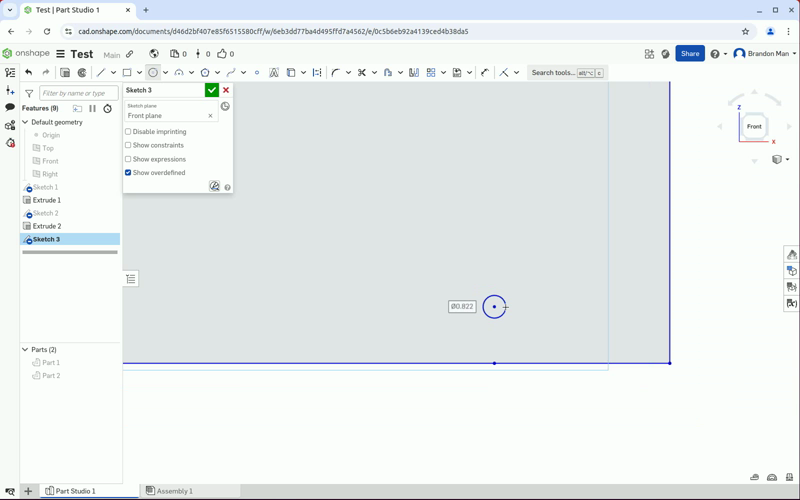
scroll(-6)
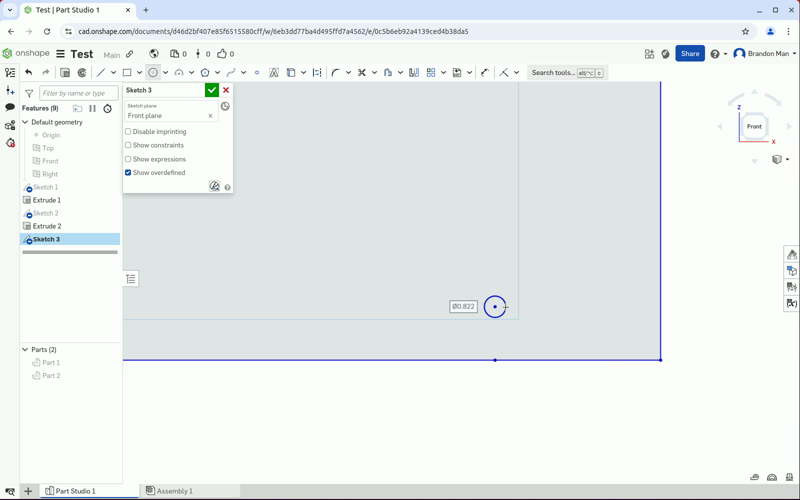
scroll(-6)
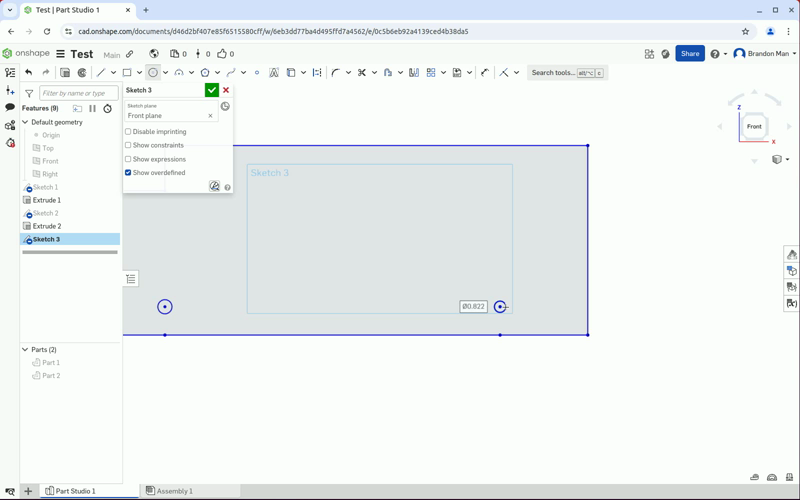
scroll(-6)
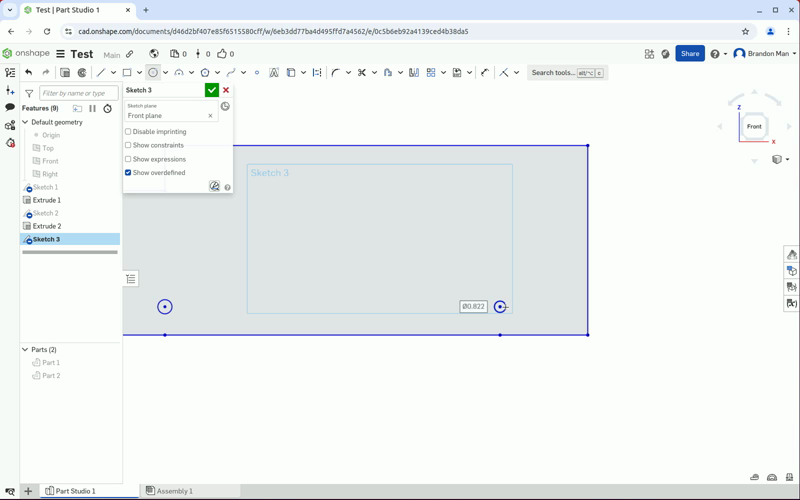
scroll(-6)
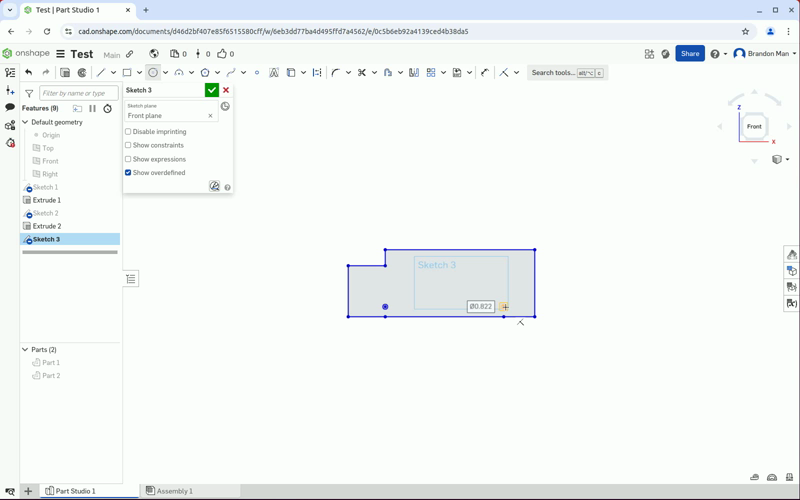
key(esc)
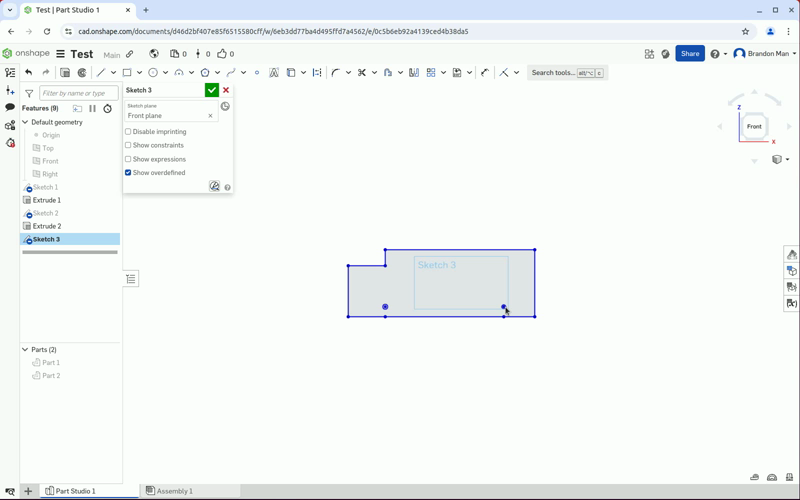
mouse_move(377, 274)
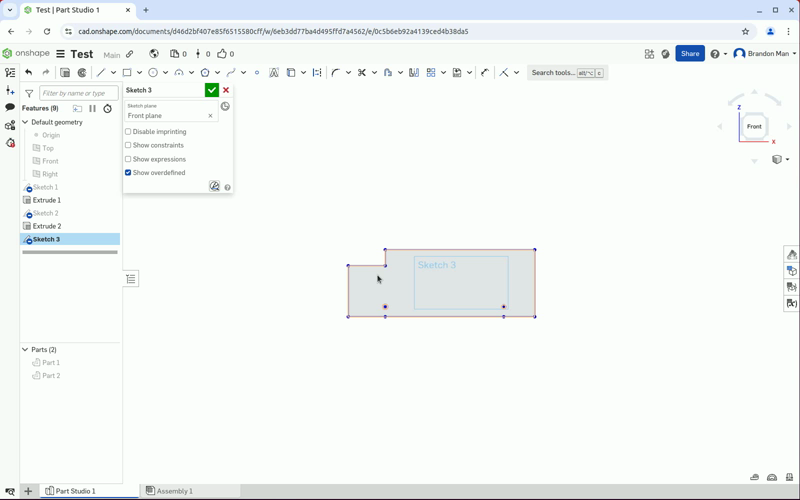
click(377, 274)
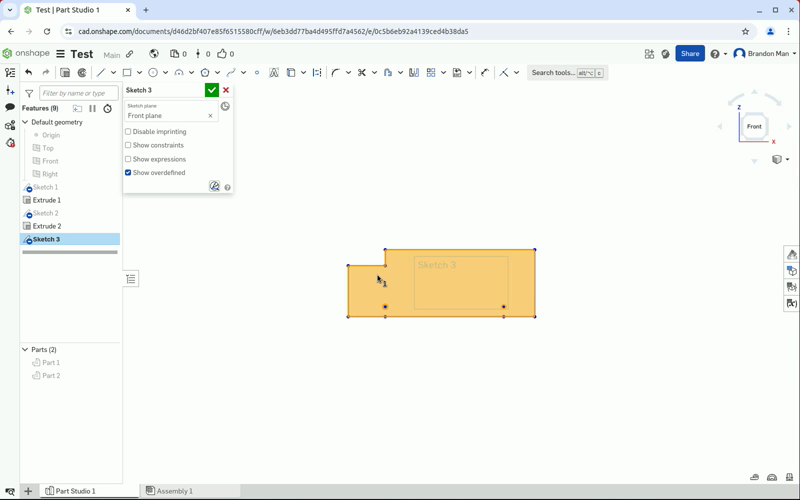
mouse_move(73, 352)
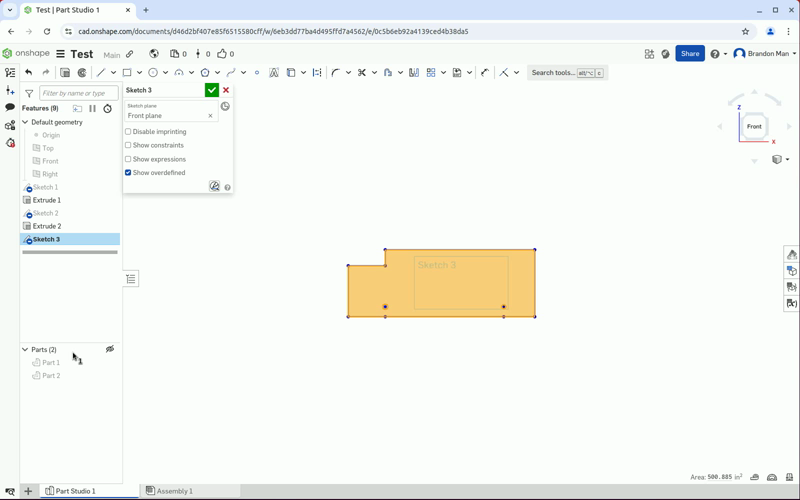
key(shift+y)
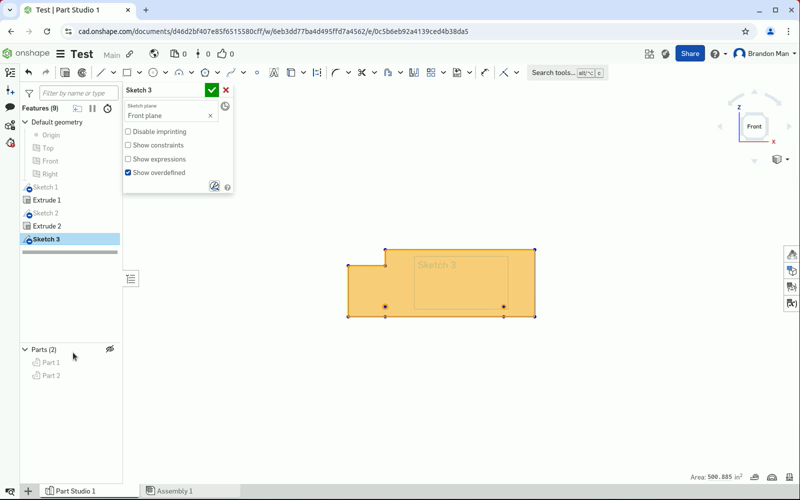
key(shift+e)
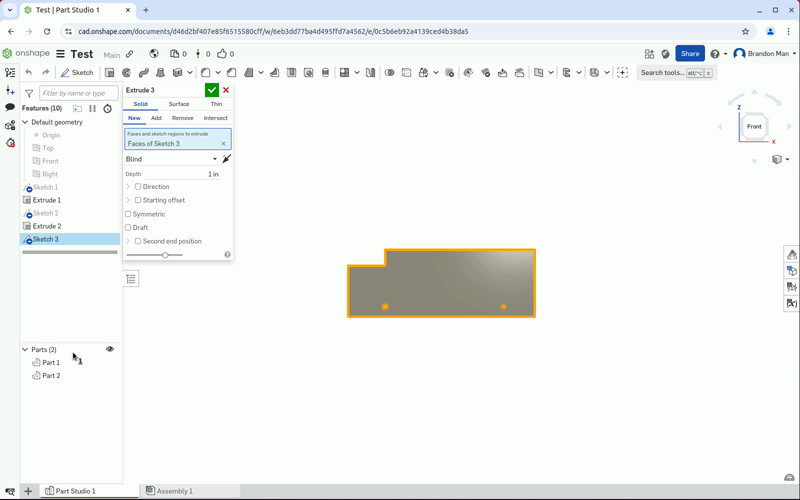
mouse_move(143, 106)
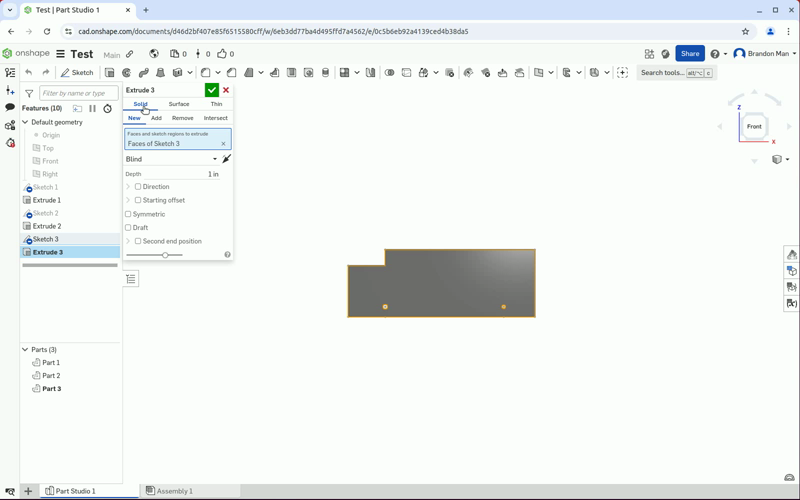
click(143, 106)
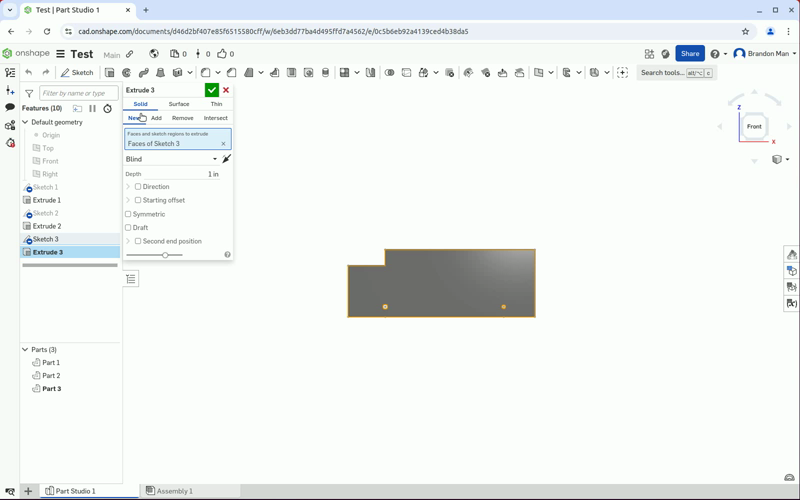
mouse_move(137, 120)
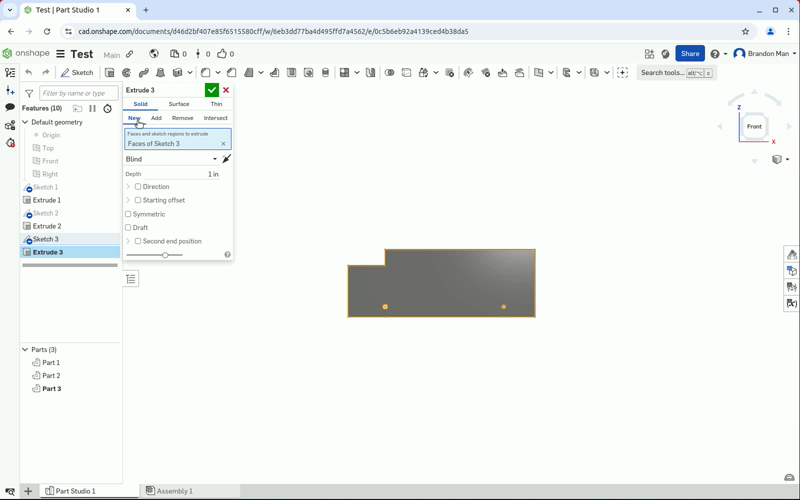
click(137, 120)
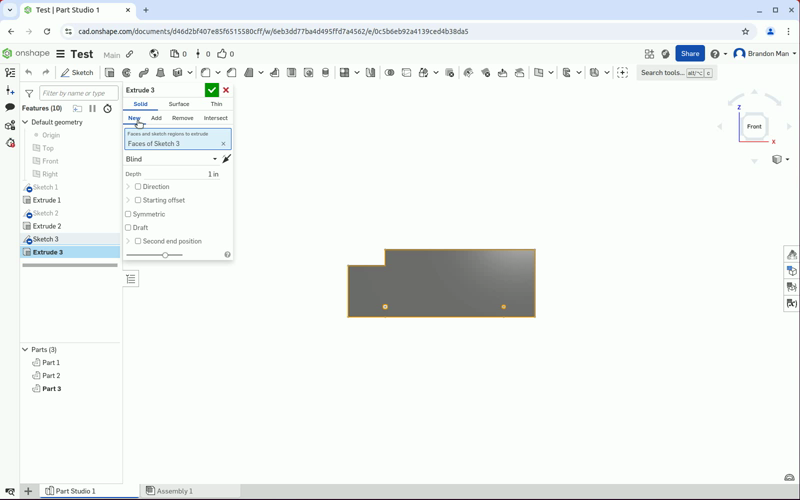
key(tab, 4)
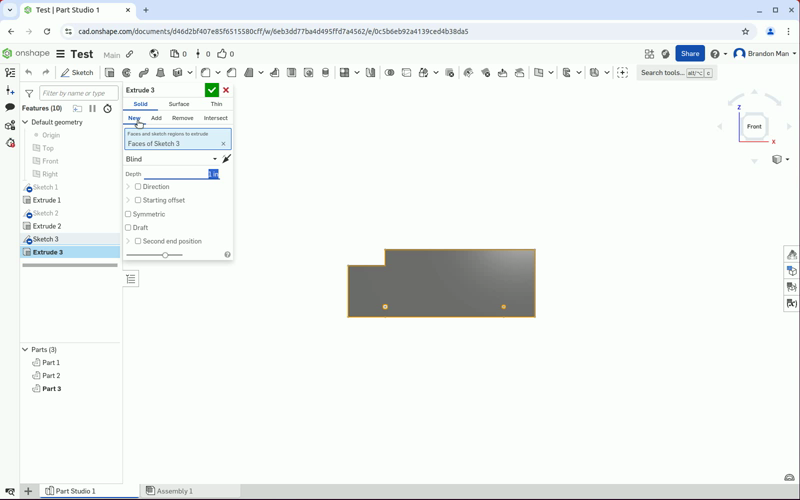
text(6.499)
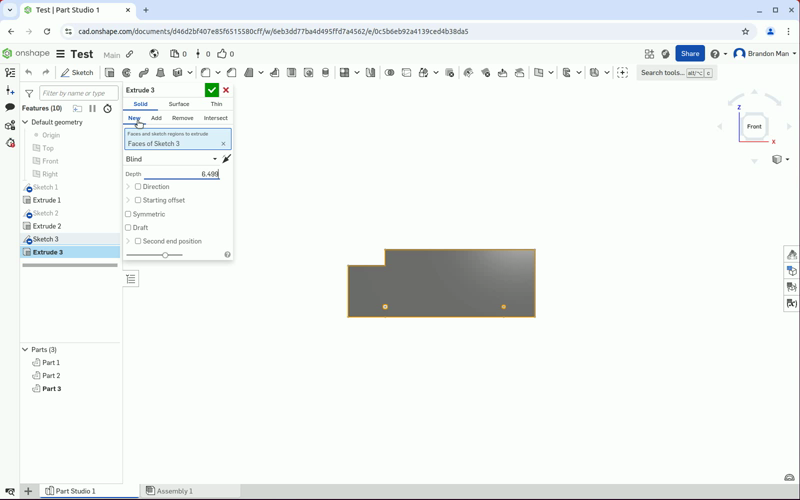
key(enter)
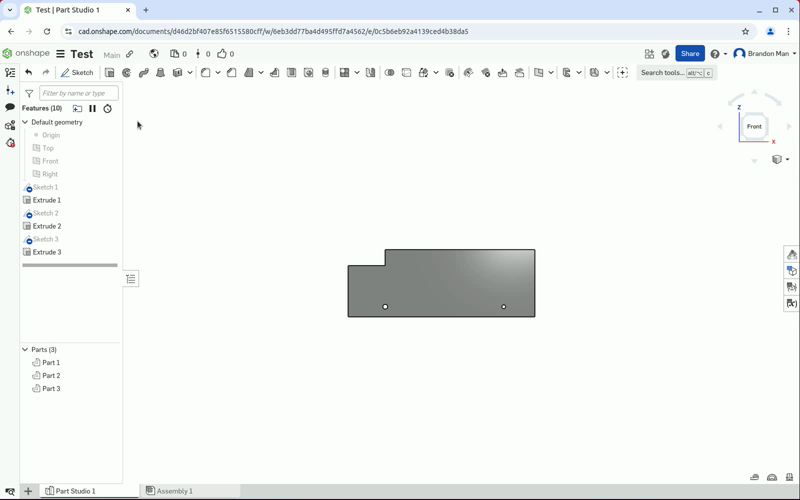
key(shift+h)
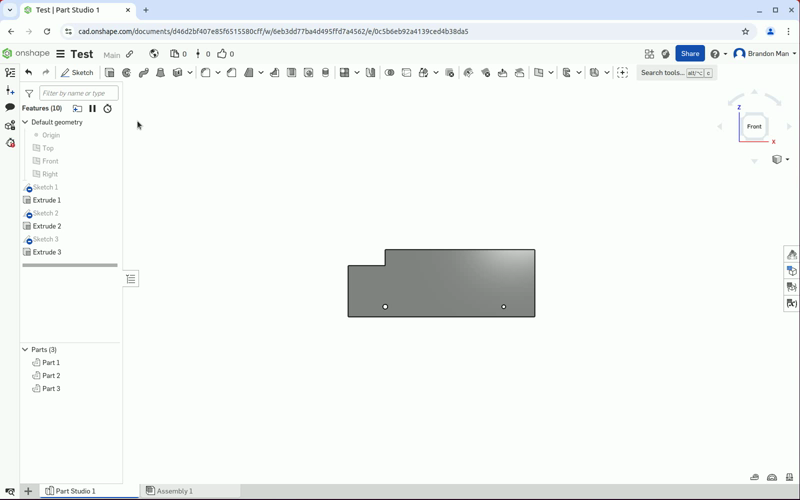
key(shift+h)
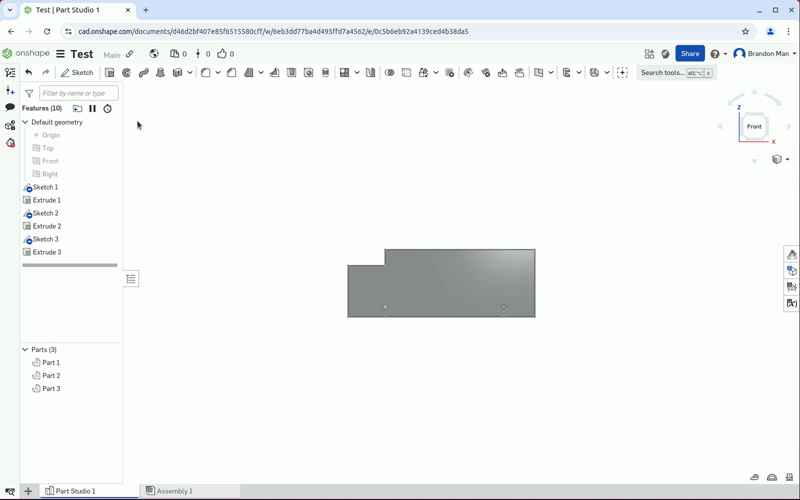
key(shift+7)
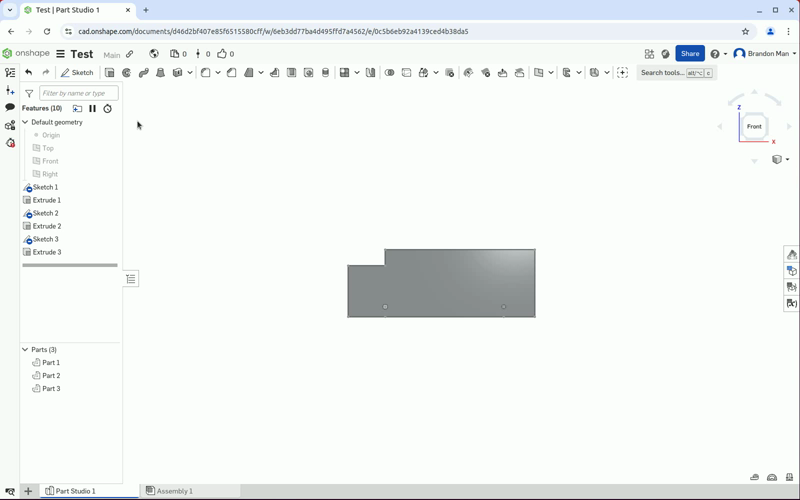
key(left, 2)
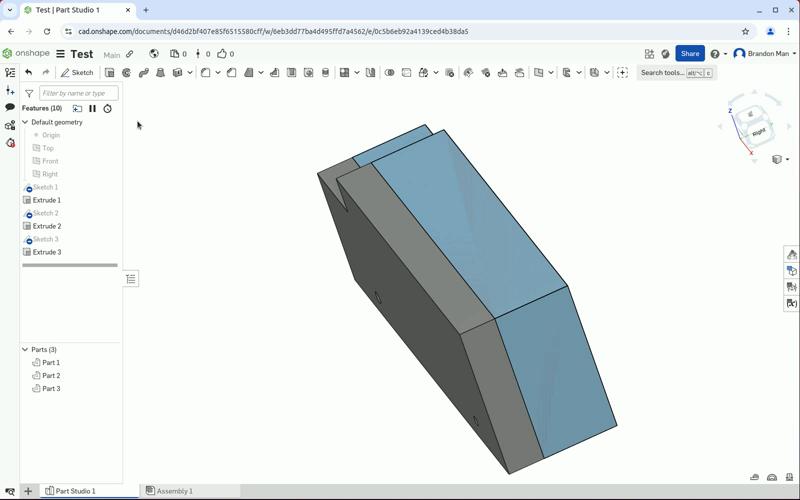
key(down, 2)
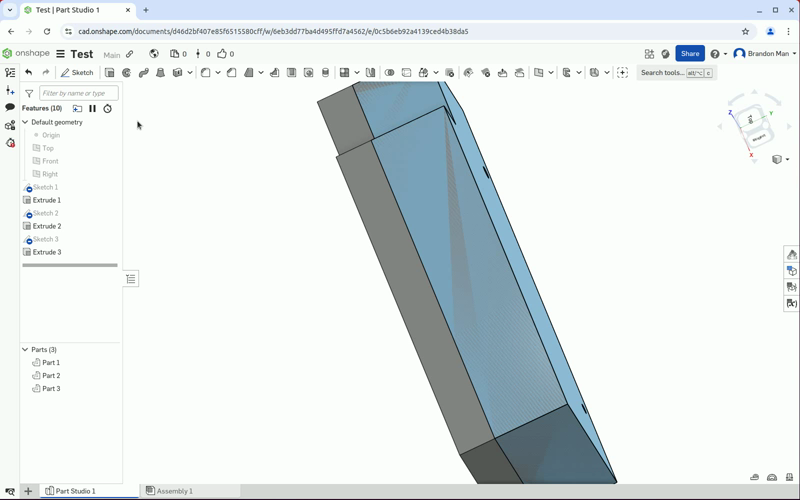
key(up, 2)
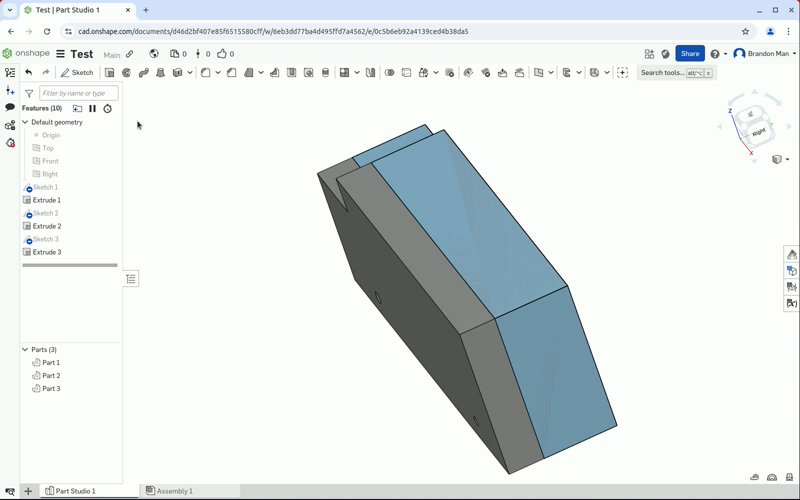
key(right, 2)
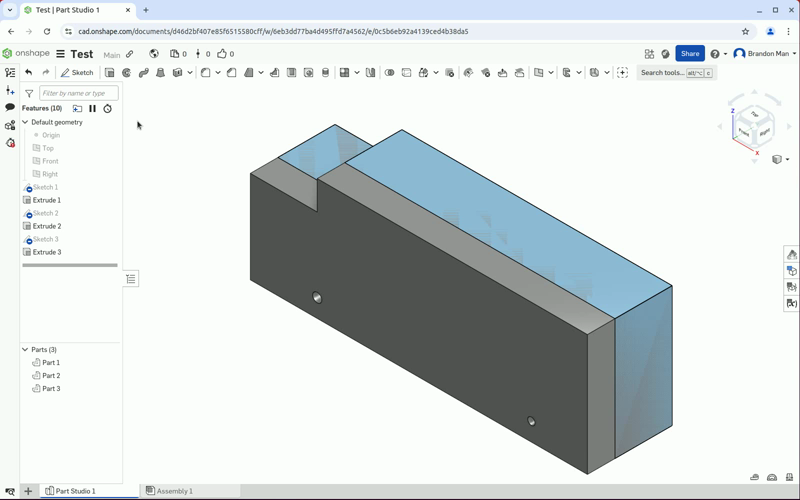
mouse_move(73, 189)
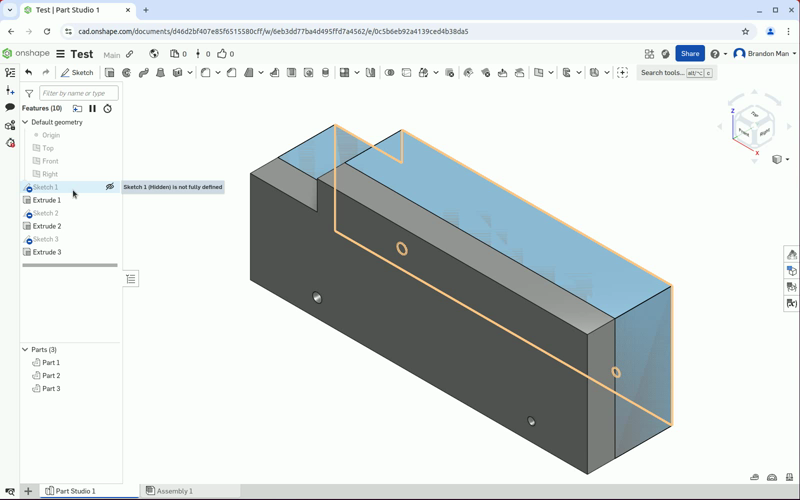
click(73, 189)